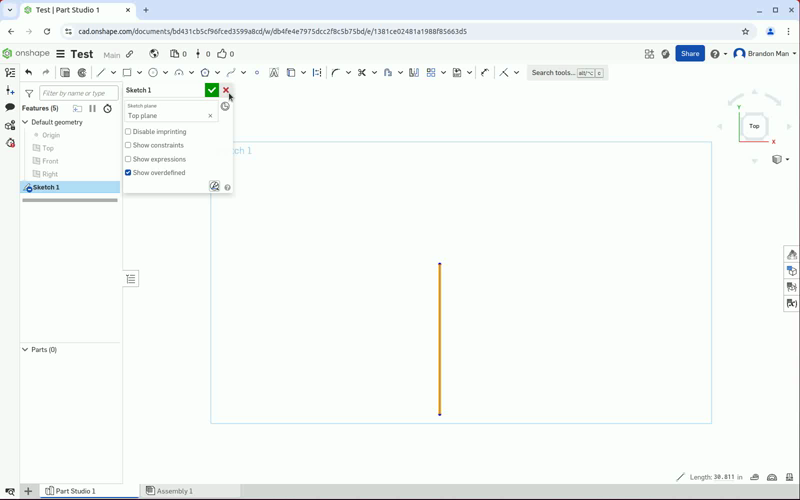
key(shift+h)
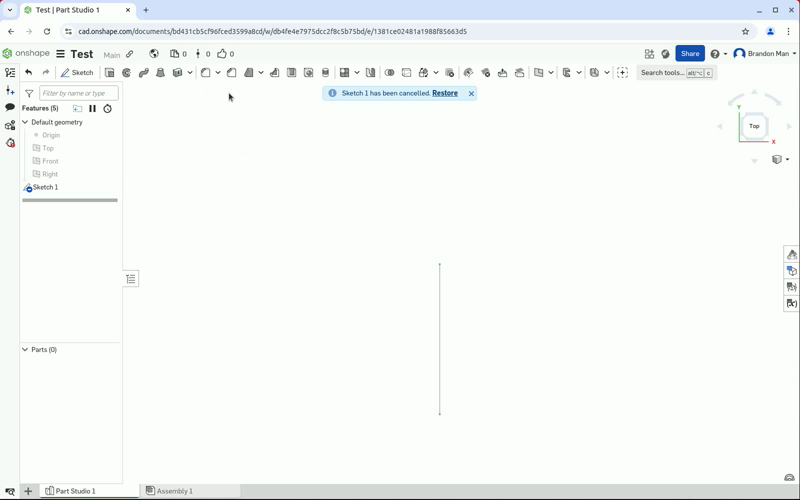
key(shift+s)
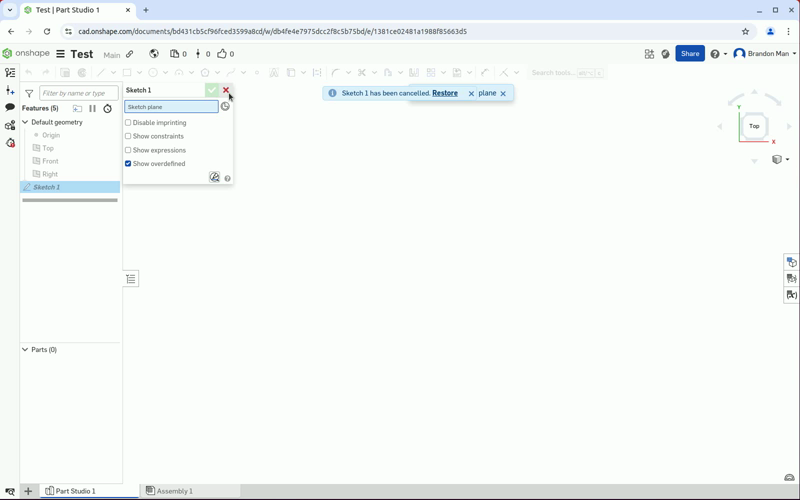
mouse_move(73, 150)
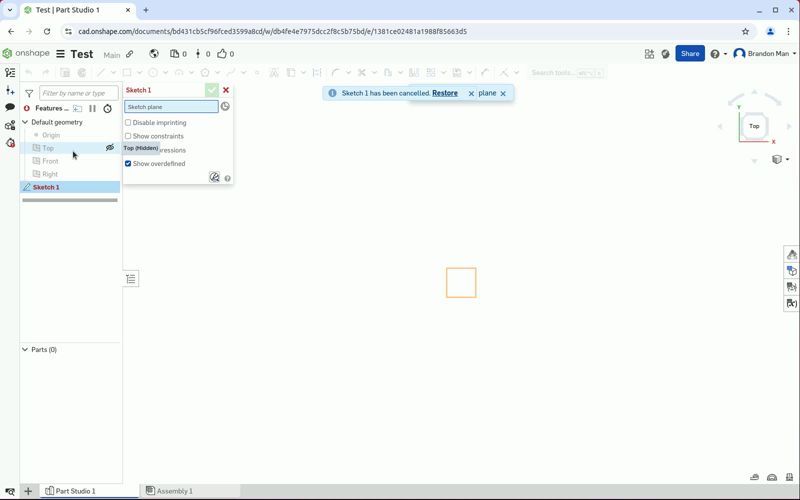
click(73, 150)
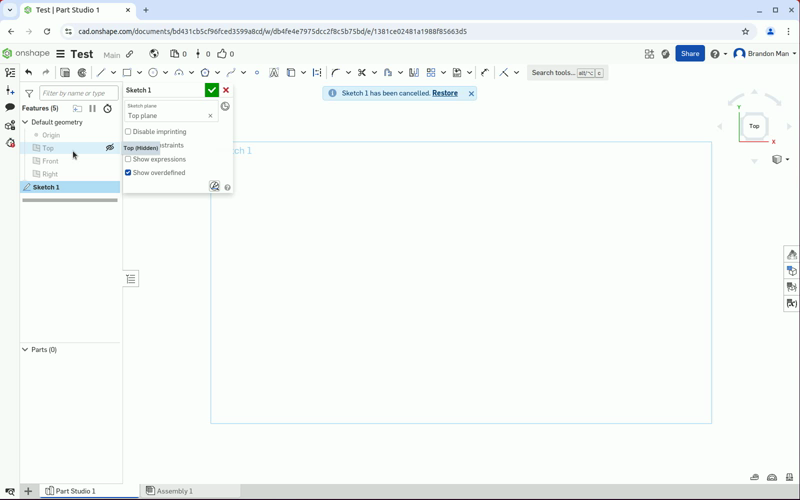
mouse_move(73, 352)
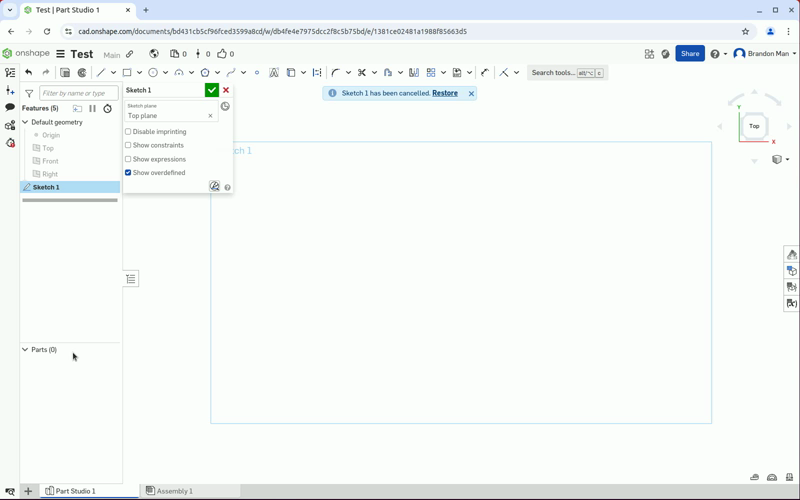
key(y)
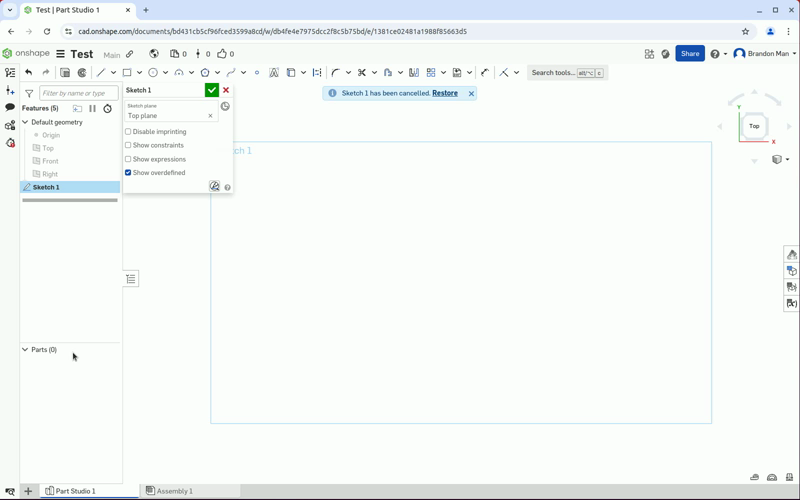
key(c)
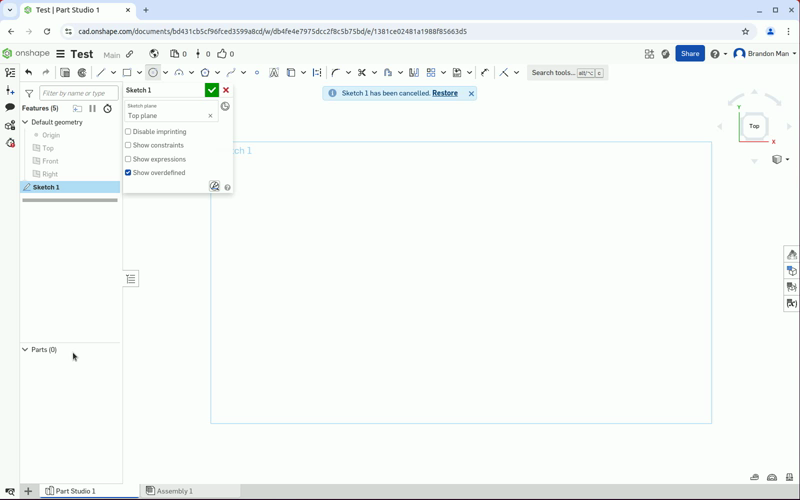
key_down(shift)
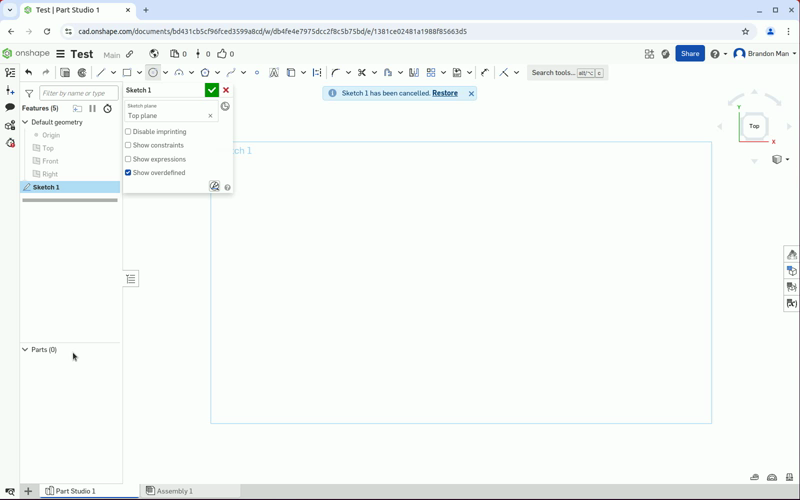
mouse_move(461, 282)
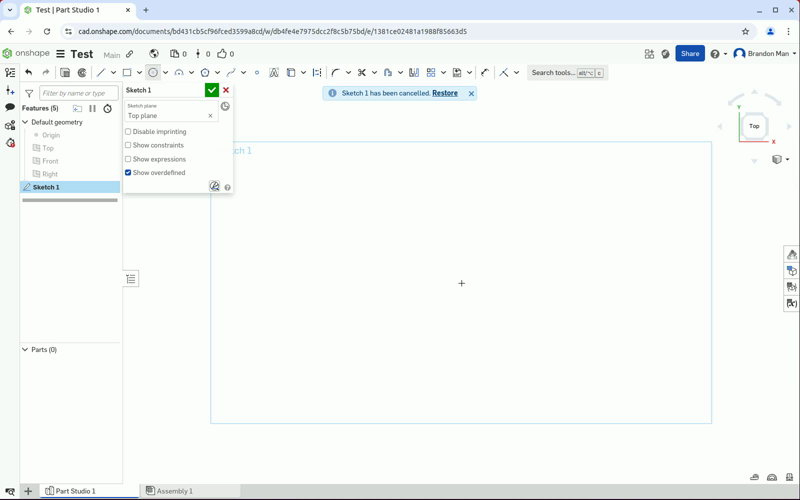
click(461, 282)
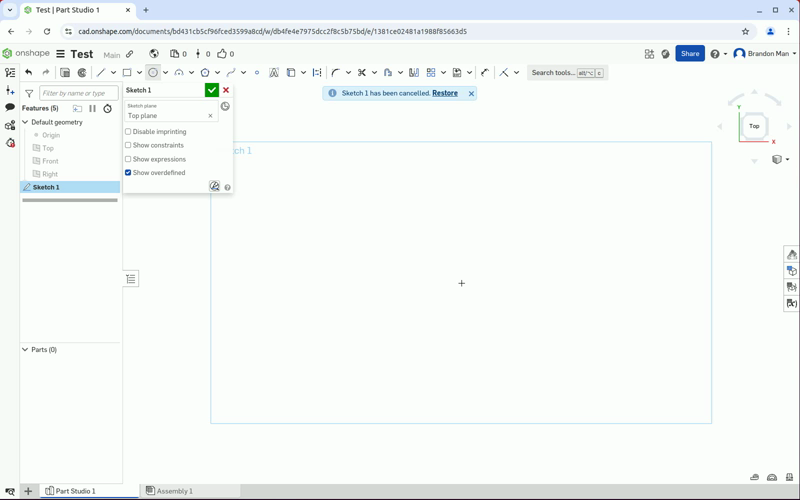
key_up(shift)
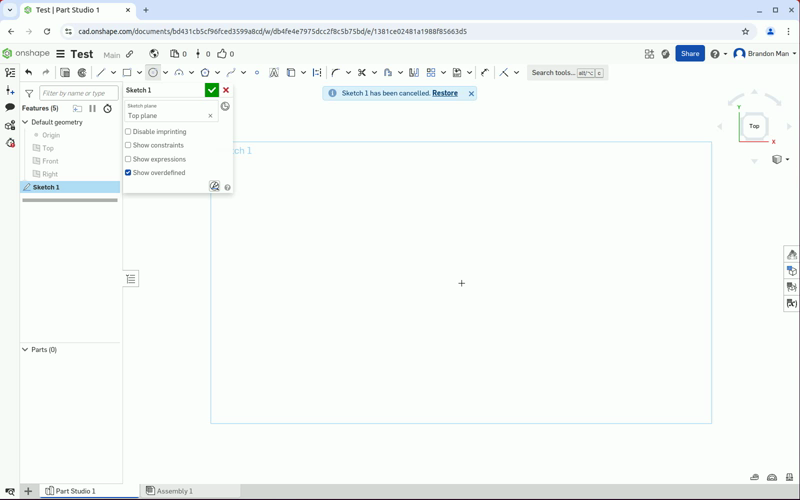
mouse_move(477, 282)
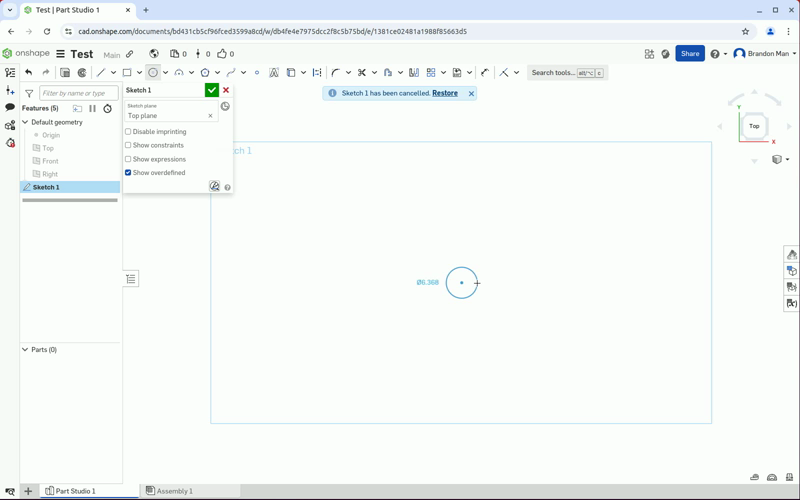
click(477, 282)
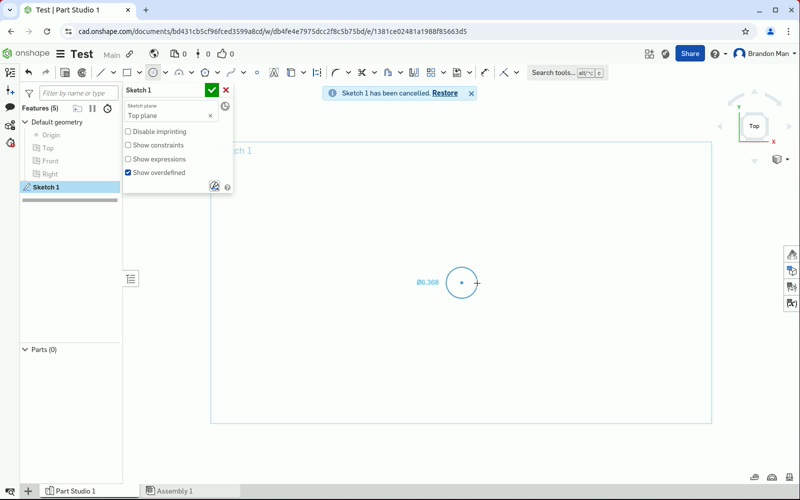
key(esc)
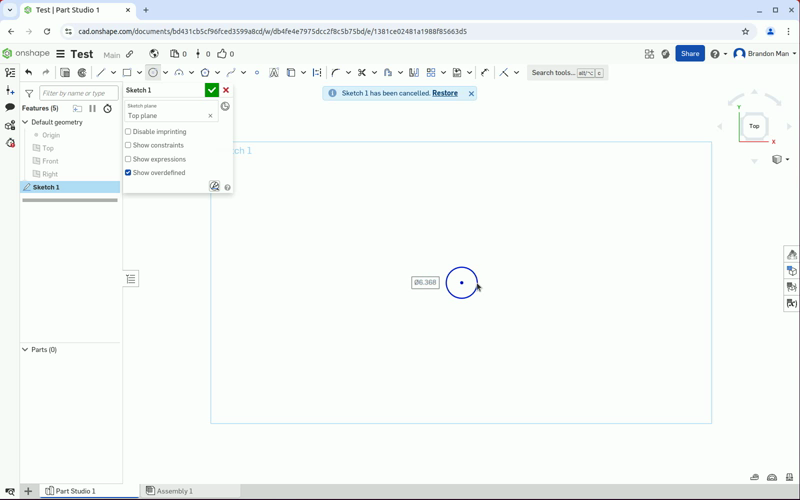
mouse_move(464, 288)
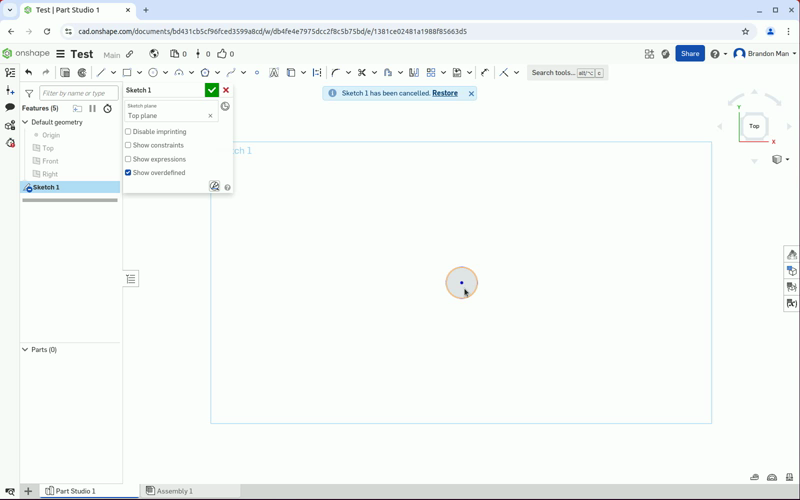
scroll(6)
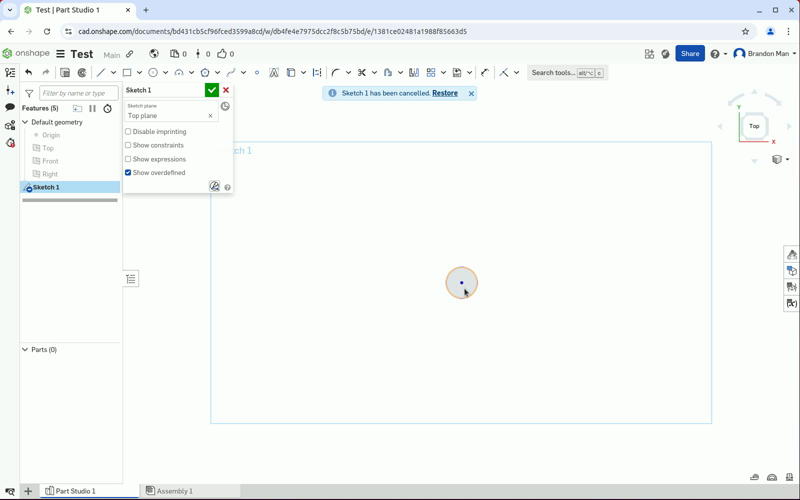
scroll(6)
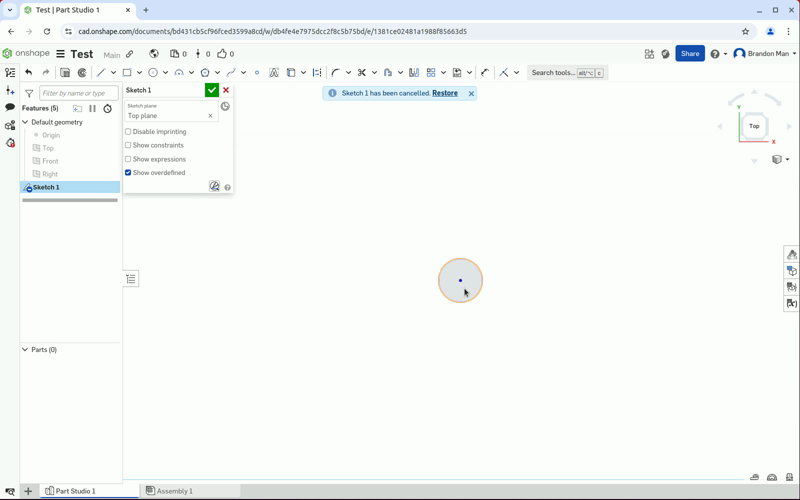
scroll(6)
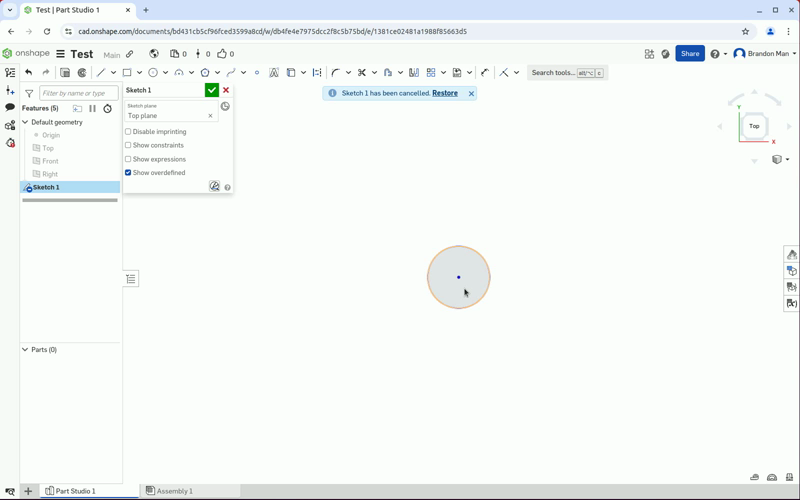
scroll(6)
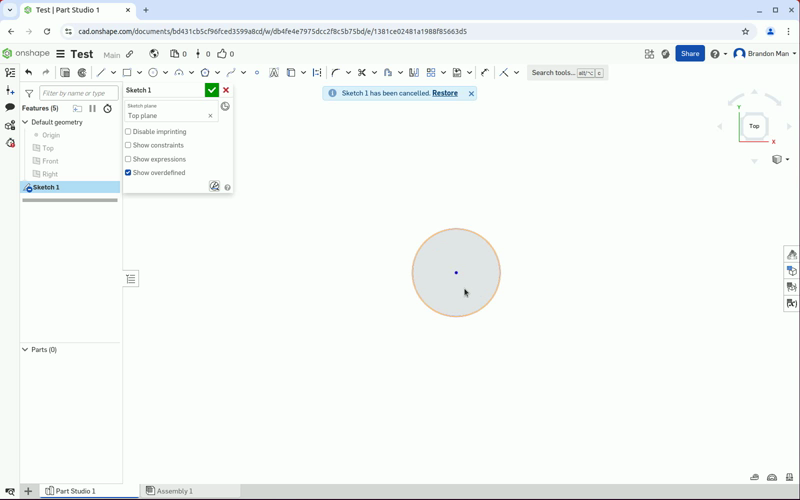
scroll(6)
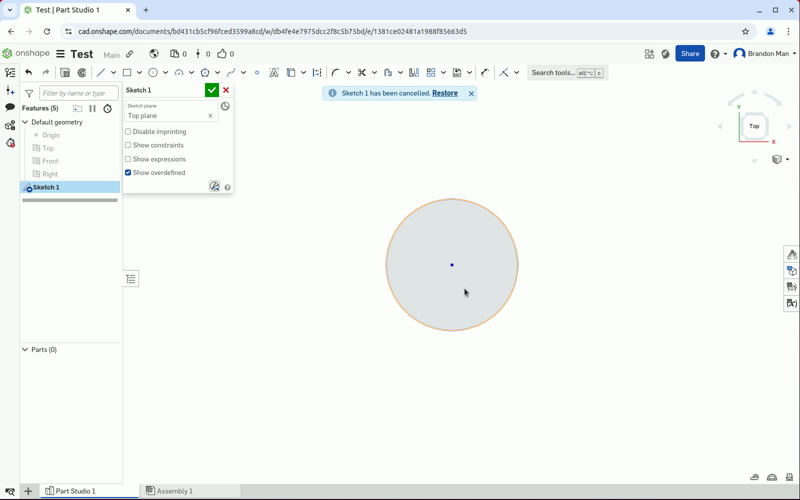
scroll(6)
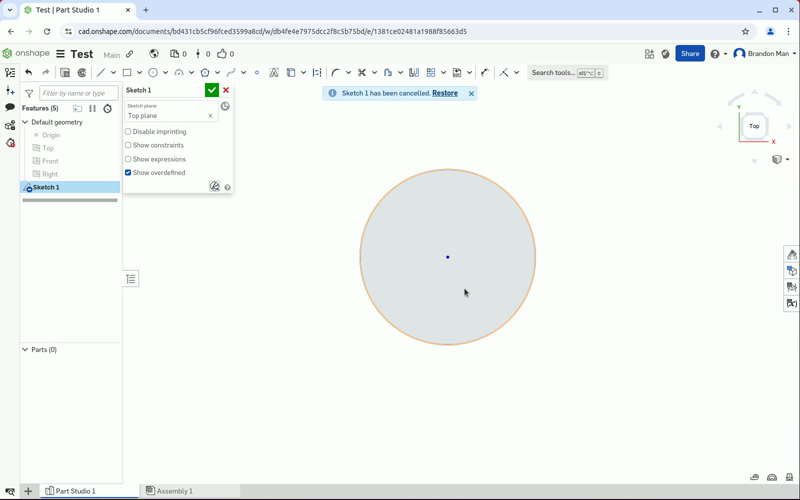
scroll(6)
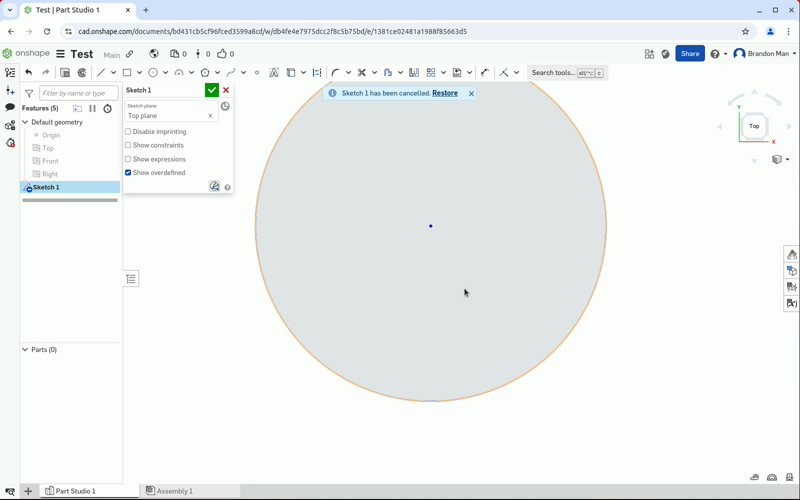
click(464, 288)
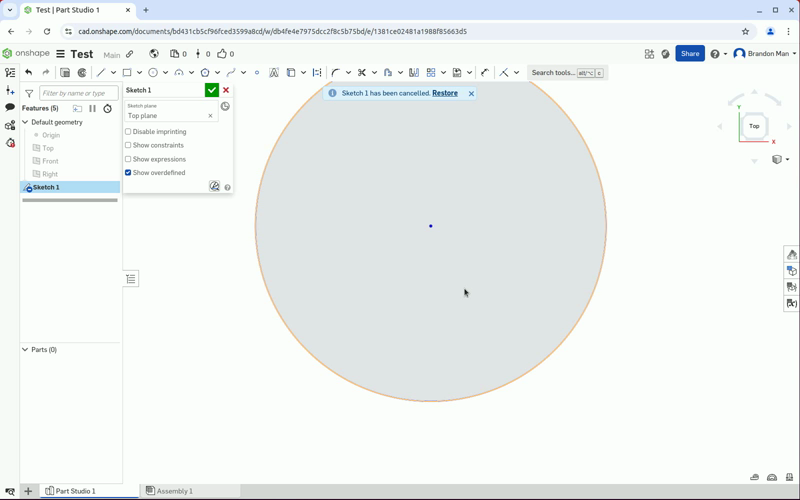
scroll(-6)
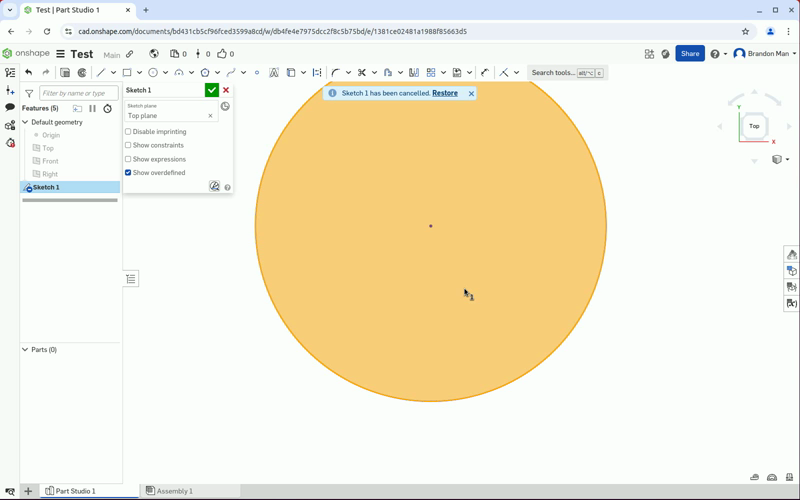
scroll(-6)
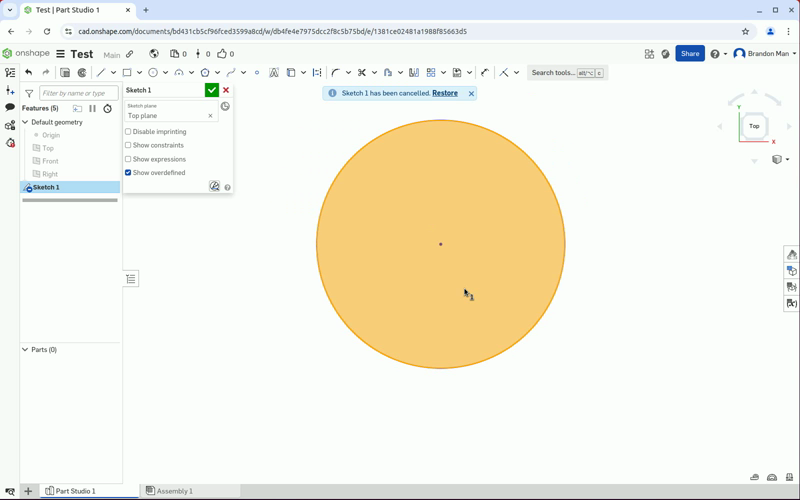
scroll(-6)
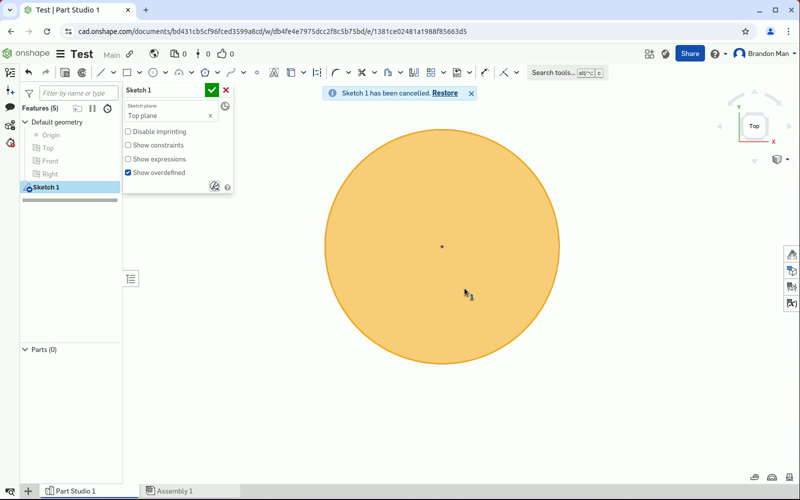
scroll(-6)
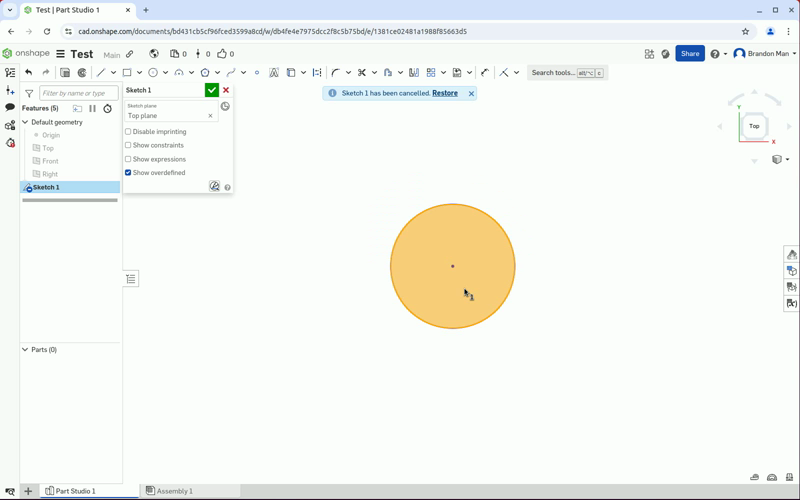
scroll(-6)
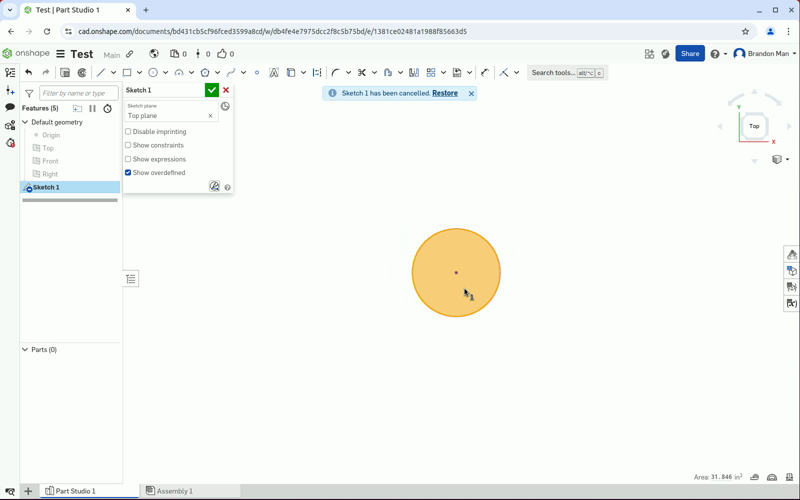
scroll(-6)
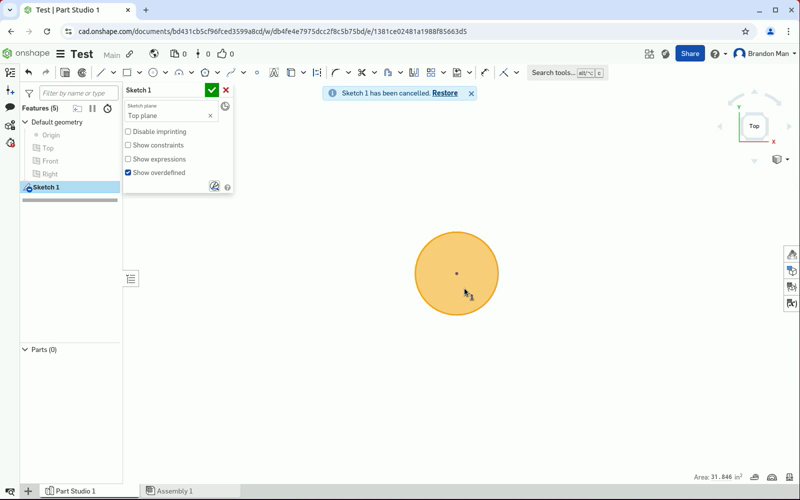
scroll(-6)
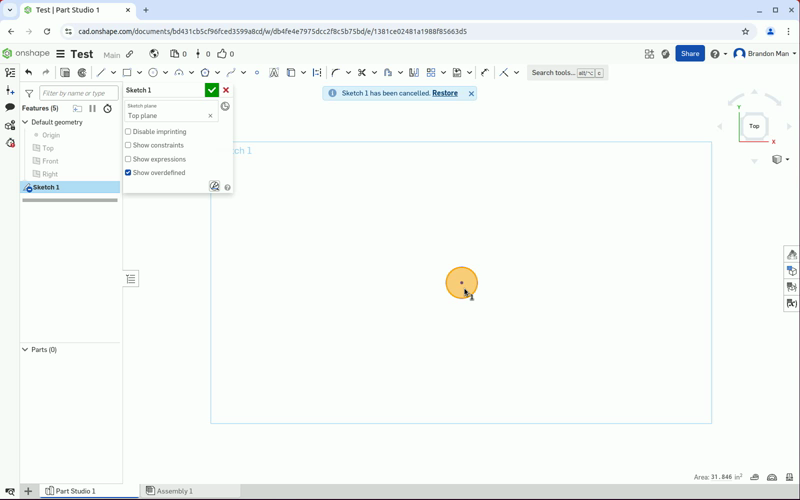
mouse_move(73, 352)
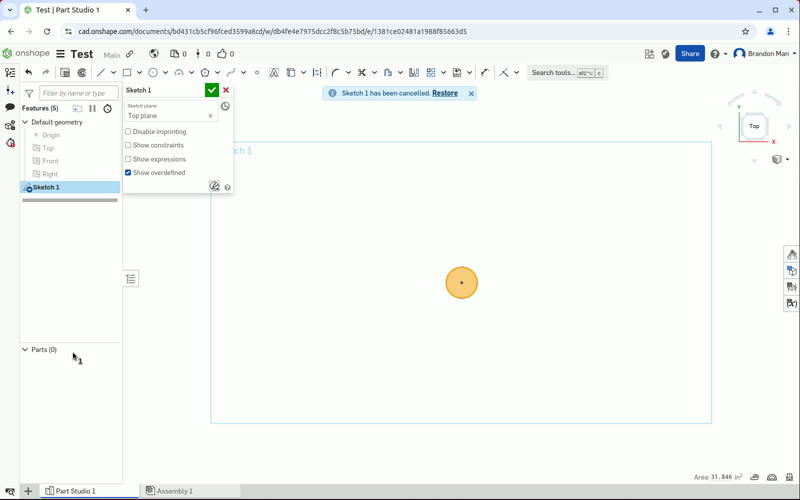
key(shift+y)
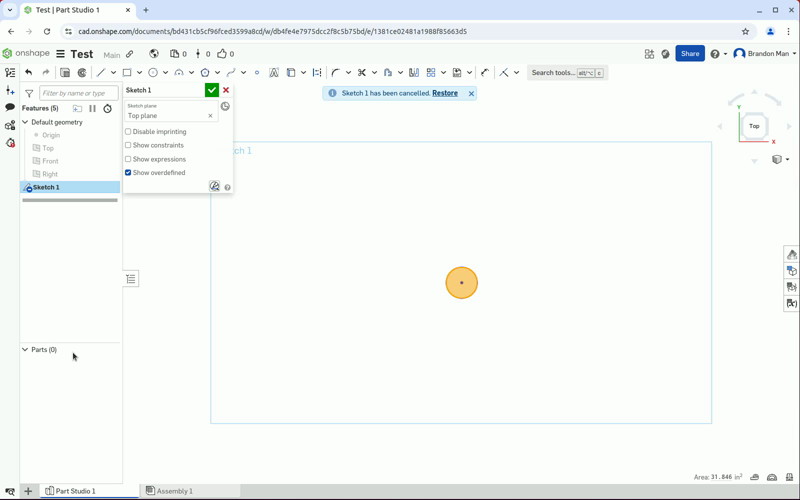
key(shift+e)
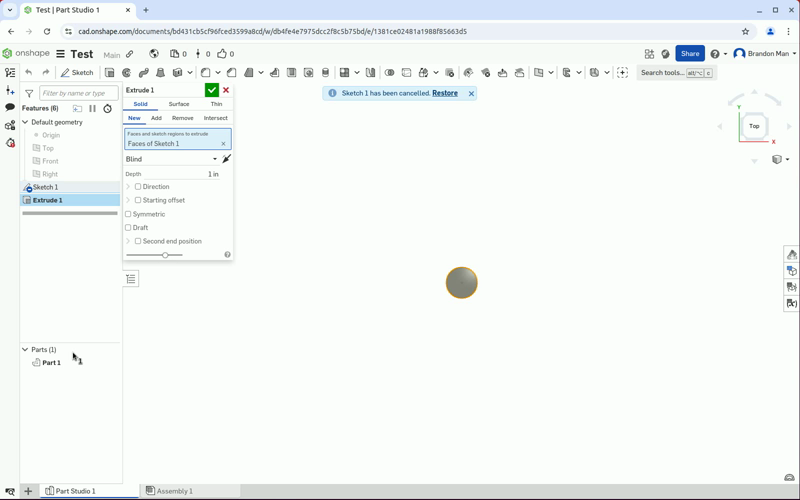
mouse_move(143, 106)
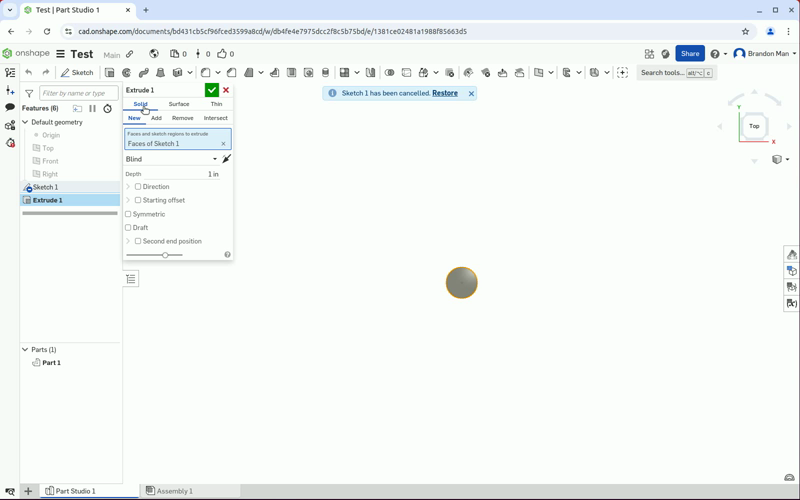
click(143, 106)
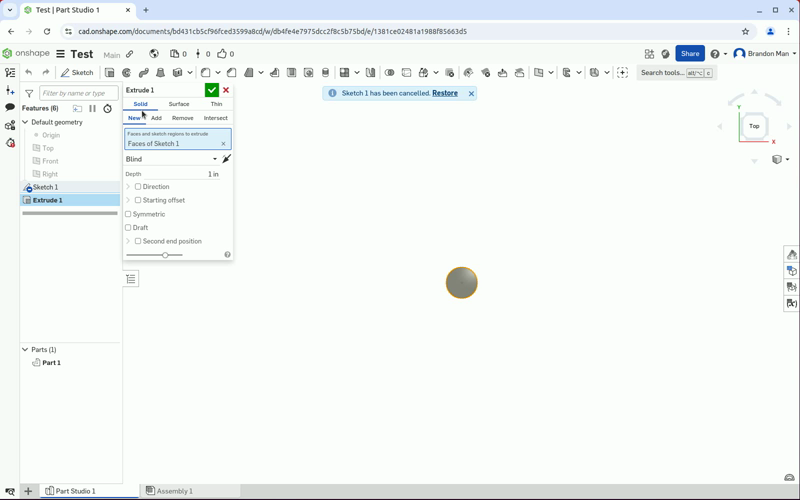
mouse_move(137, 120)
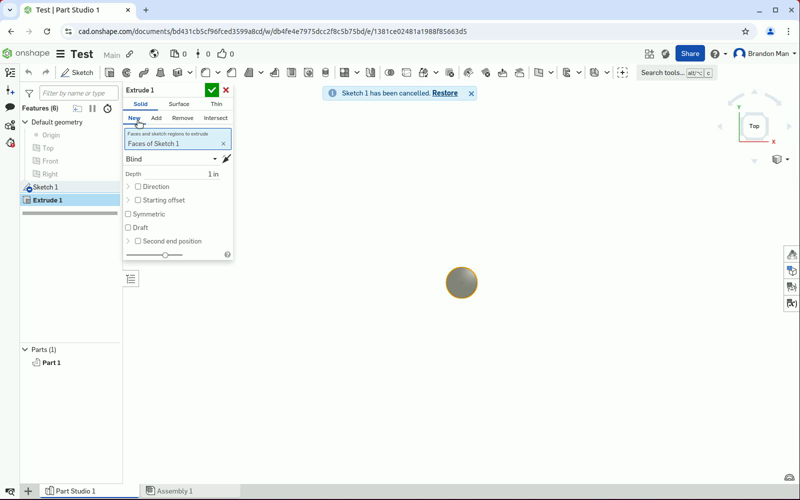
click(137, 120)
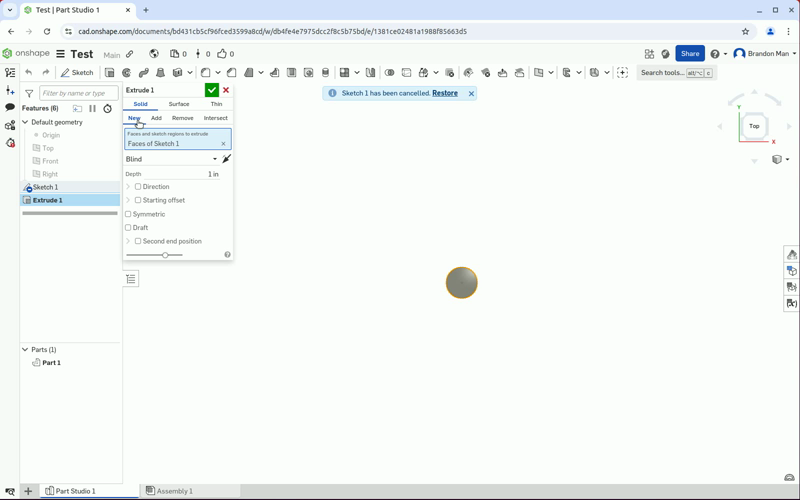
key(tab, 4)
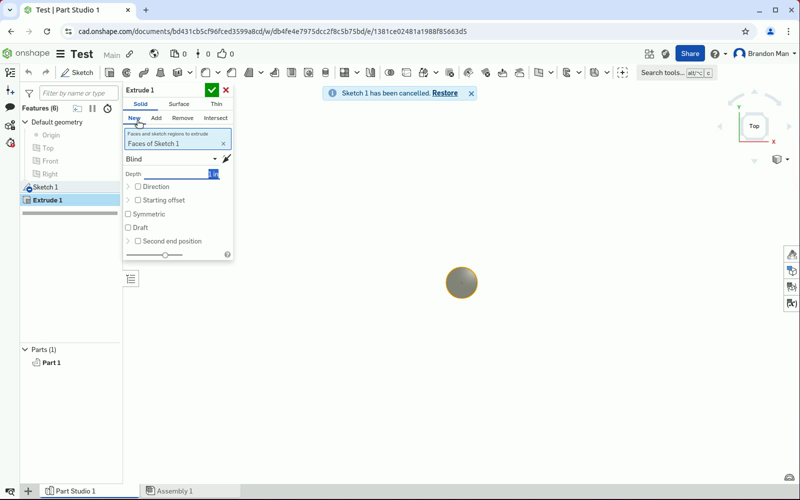
text(6.74)
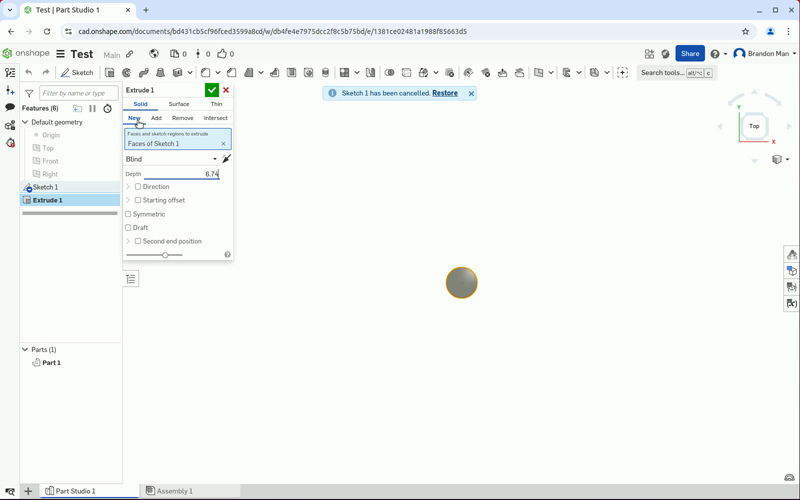
key(enter)
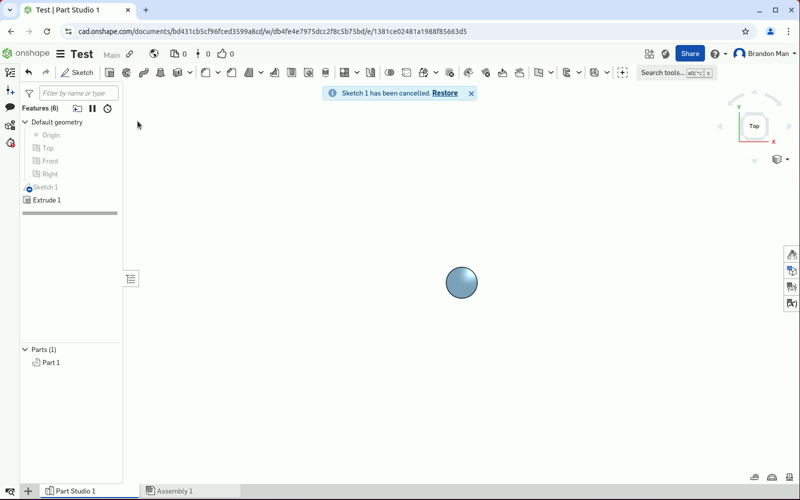
key(shift+h)
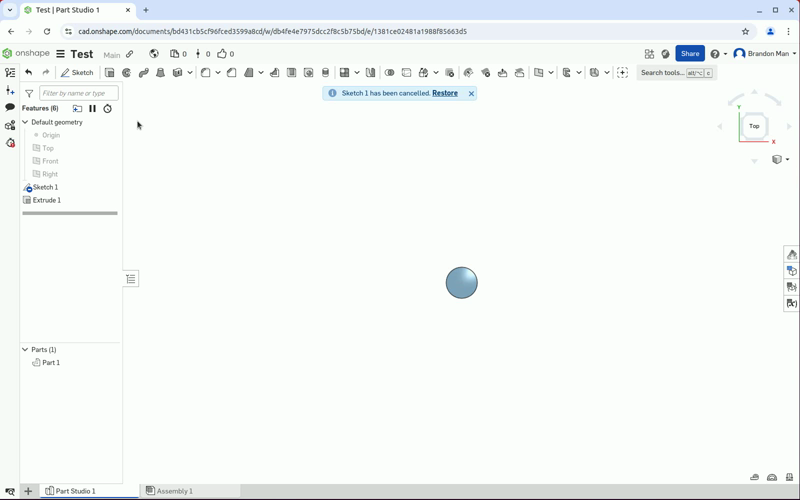
key(shift+h)
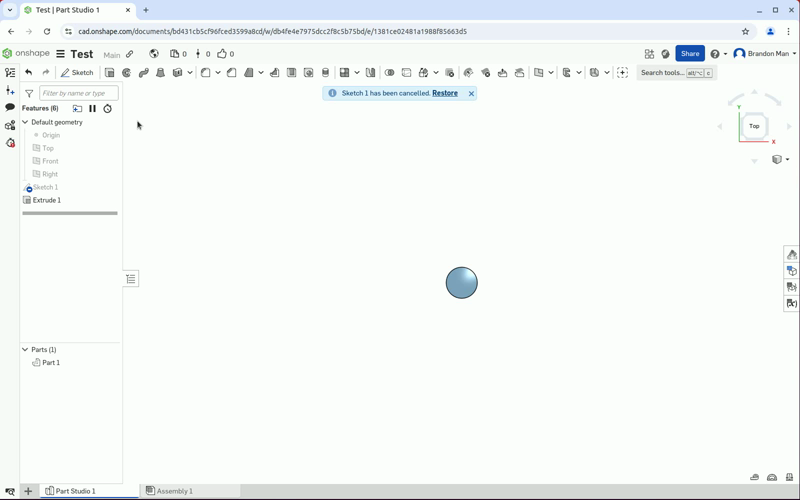
mouse_move(73, 189)
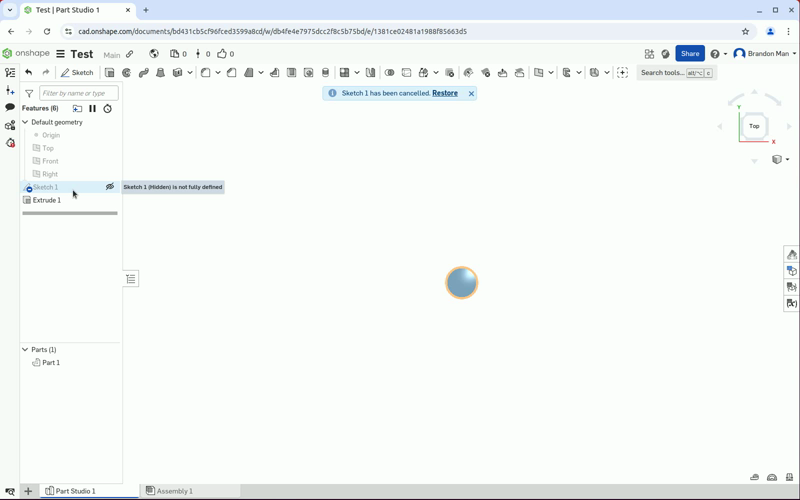
click(73, 189)
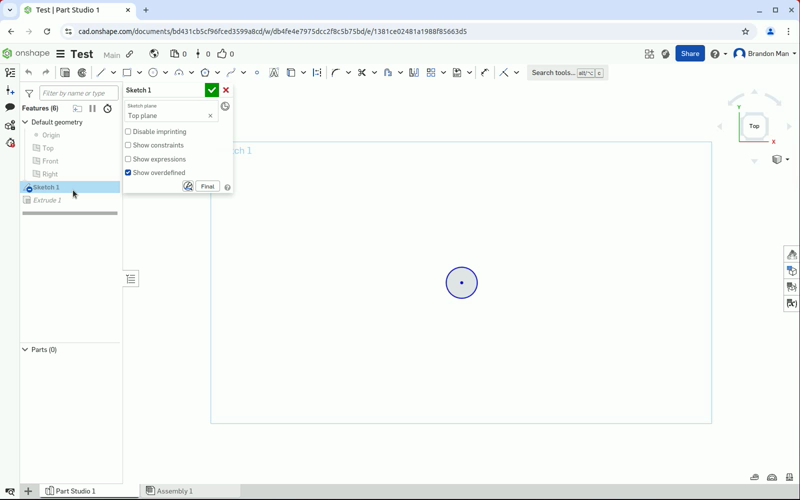
mouse_move(229, 92)
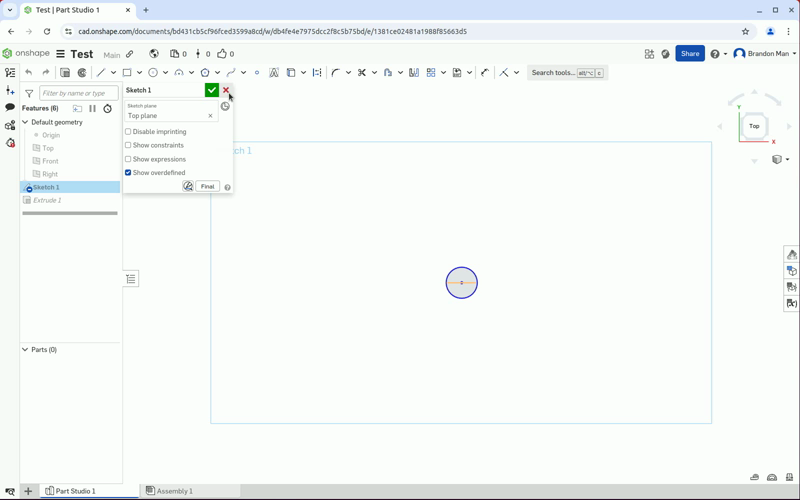
click(229, 92)
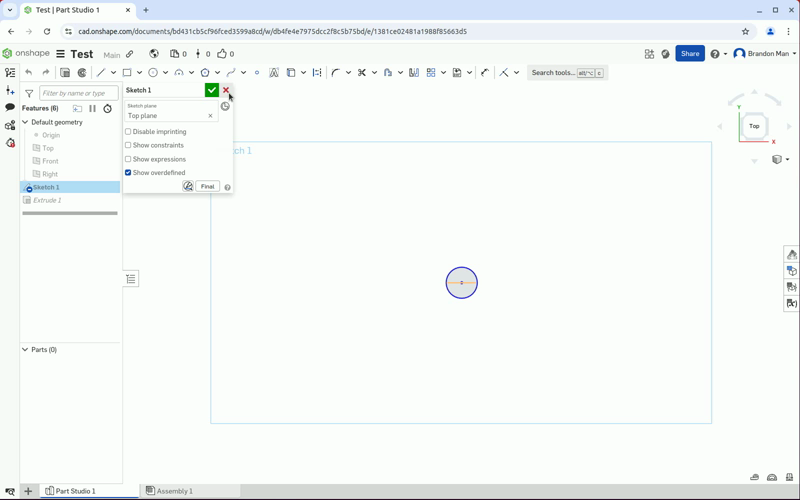
key(shift+s)
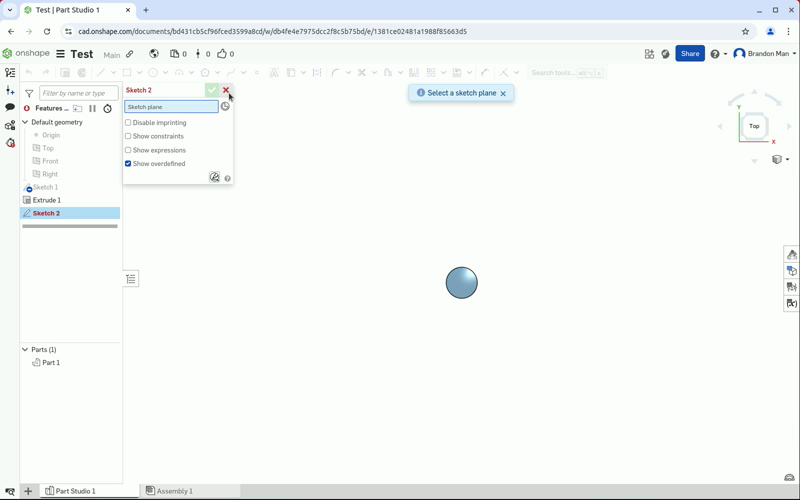
mouse_move(73, 150)
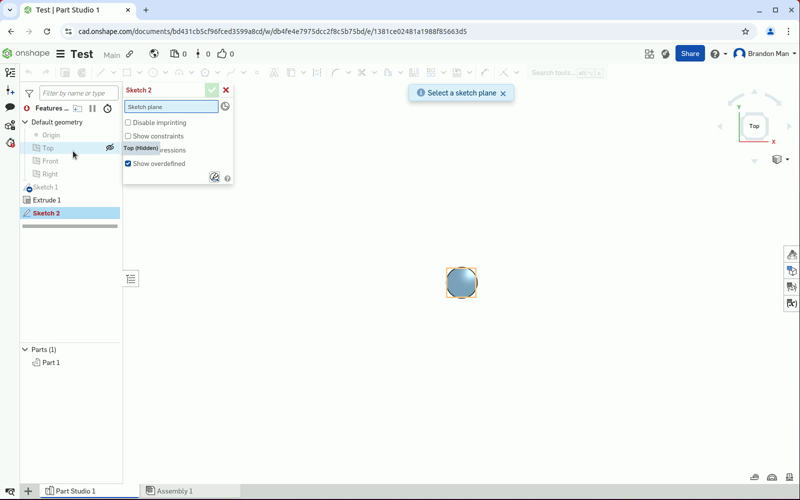
click(73, 150)
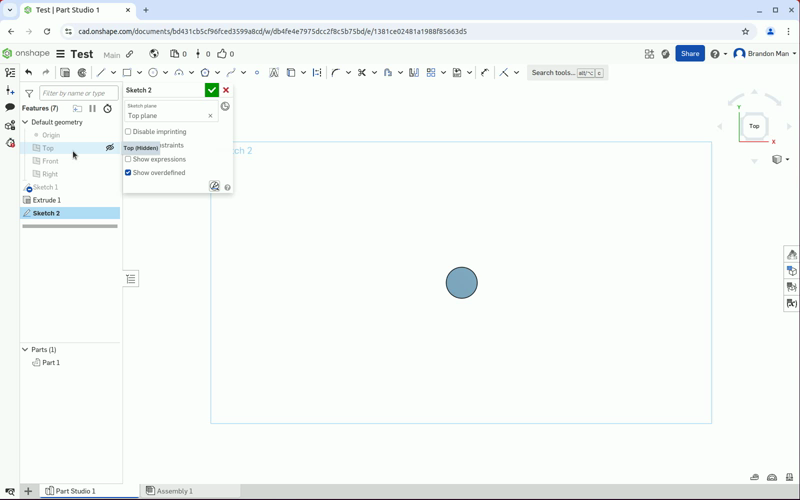
mouse_move(73, 352)
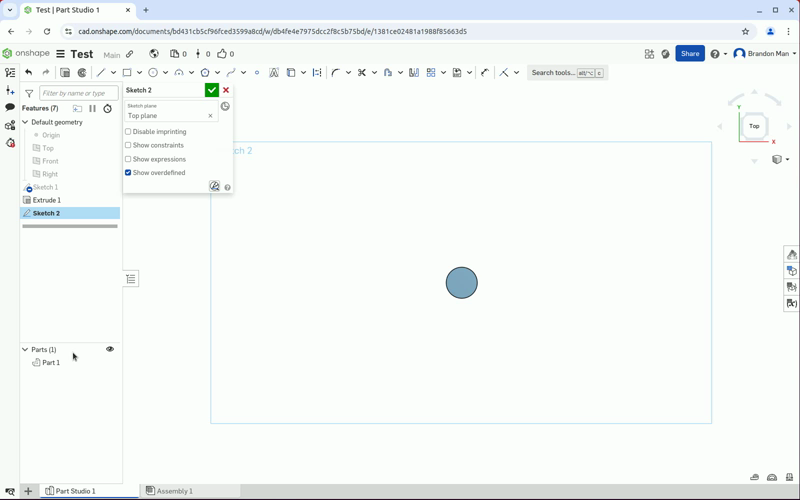
key(y)
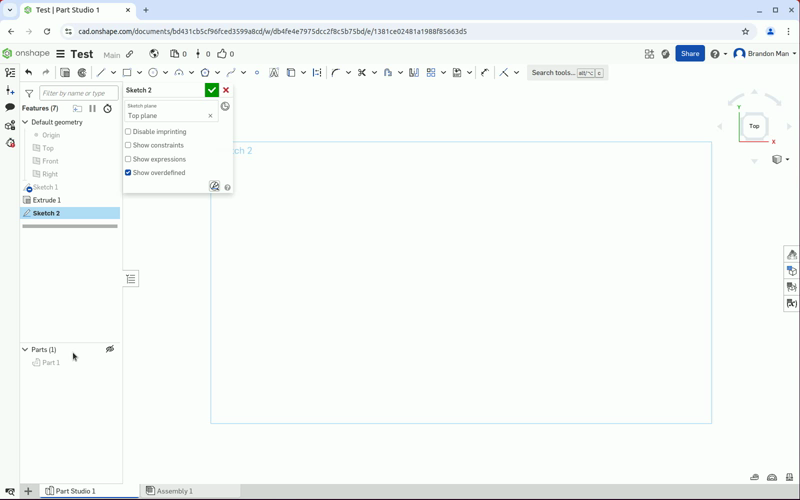
key(c)
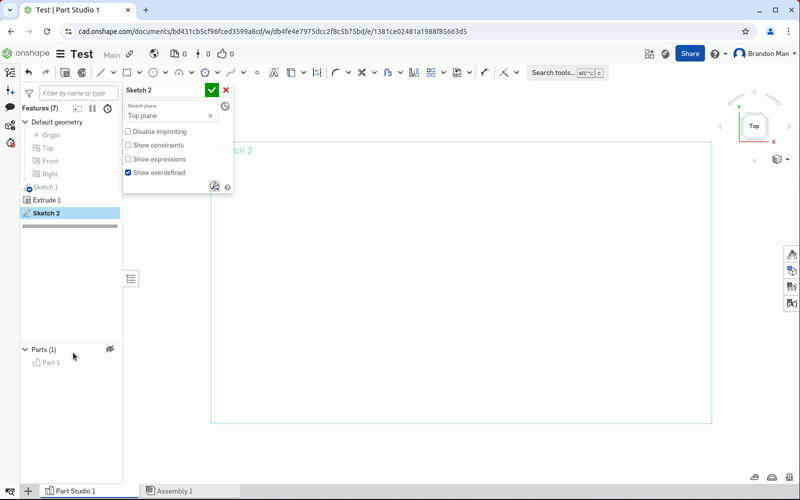
key_down(shift)
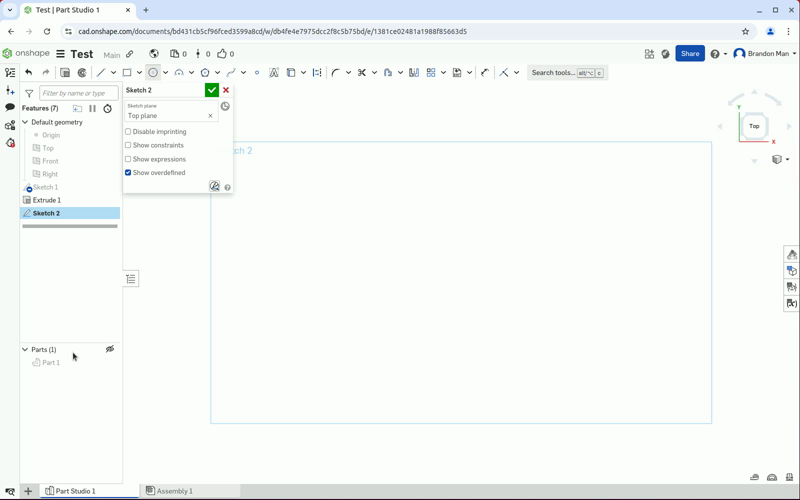
mouse_move(461, 282)
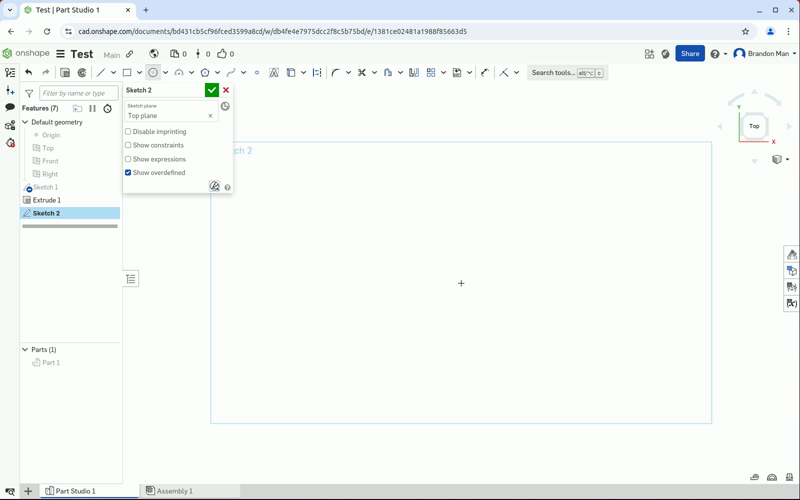
click(461, 282)
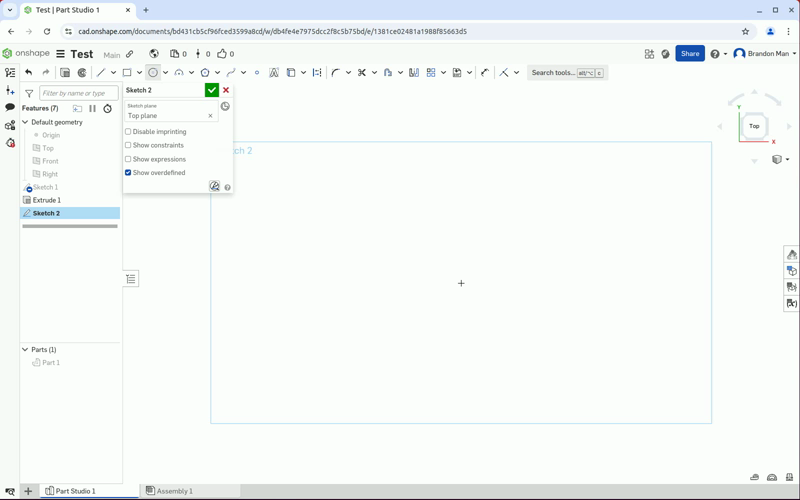
key_up(shift)
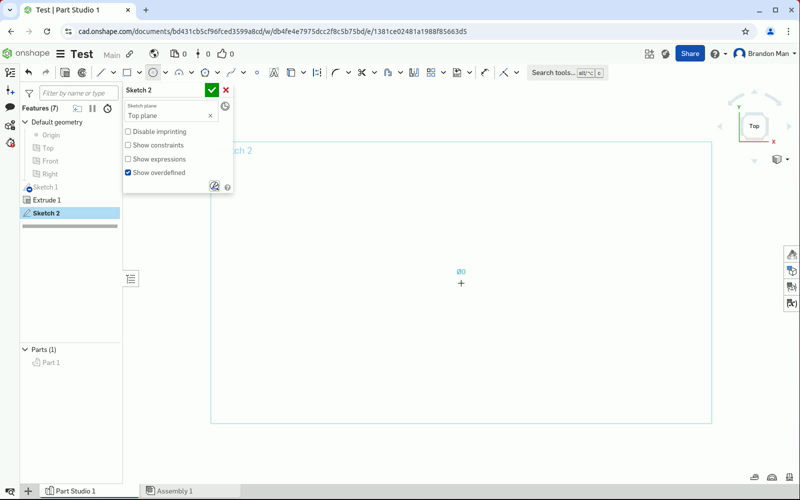
mouse_move(480, 282)
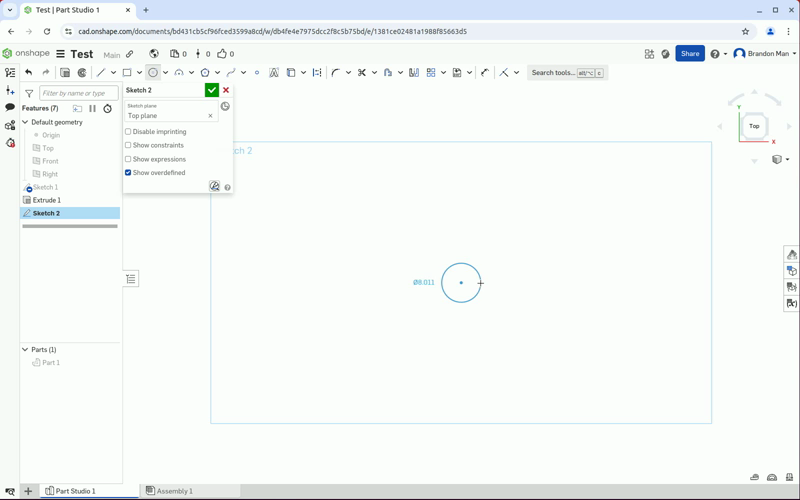
click(480, 282)
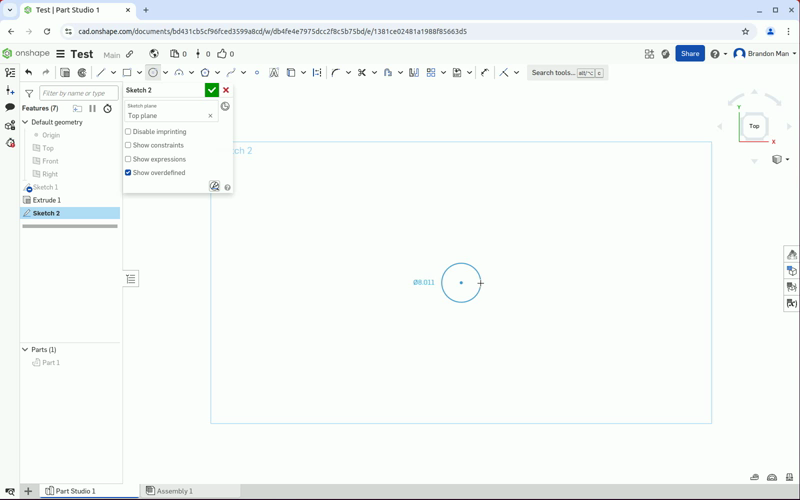
key(esc)
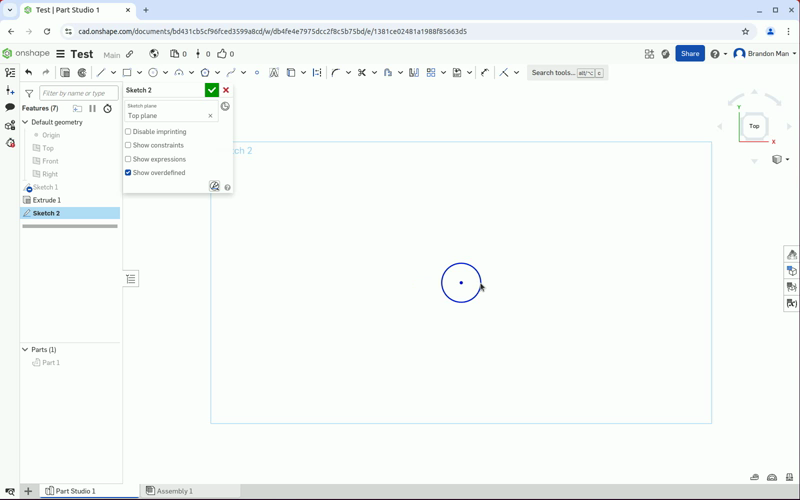
key(c)
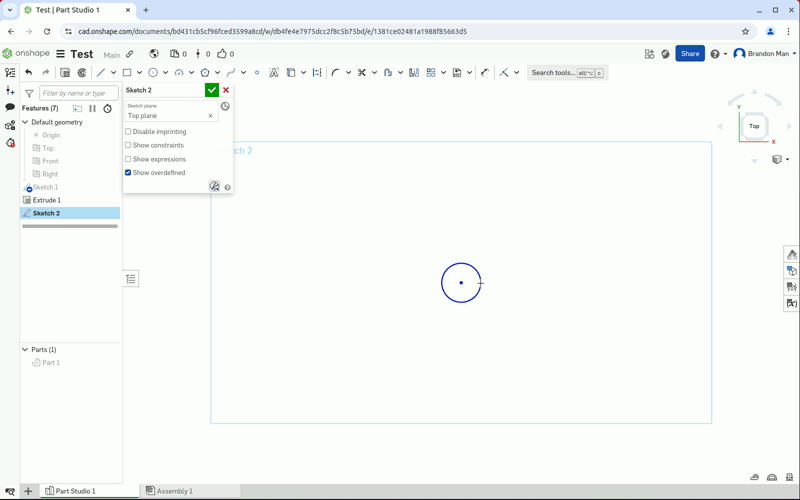
key_down(shift)
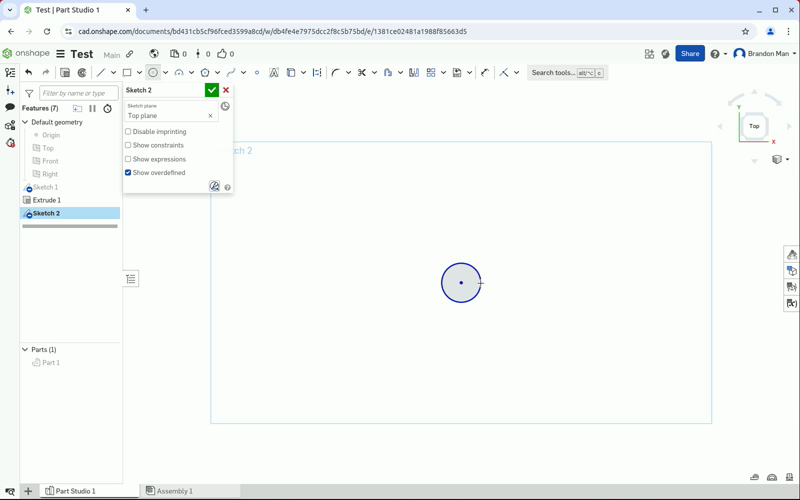
mouse_move(461, 282)
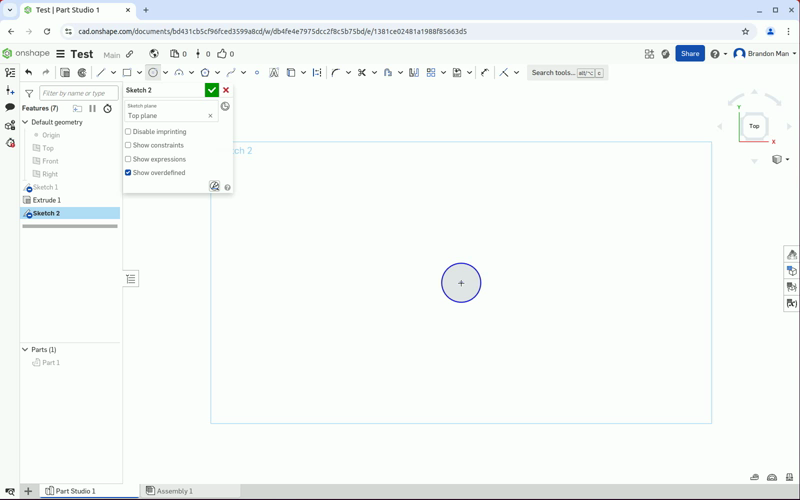
click(461, 282)
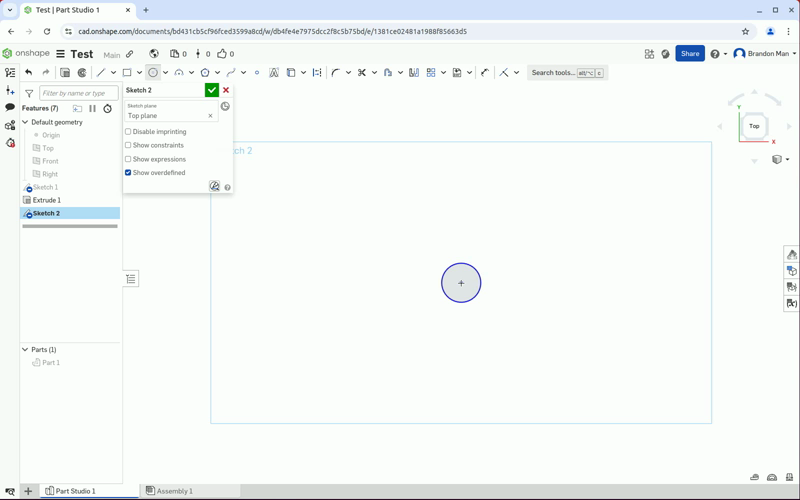
key_up(shift)
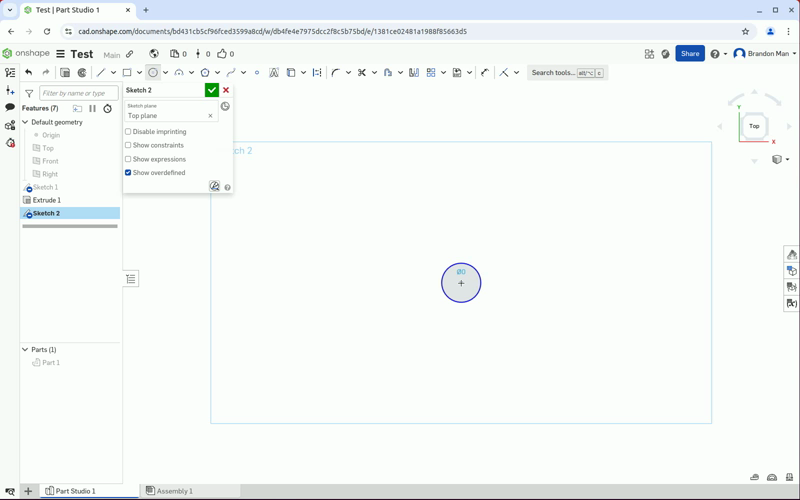
mouse_move(476, 282)
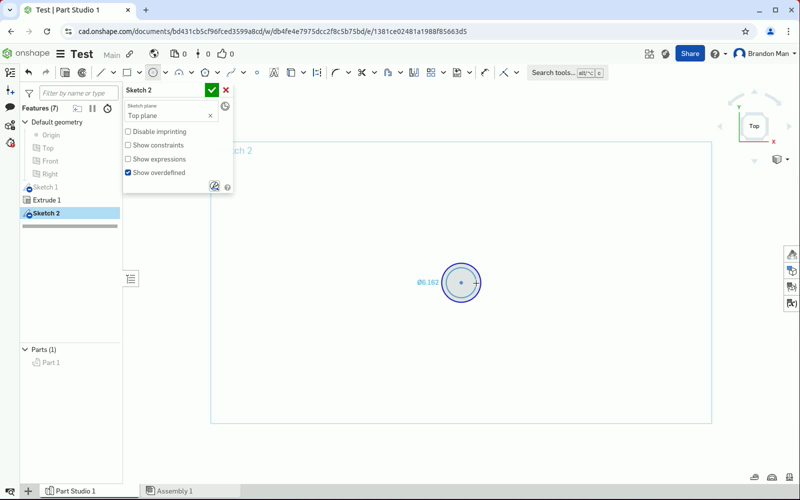
scroll(6)
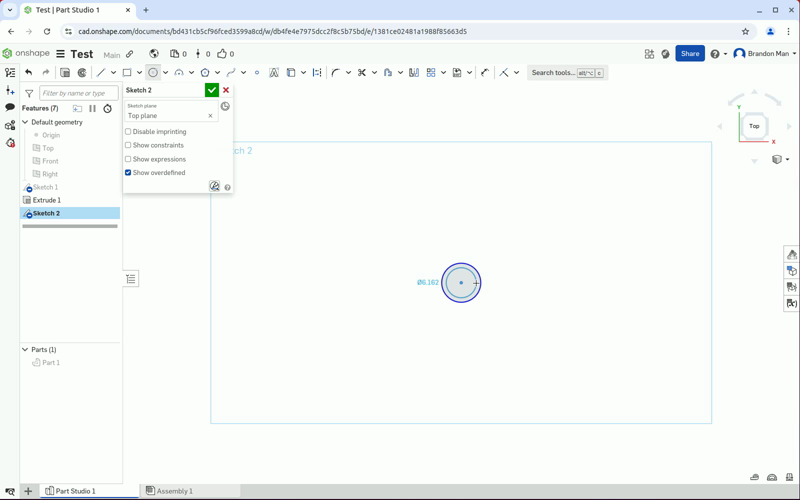
scroll(6)
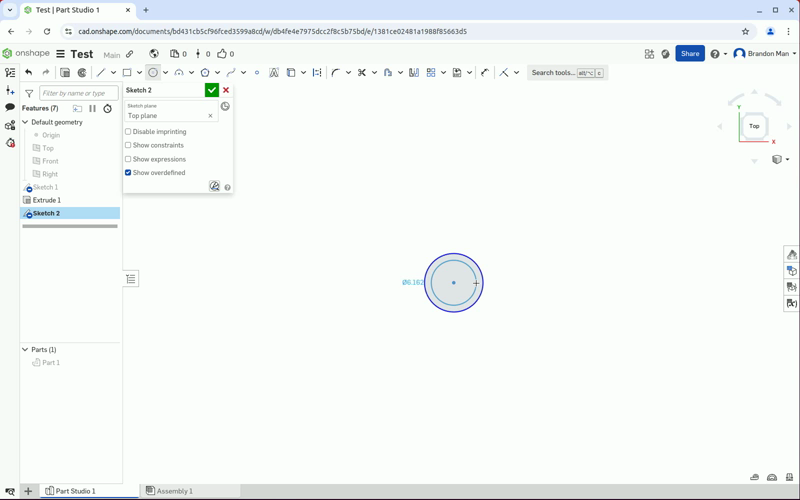
scroll(6)
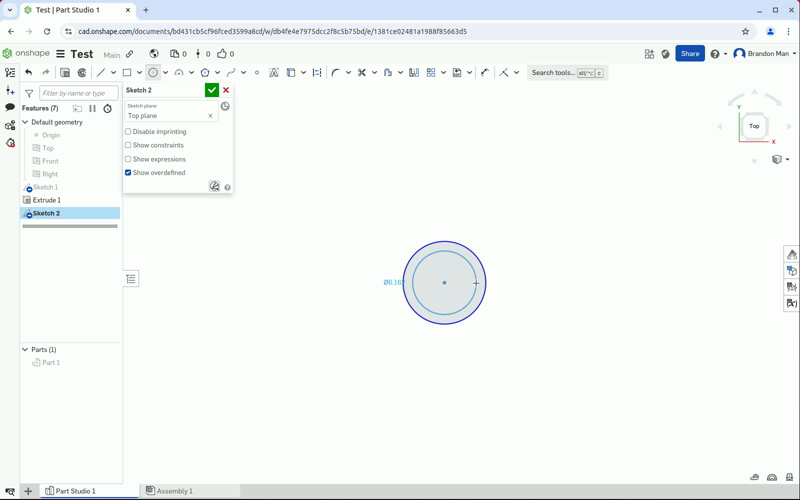
scroll(6)
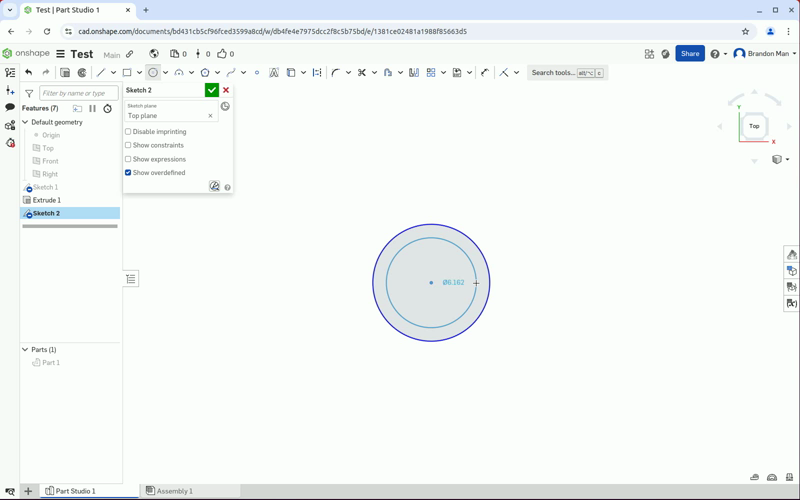
scroll(6)
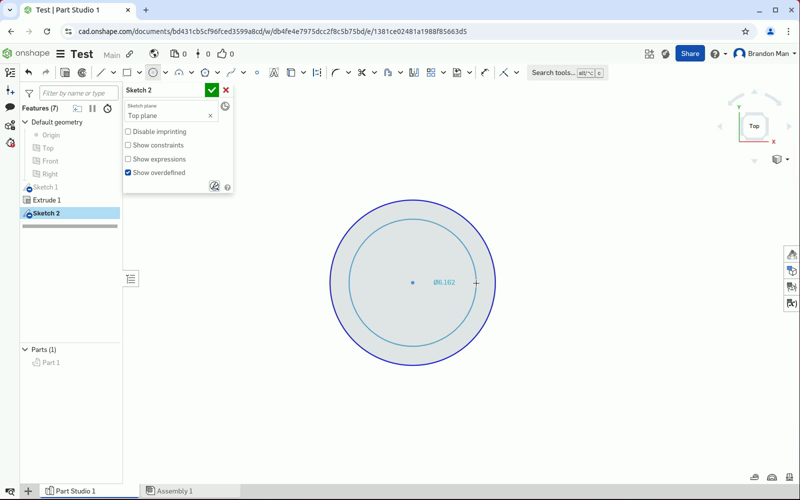
scroll(6)
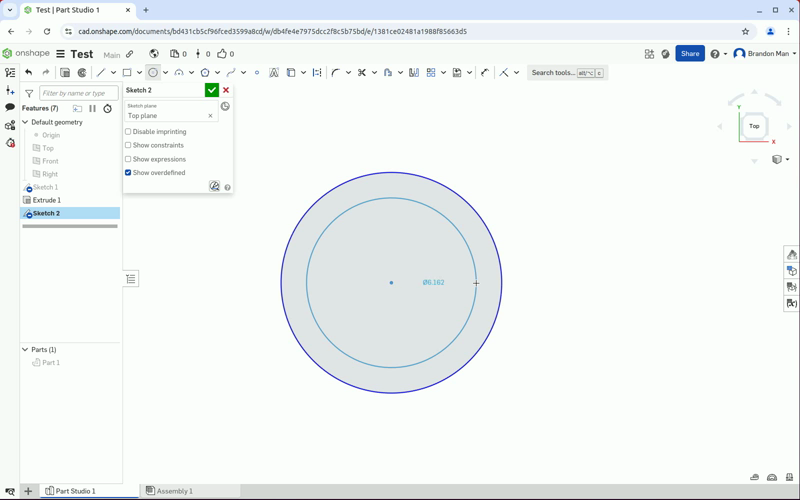
scroll(6)
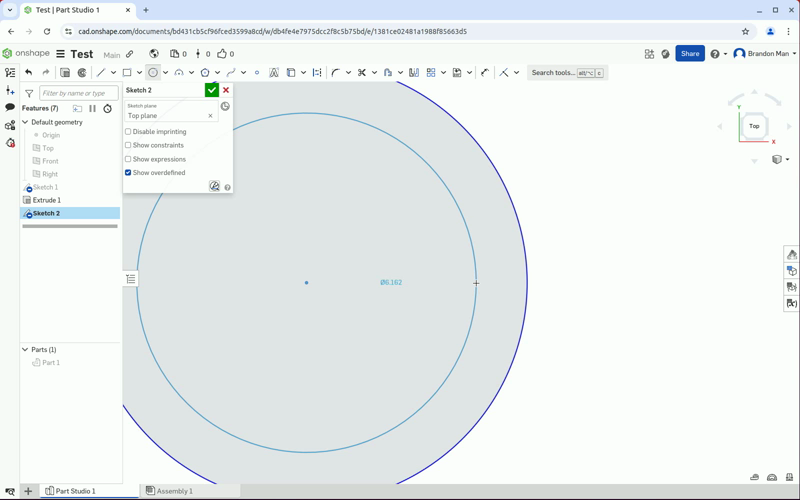
click(476, 282)
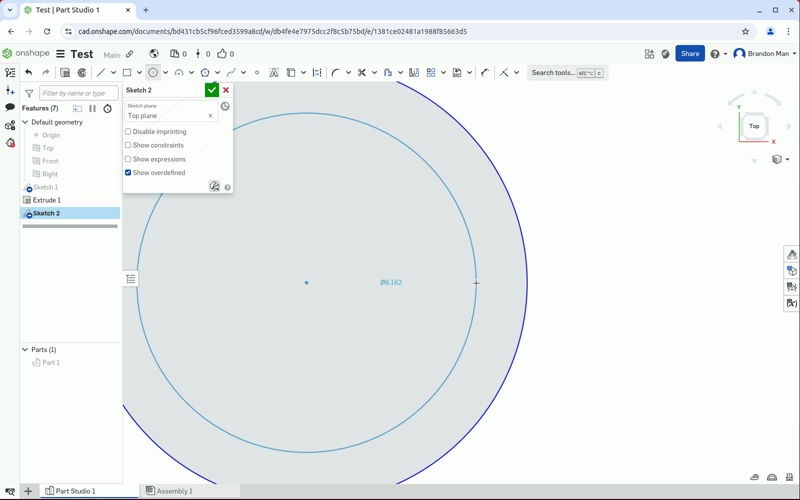
scroll(-6)
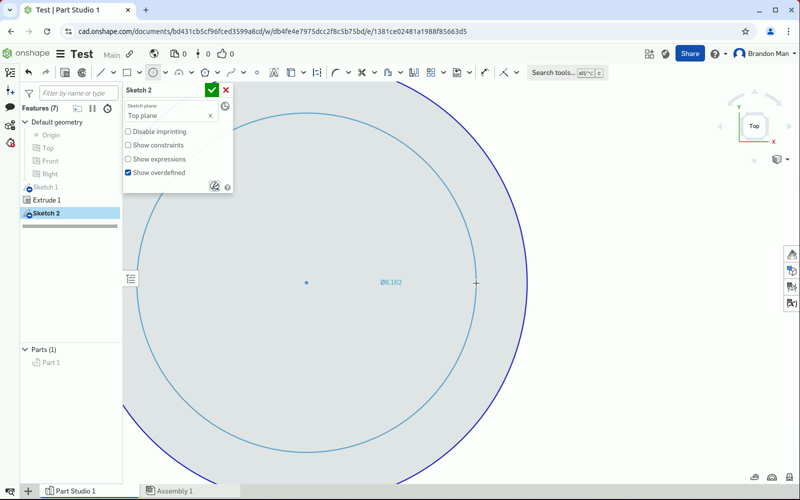
scroll(-6)
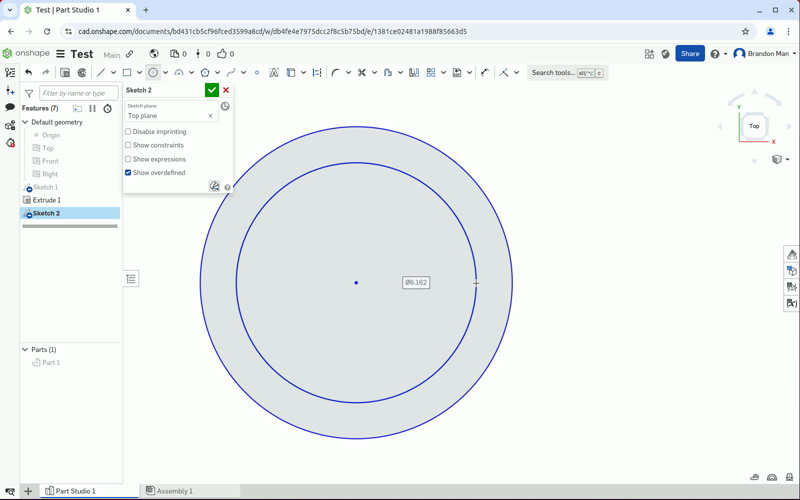
scroll(-6)
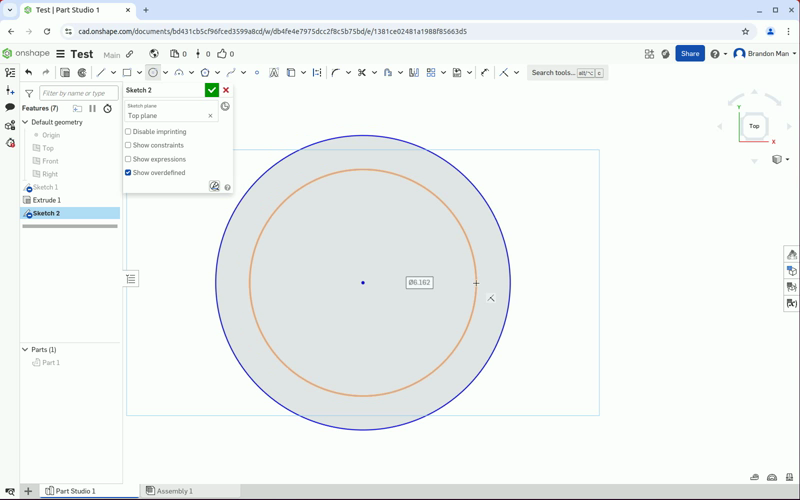
scroll(-6)
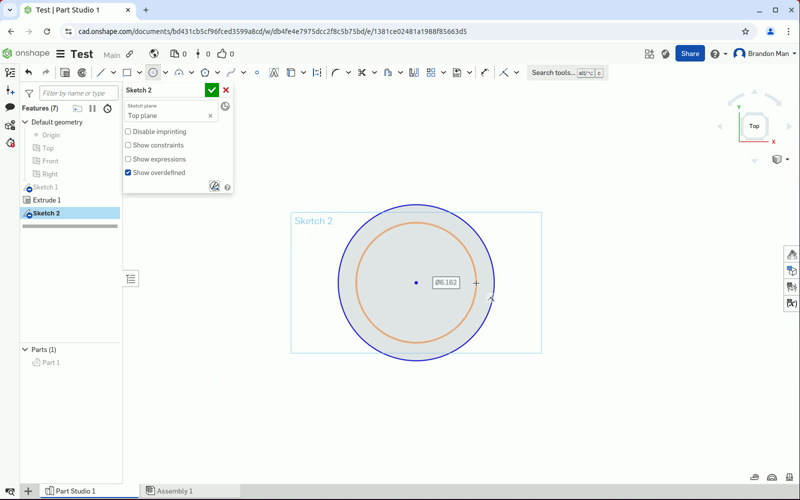
scroll(-6)
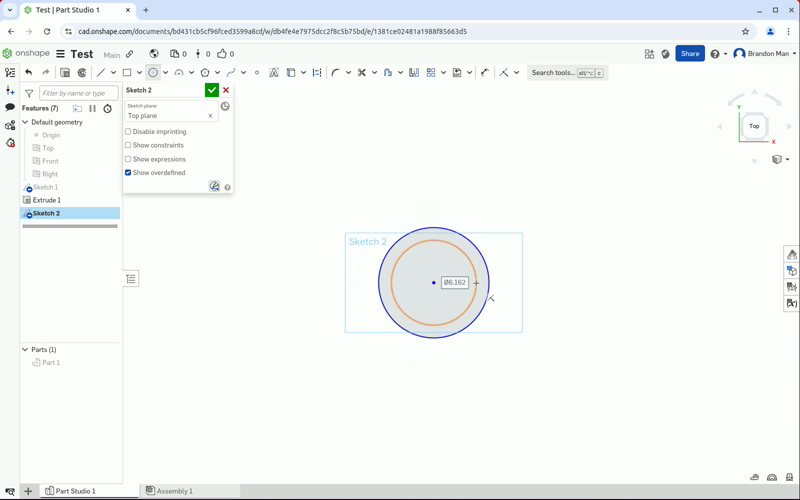
scroll(-6)
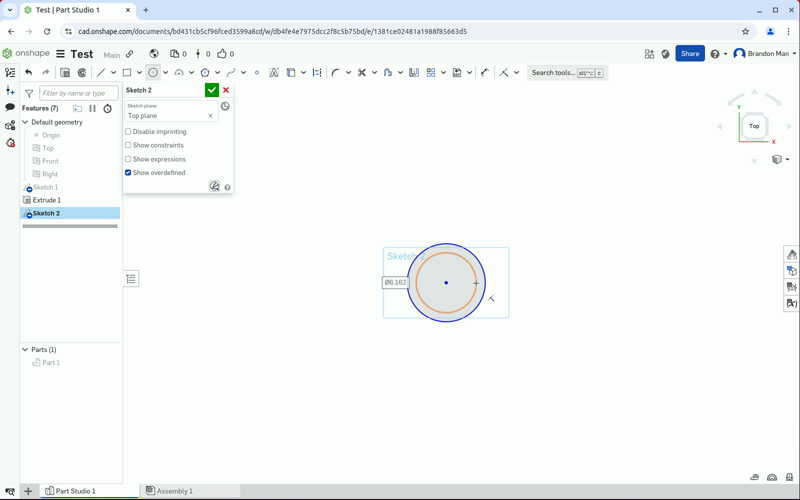
scroll(-6)
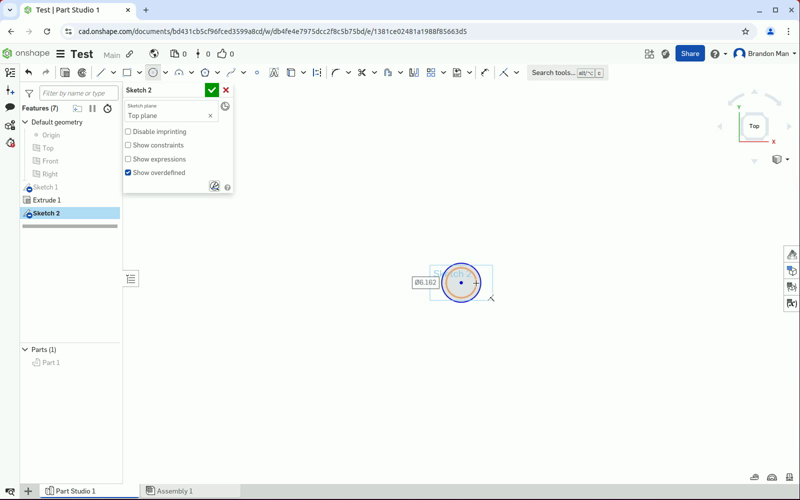
key(esc)
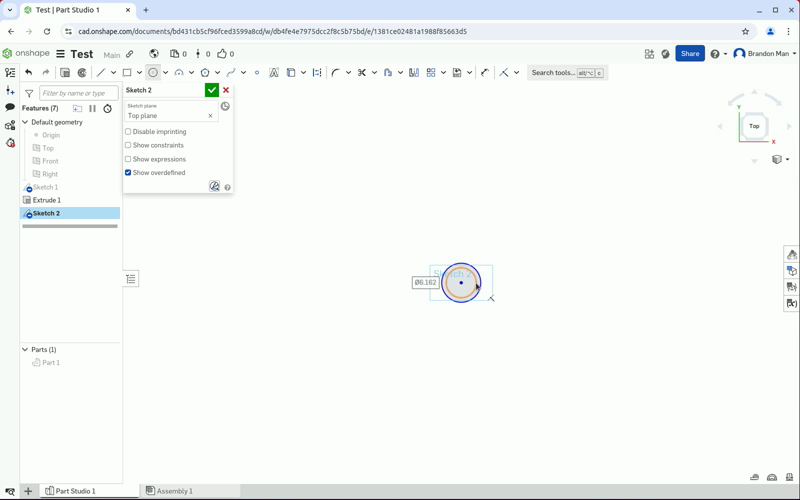
mouse_move(476, 286)
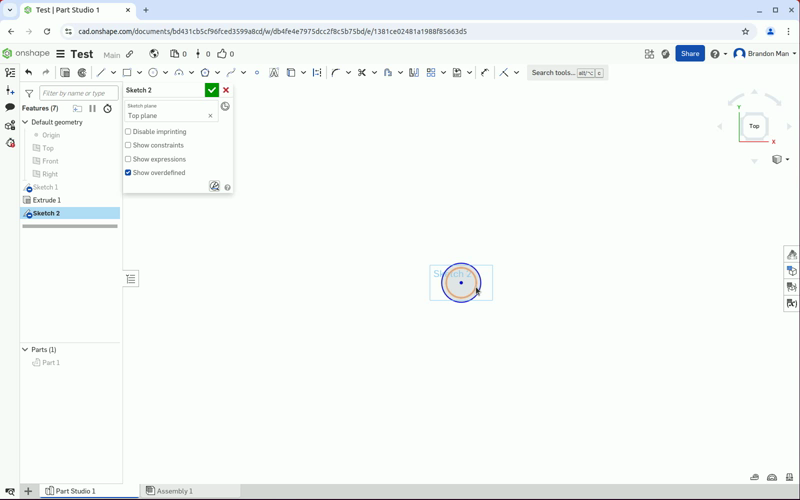
scroll(6)
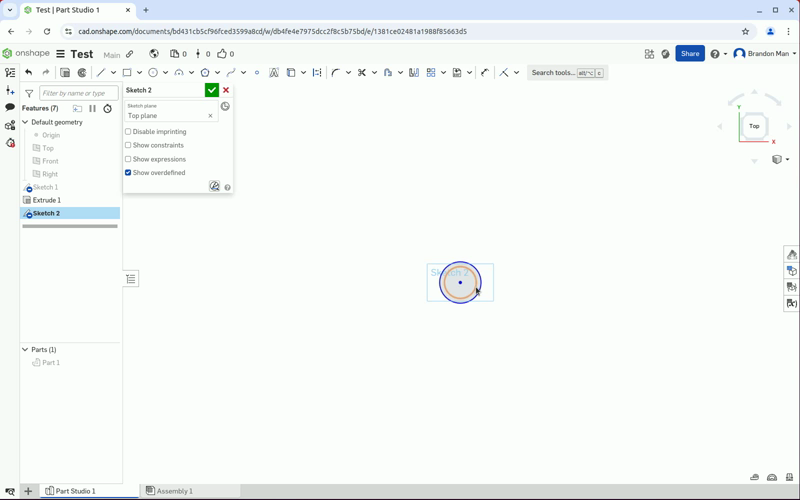
scroll(6)
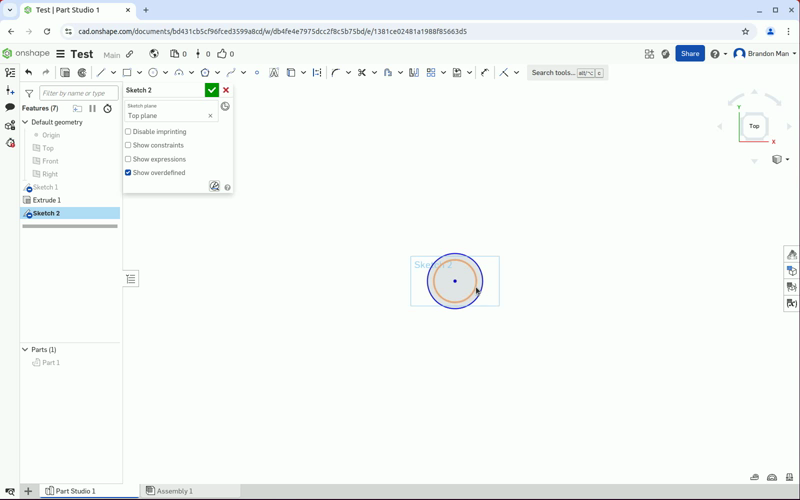
scroll(6)
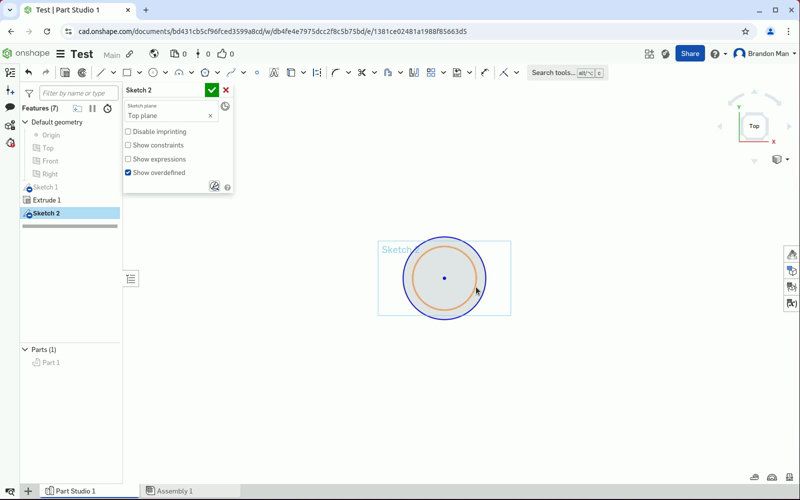
scroll(6)
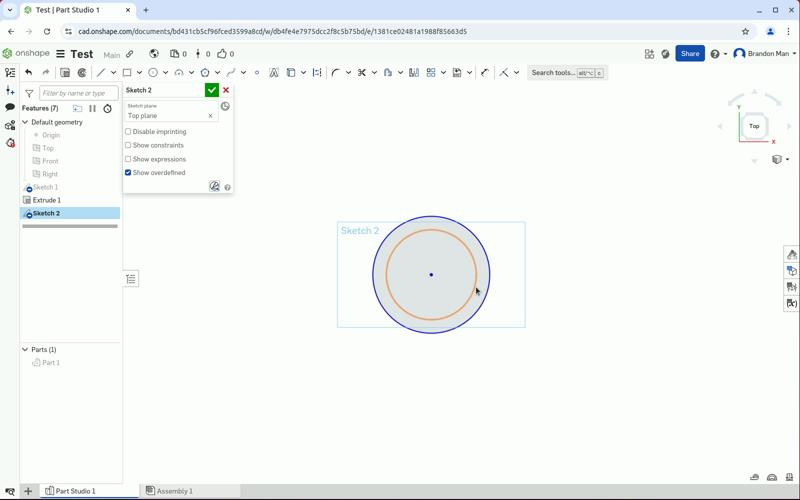
scroll(6)
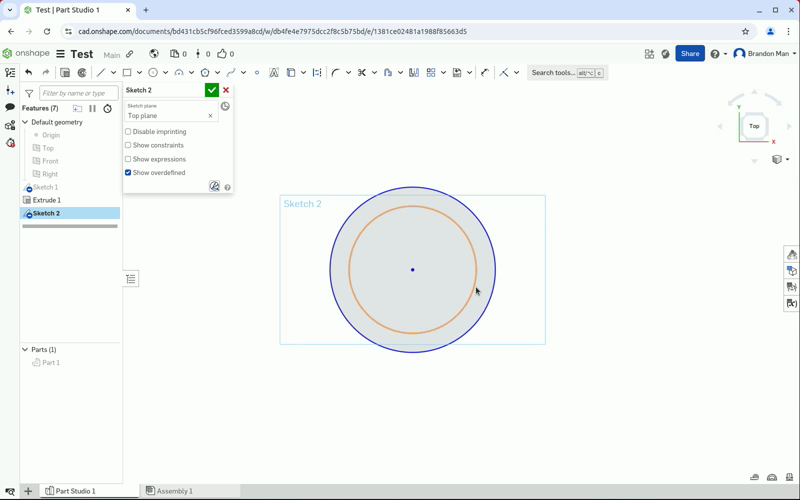
scroll(6)
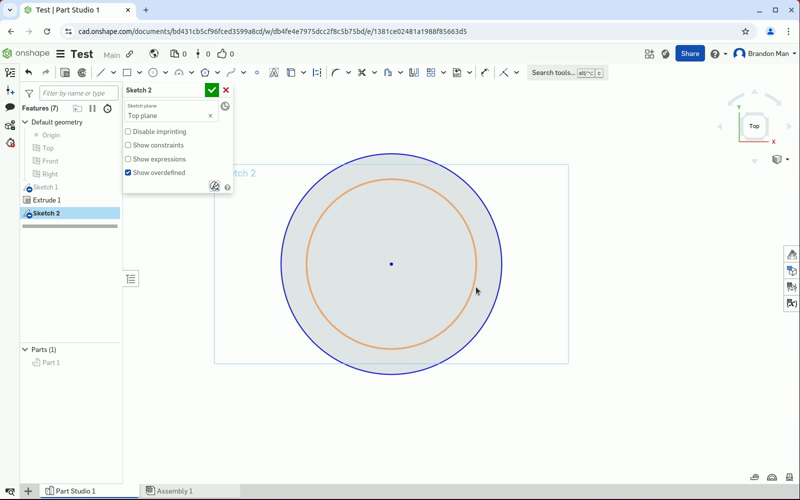
scroll(6)
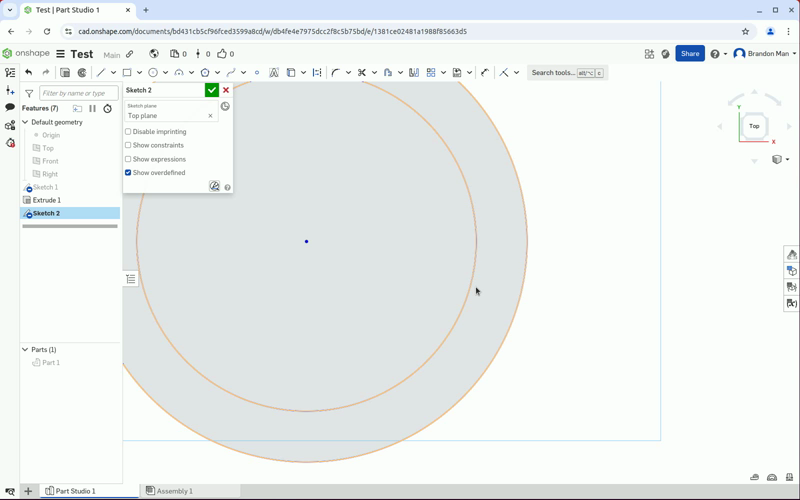
click(476, 286)
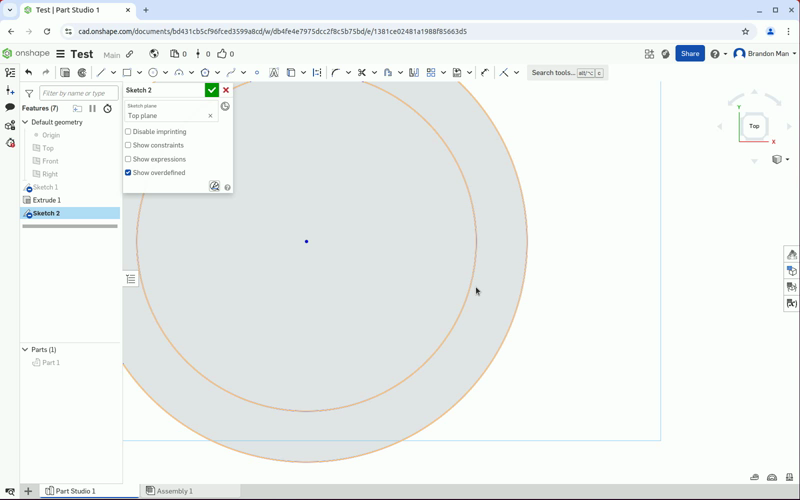
scroll(-6)
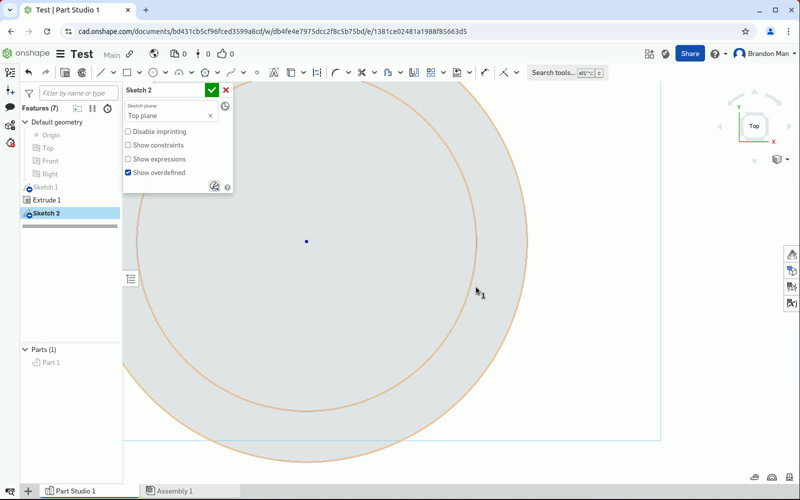
scroll(-6)
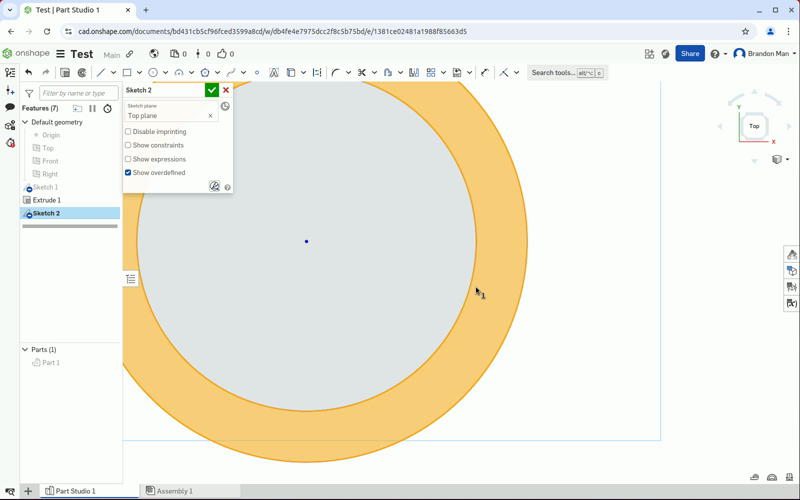
scroll(-6)
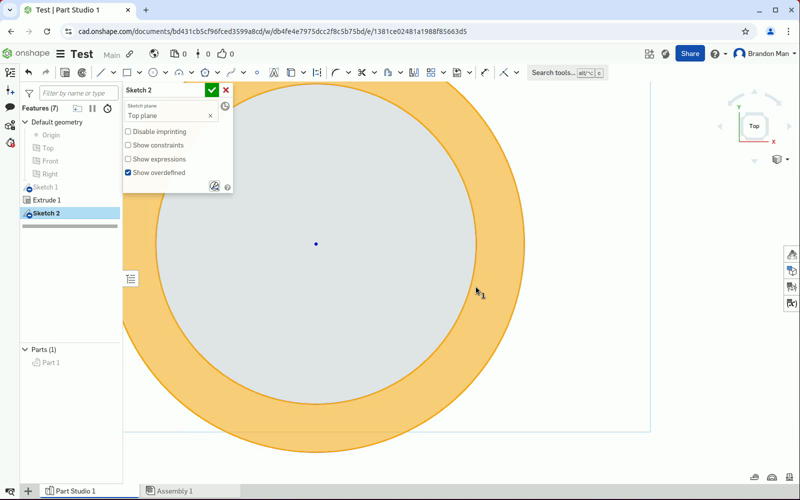
scroll(-6)
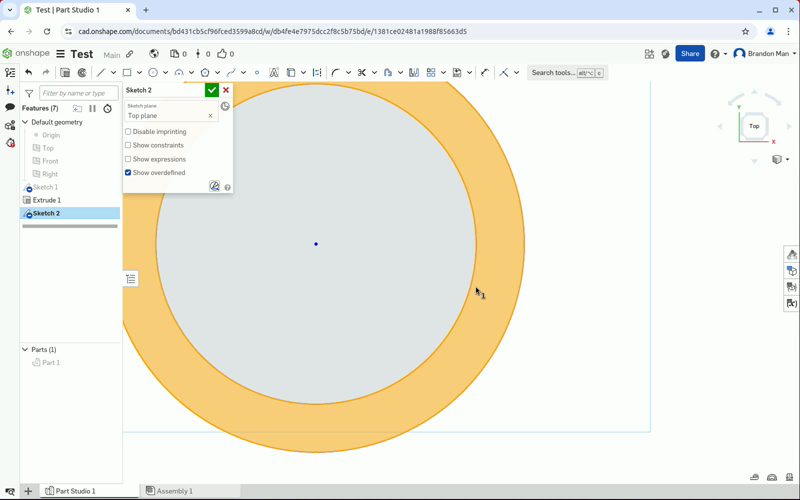
scroll(-6)
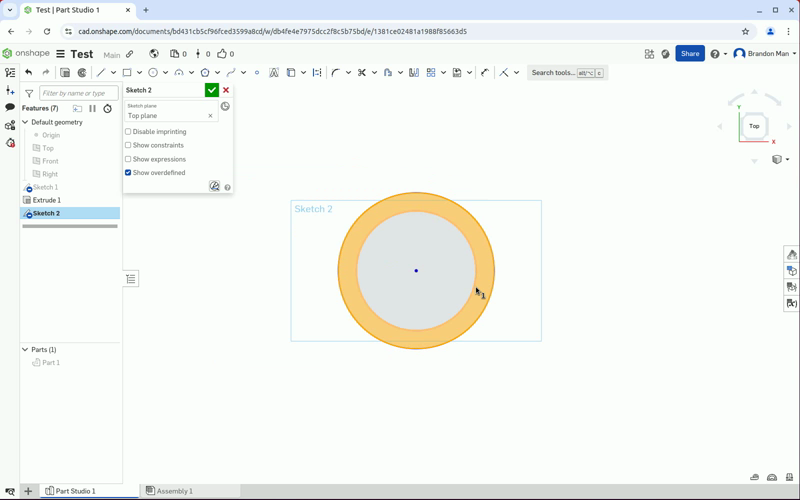
scroll(-6)
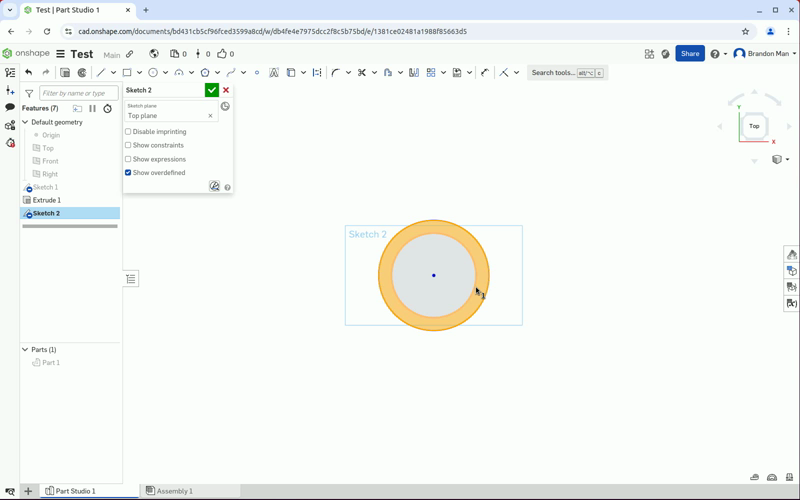
scroll(-6)
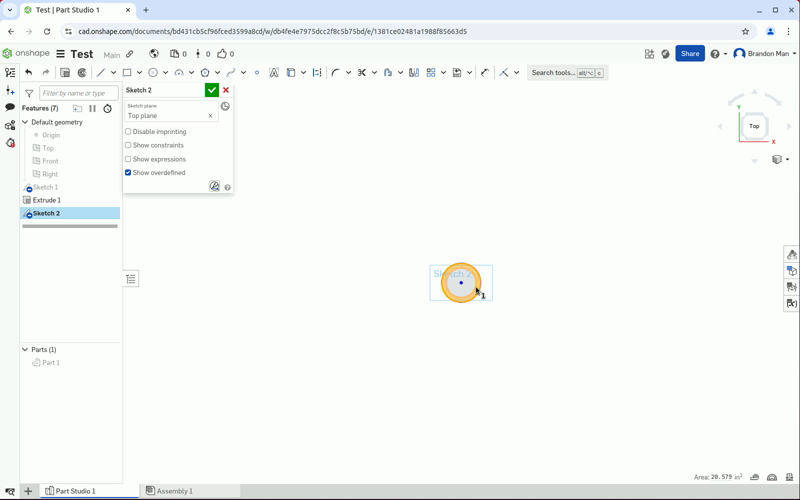
mouse_move(73, 352)
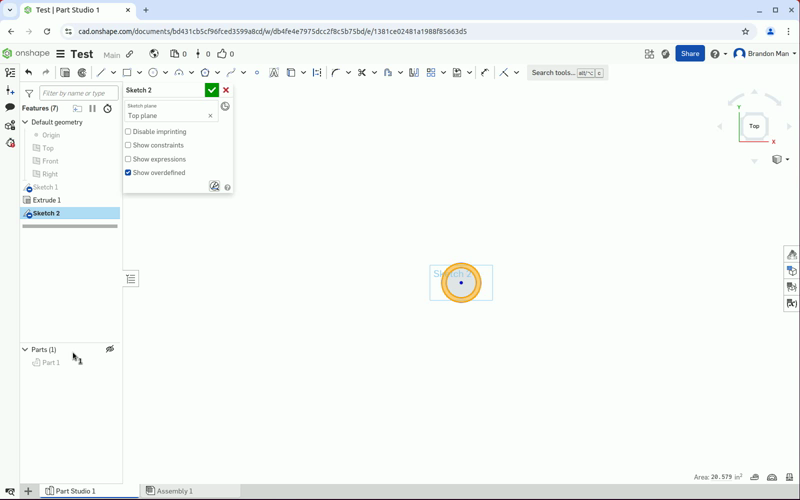
key(shift+y)
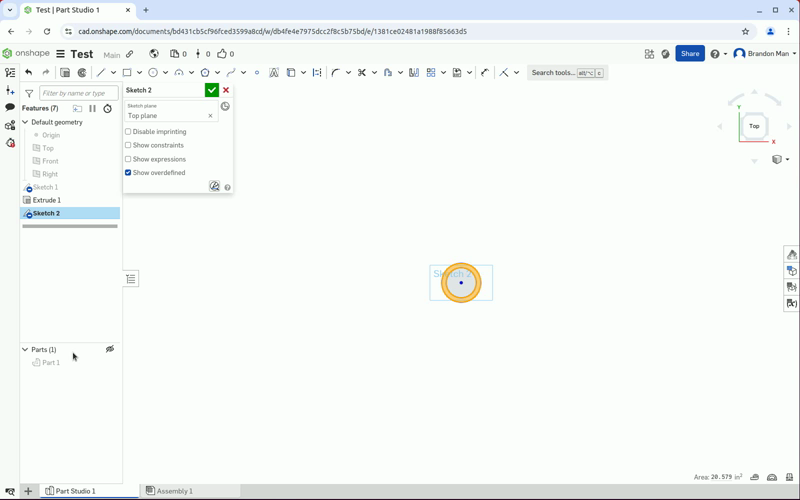
key(shift+e)
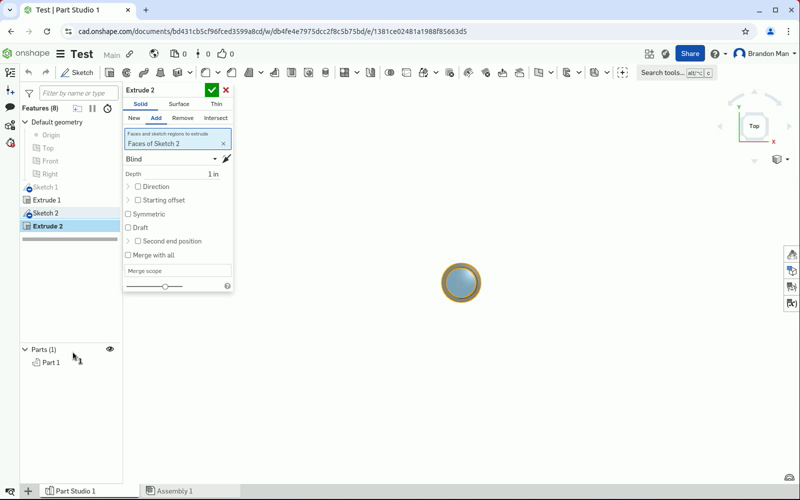
mouse_move(143, 106)
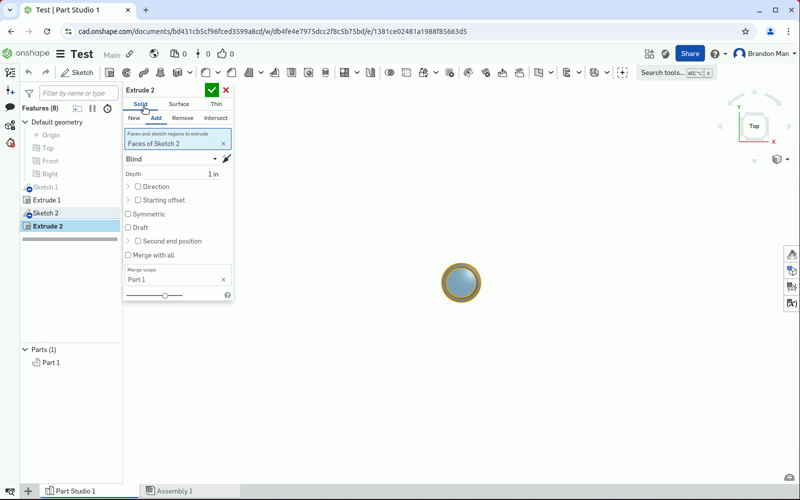
click(143, 106)
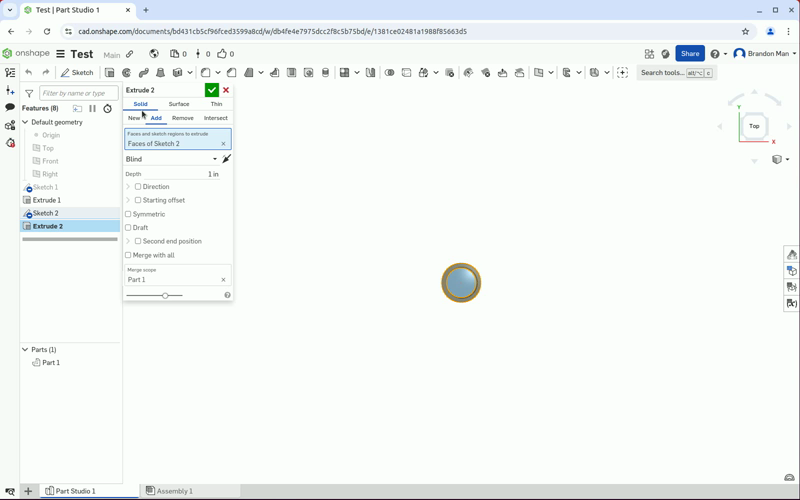
mouse_move(137, 120)
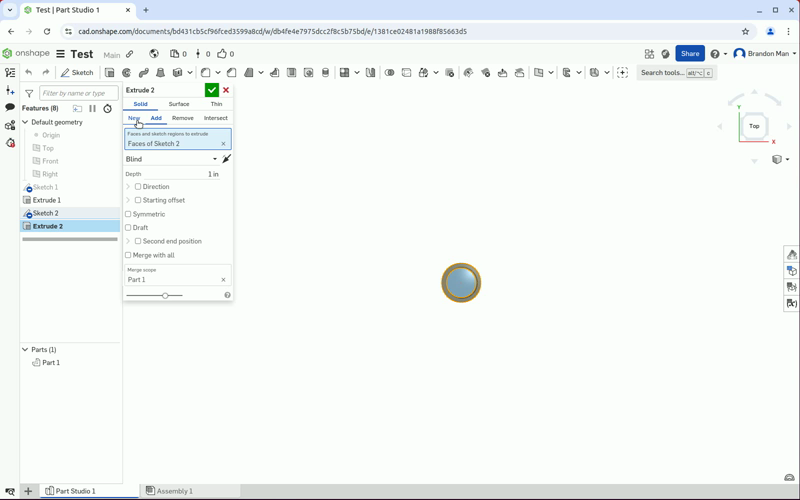
click(137, 120)
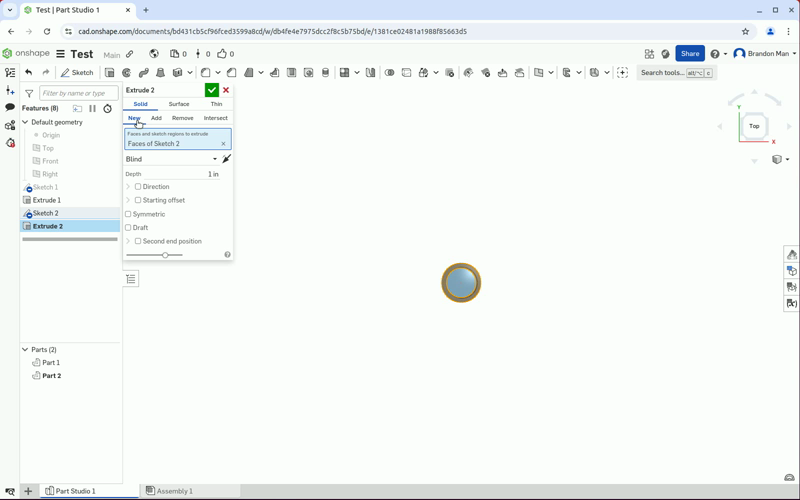
key(tab, 4)
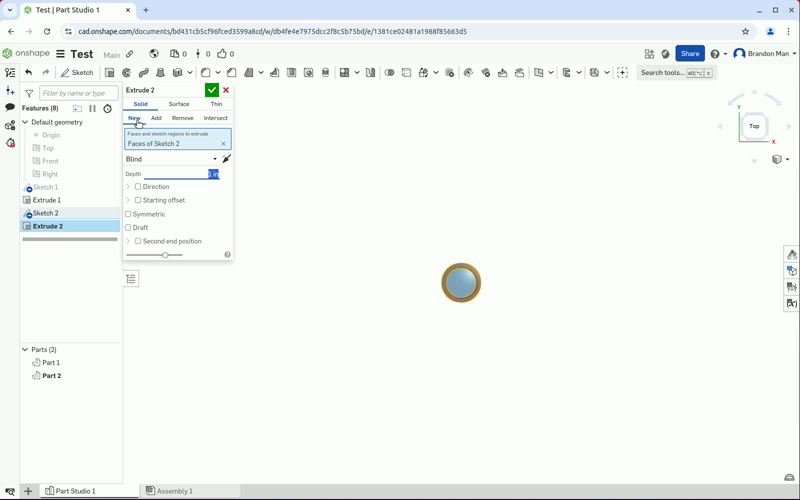
text(8.666)
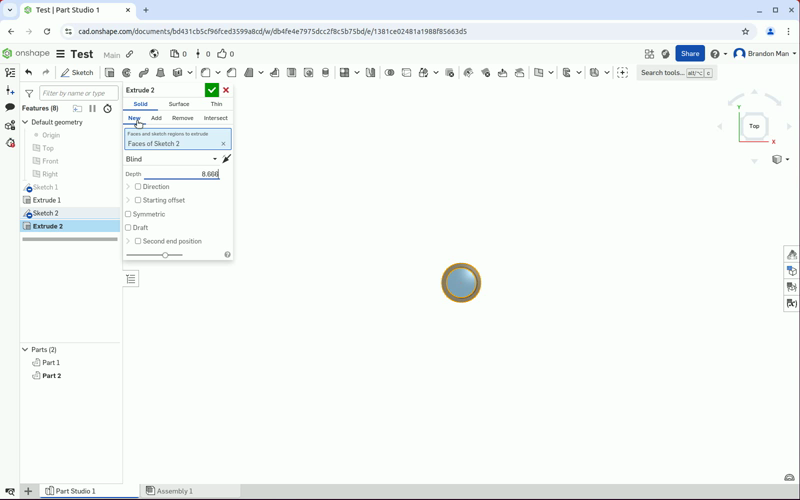
key(enter)
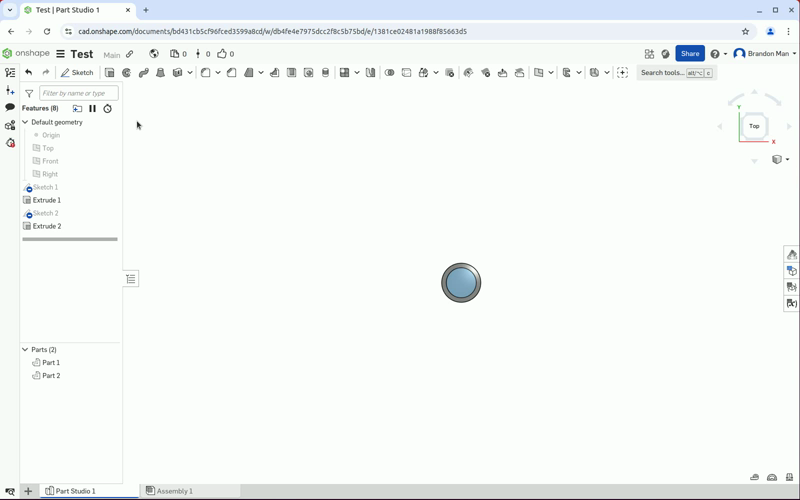
key(shift+h)
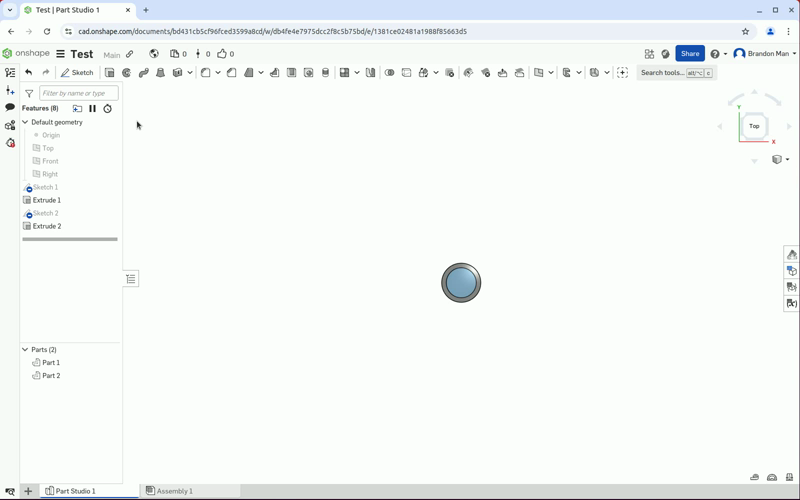
key(shift+h)
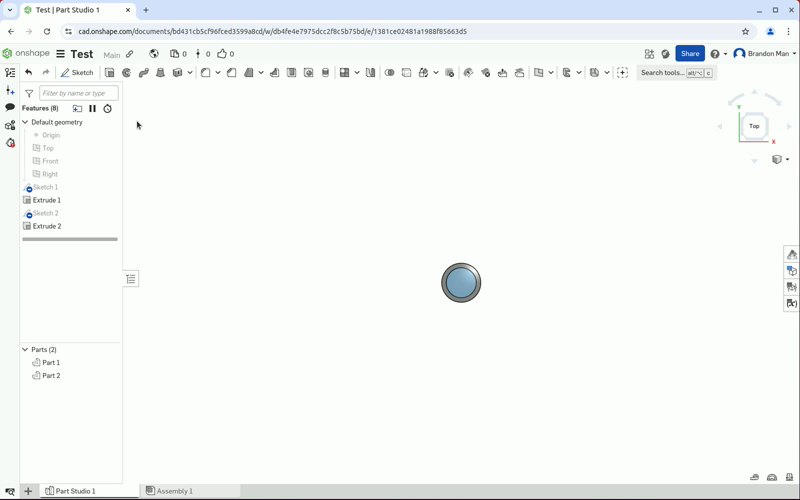
mouse_move(73, 189)
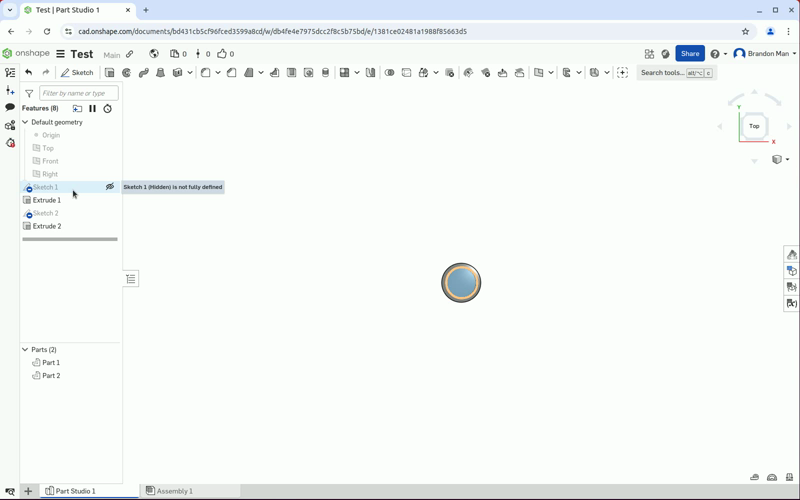
click(73, 189)
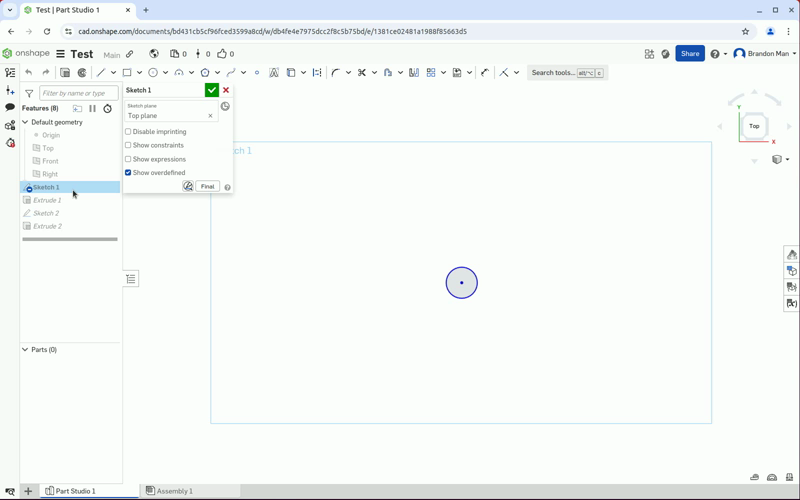
mouse_move(229, 92)
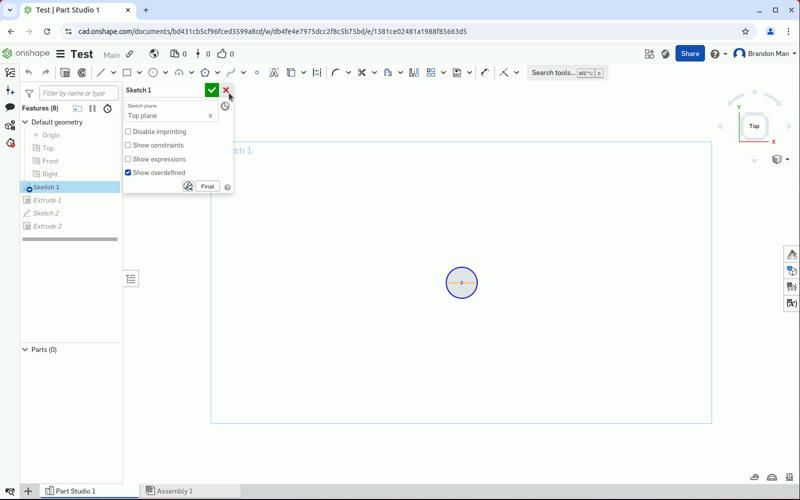
click(229, 92)
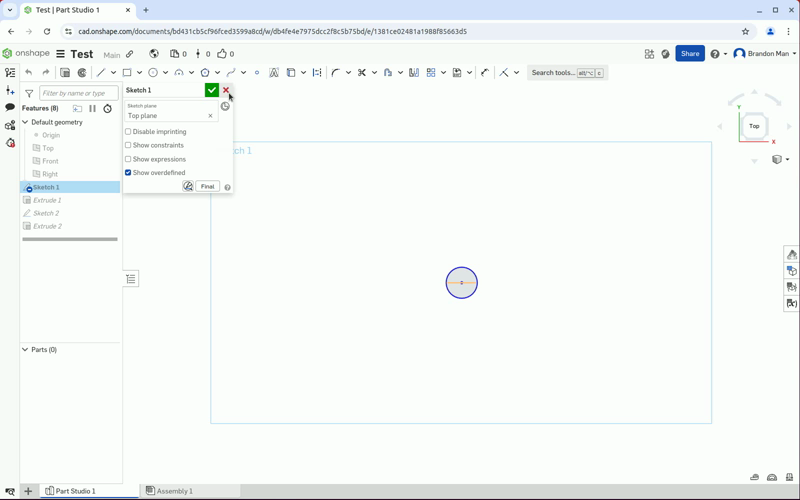
key(shift+s)
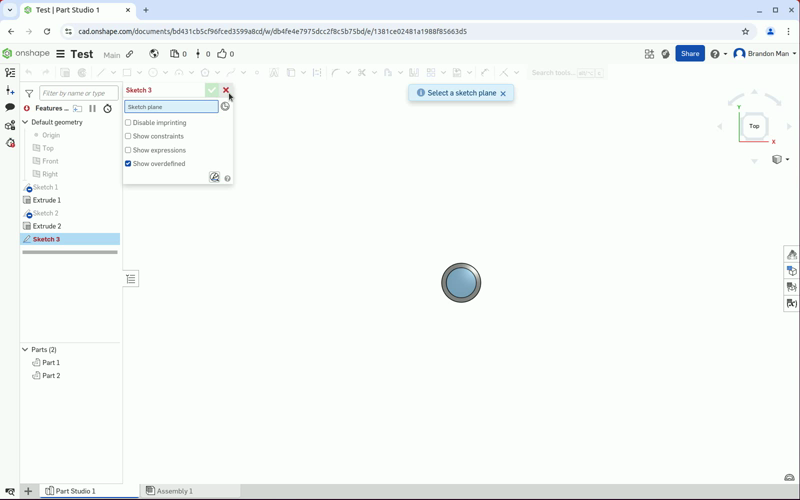
mouse_move(73, 150)
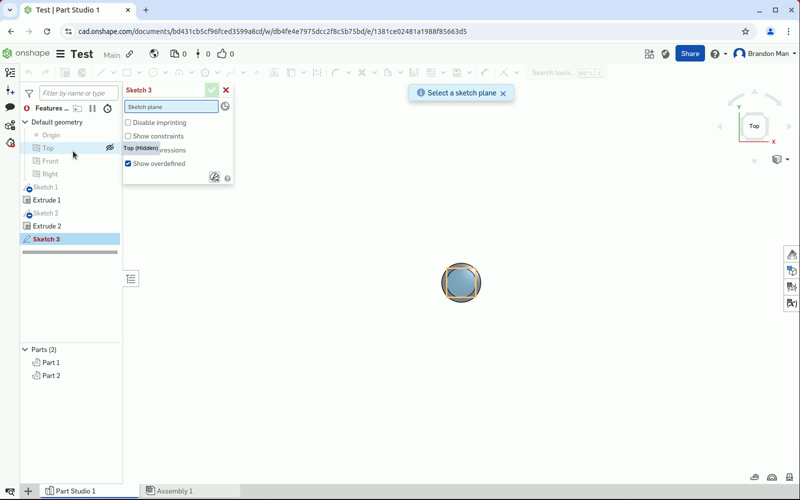
click(73, 150)
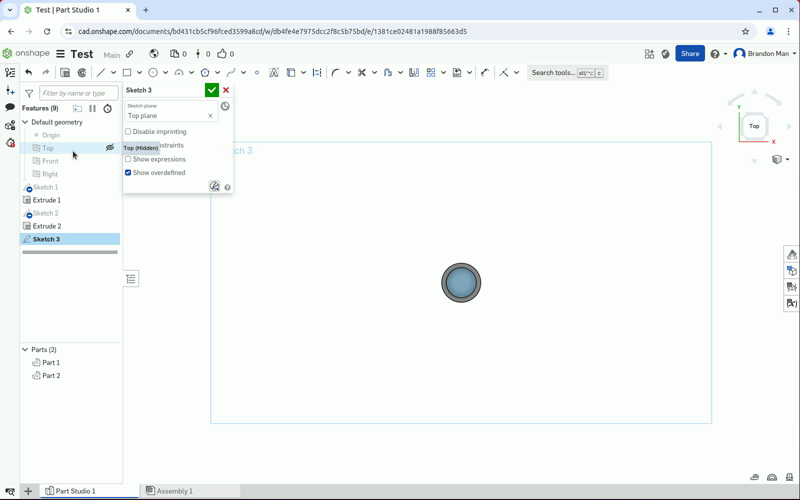
mouse_move(73, 352)
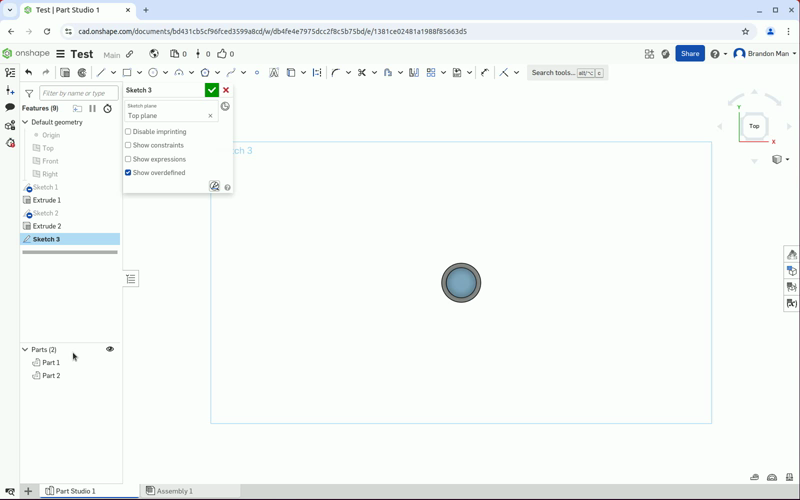
key(y)
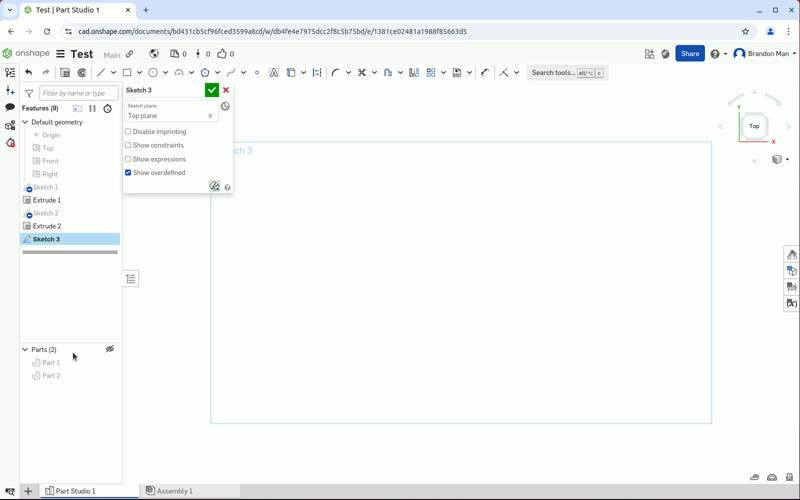
key(c)
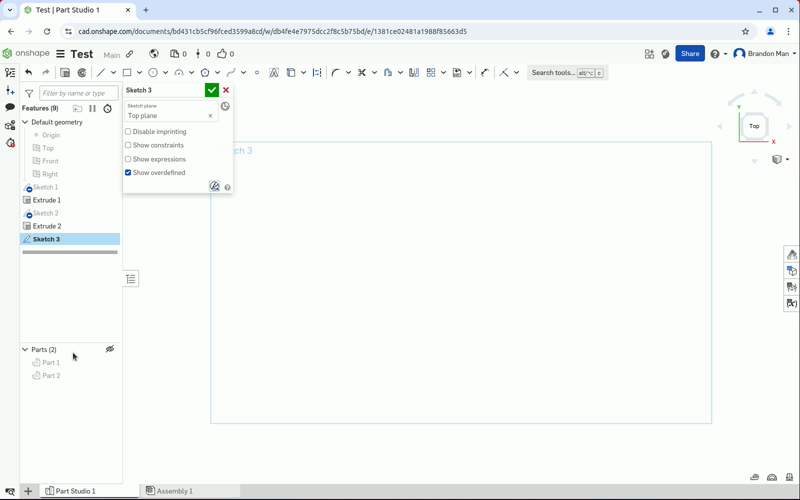
key_down(shift)
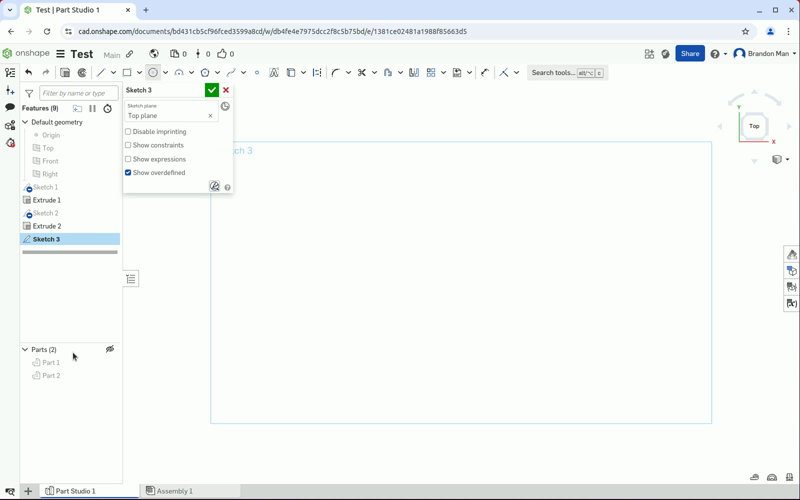
mouse_move(461, 282)
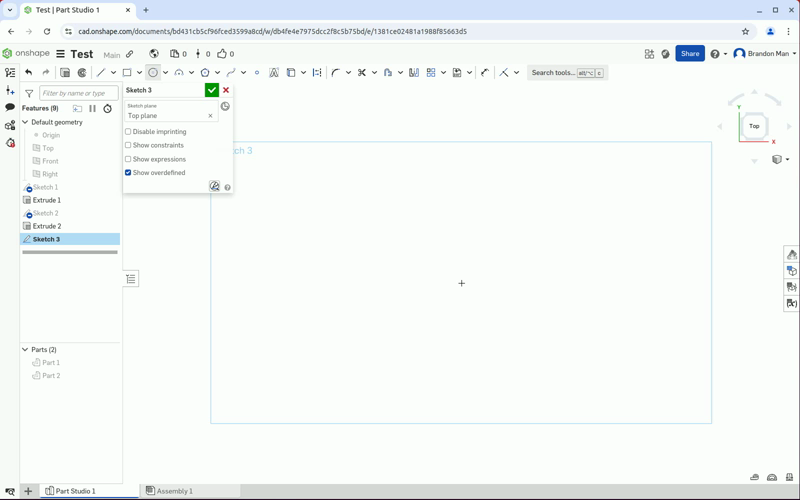
click(461, 282)
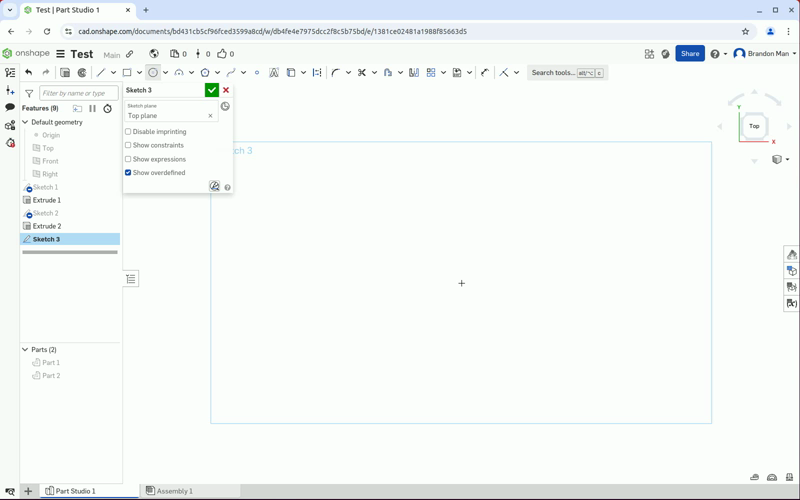
key_up(shift)
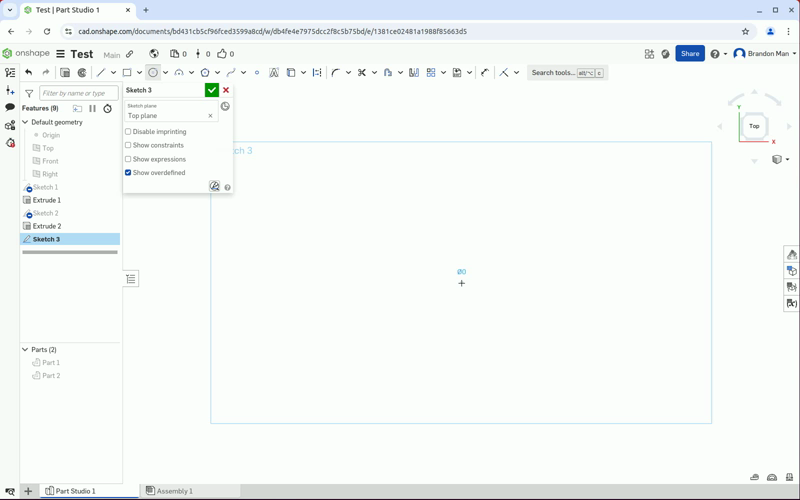
mouse_move(528, 282)
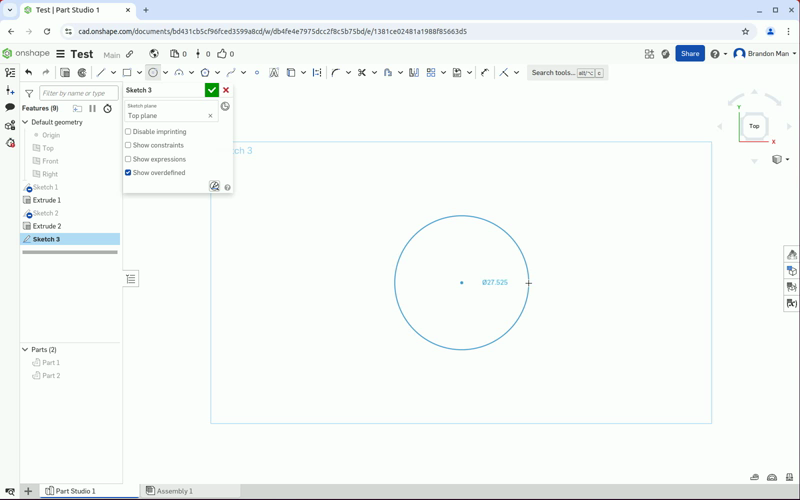
click(528, 282)
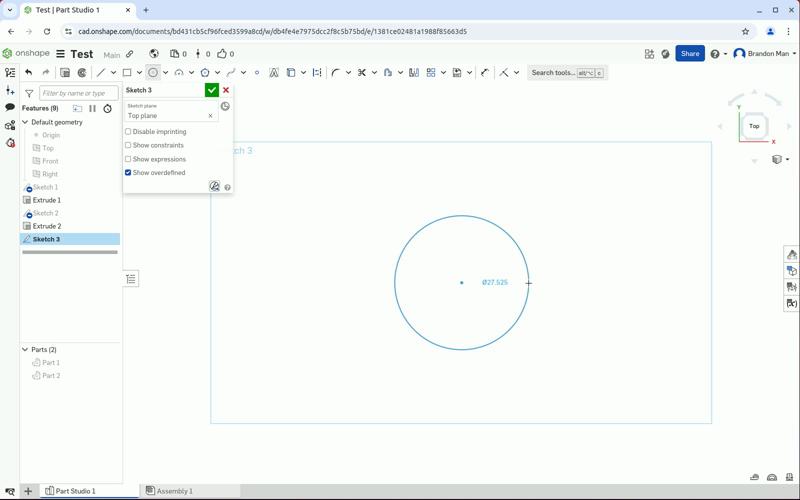
key(esc)
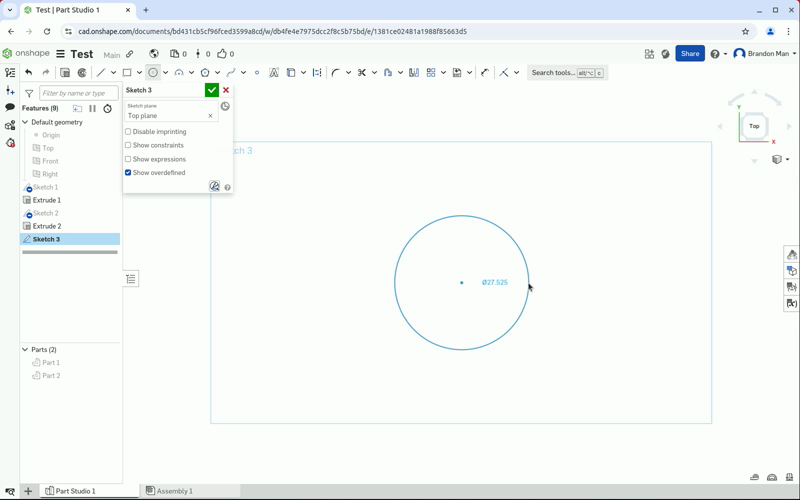
key(c)
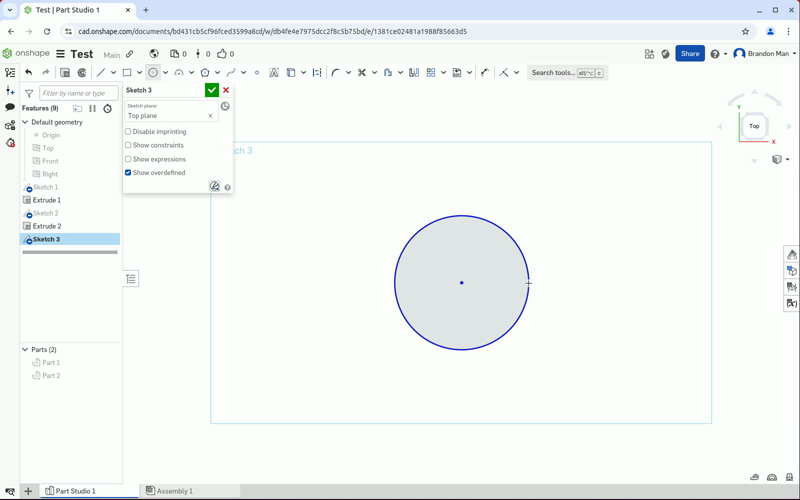
key_down(shift)
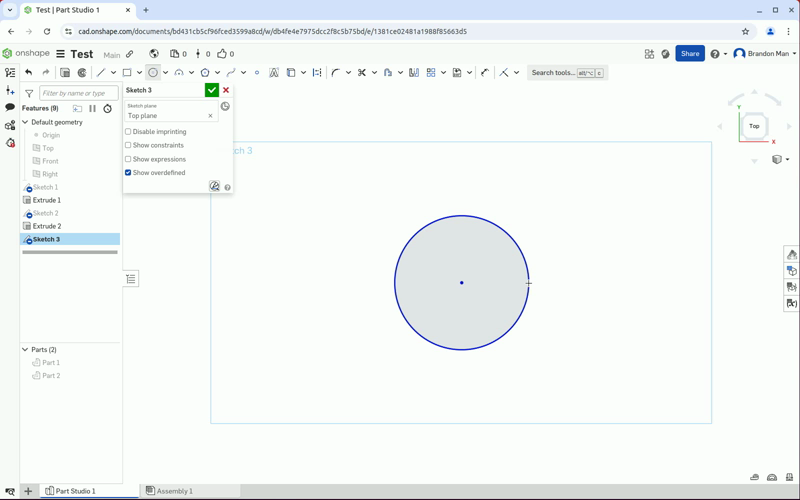
mouse_move(461, 282)
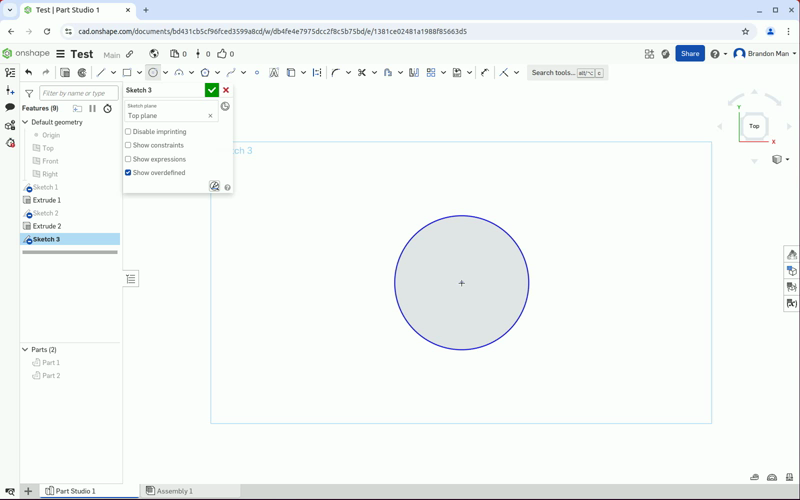
click(461, 282)
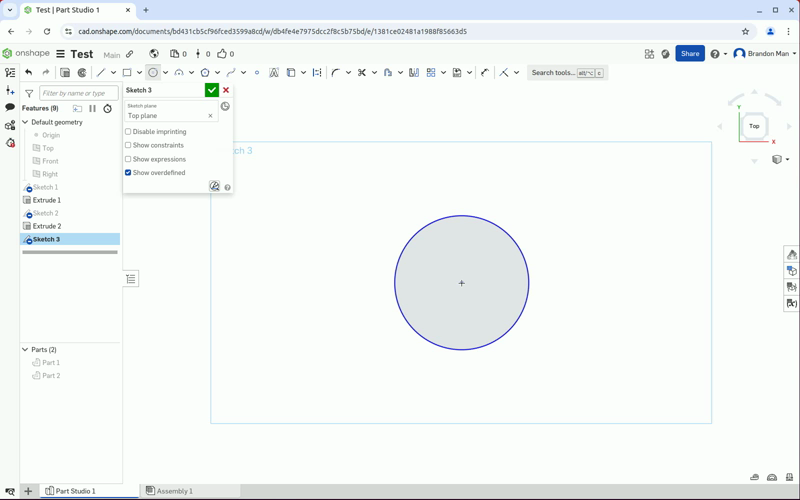
key_up(shift)
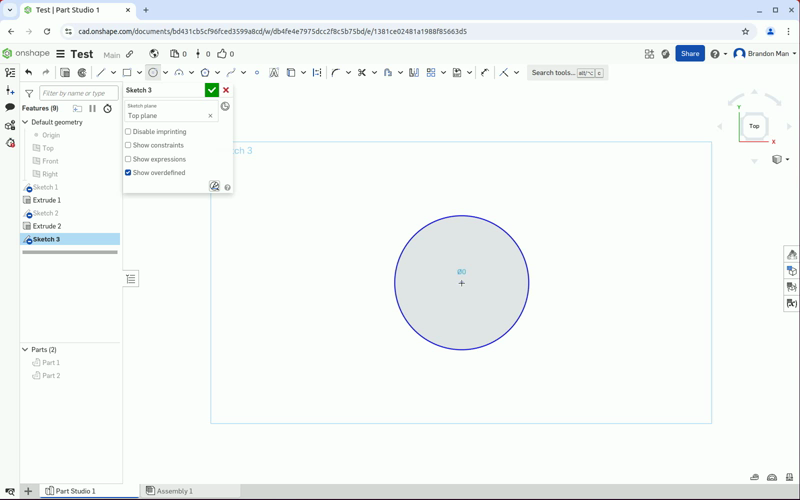
mouse_move(479, 282)
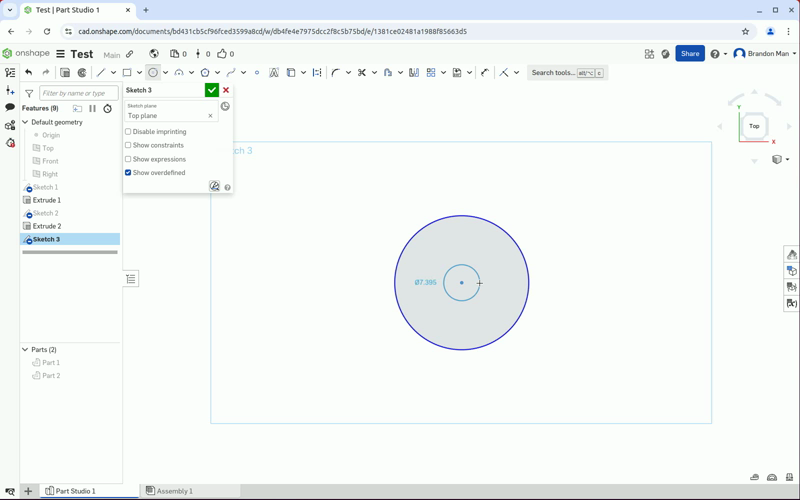
click(479, 282)
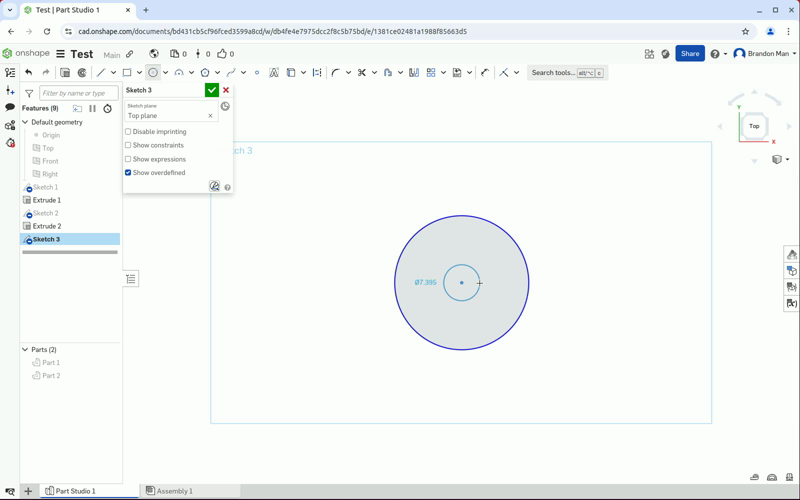
key(esc)
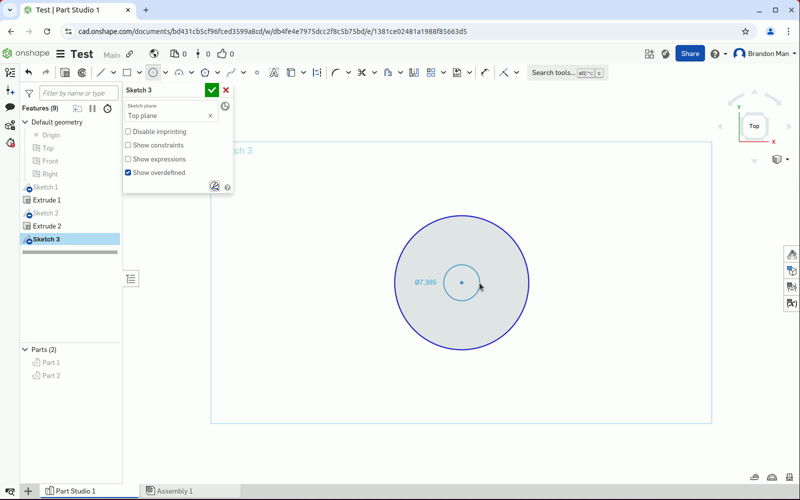
mouse_move(429, 280)
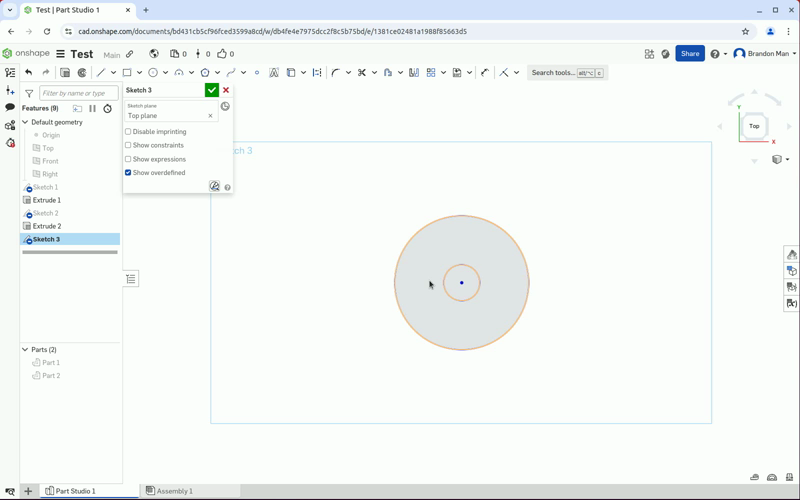
click(429, 280)
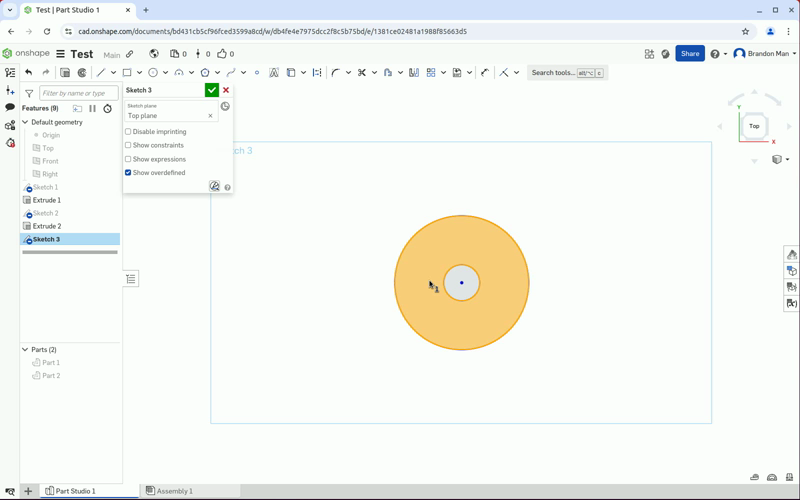
mouse_move(73, 352)
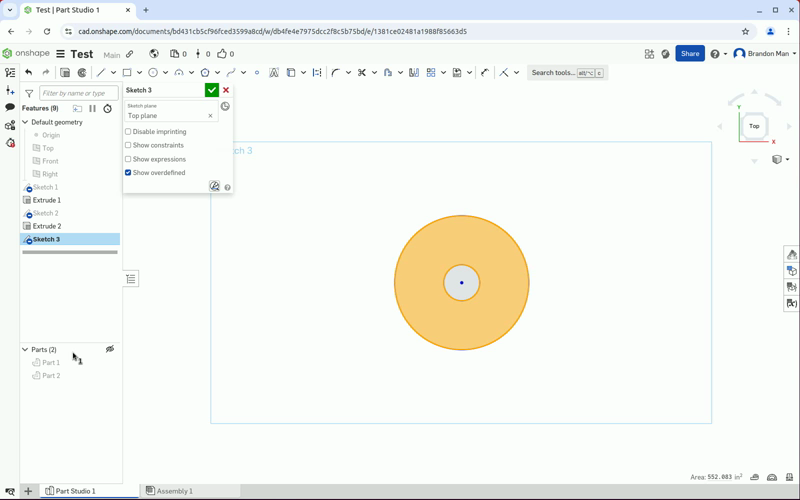
key(shift+y)
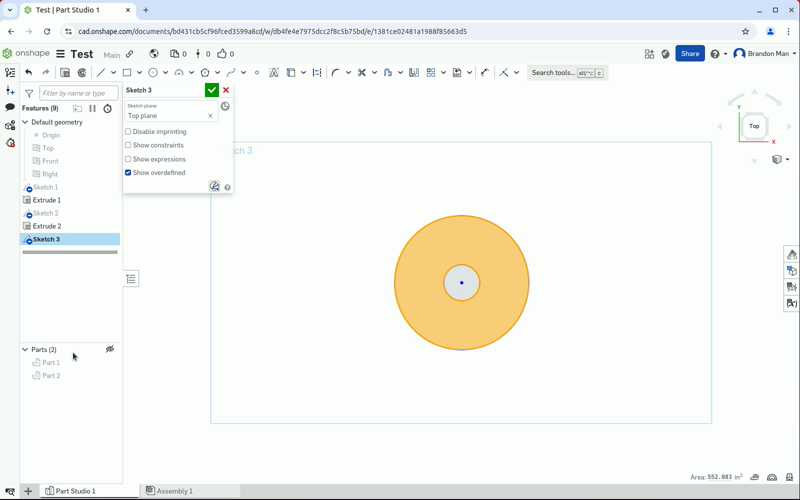
key(shift+e)
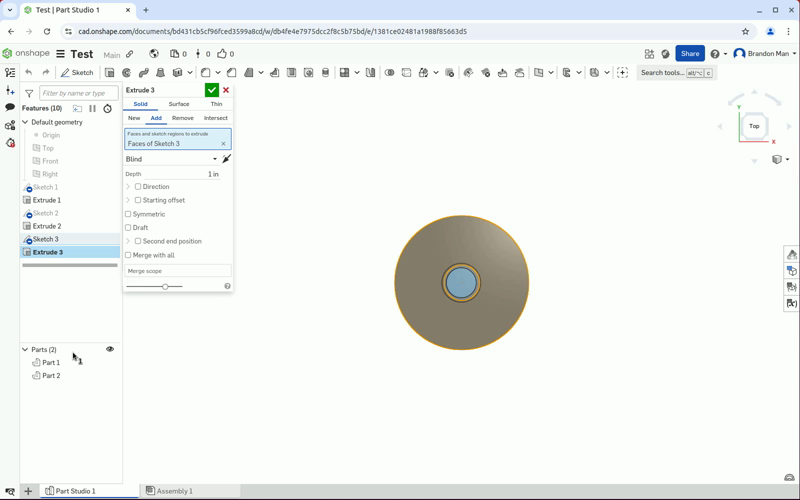
mouse_move(143, 106)
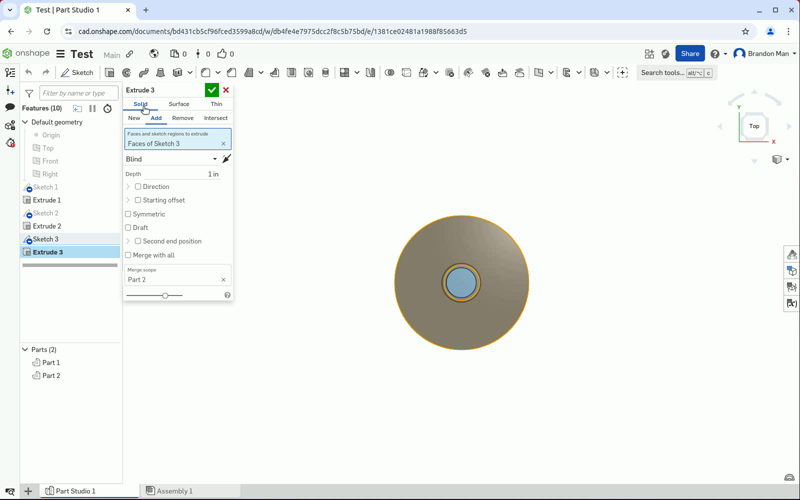
click(143, 106)
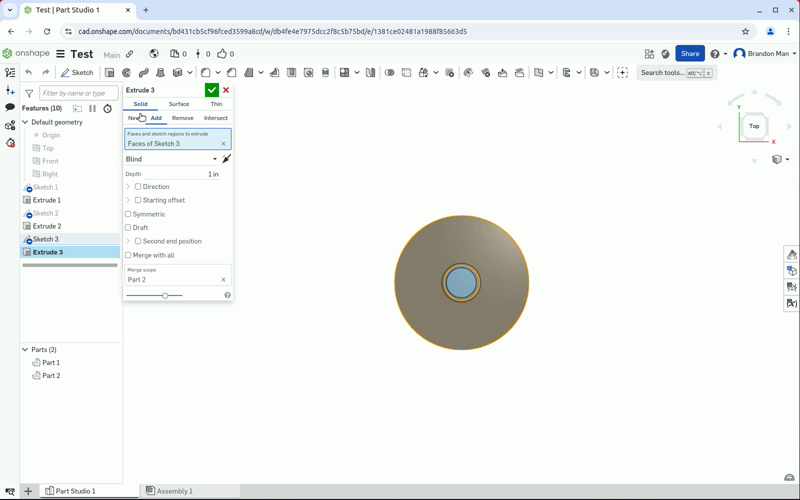
mouse_move(137, 120)
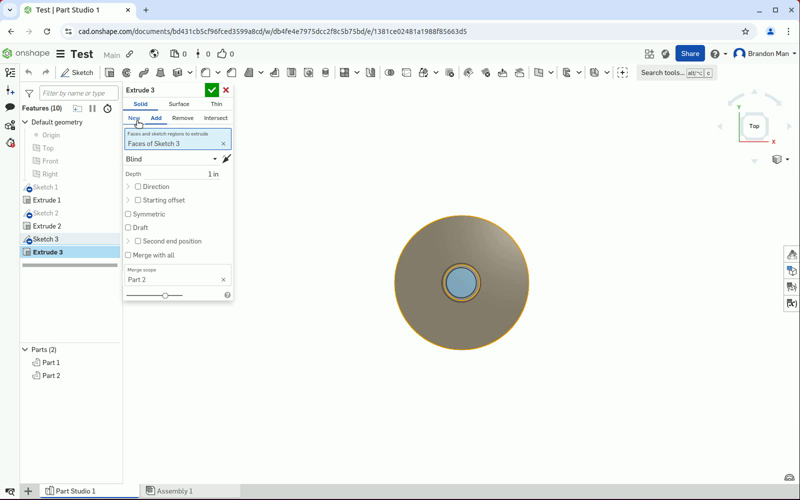
click(137, 120)
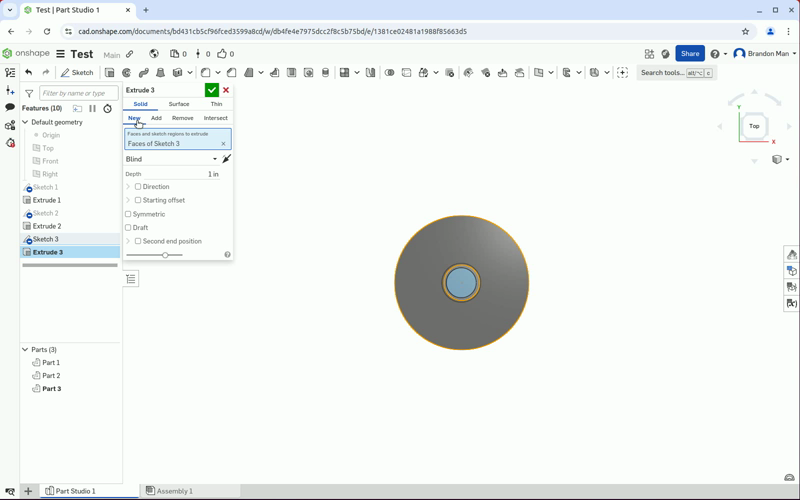
key(tab, 4)
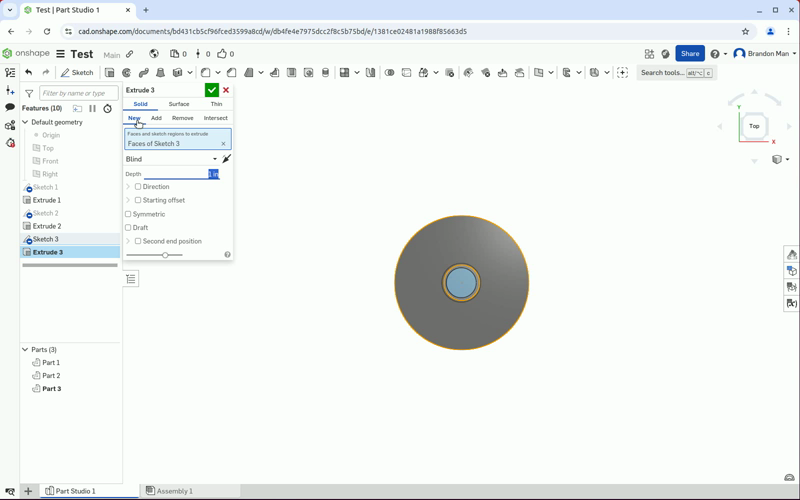
text(6.74)
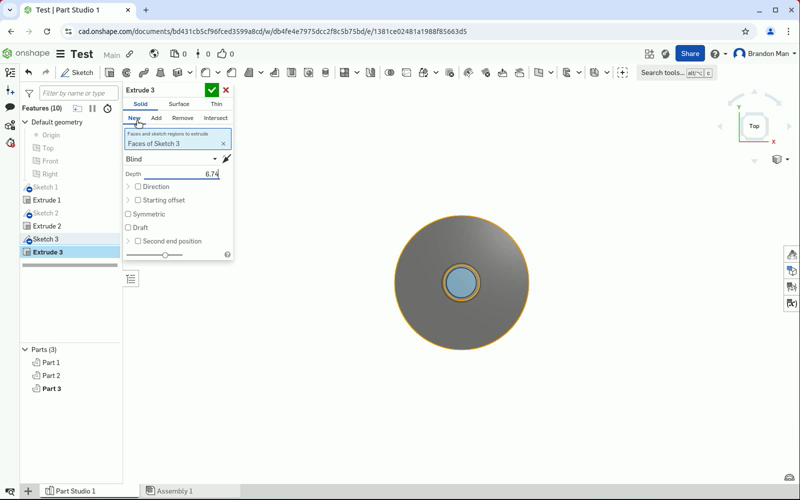
key(enter)
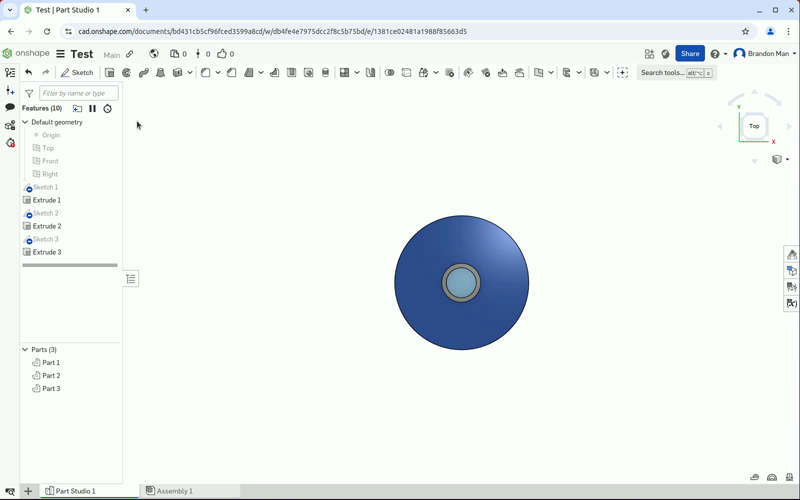
key(shift+h)
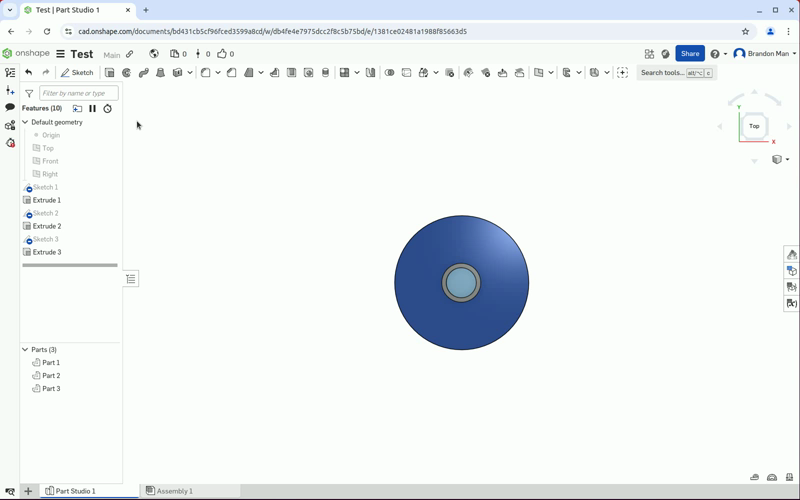
key(shift+h)
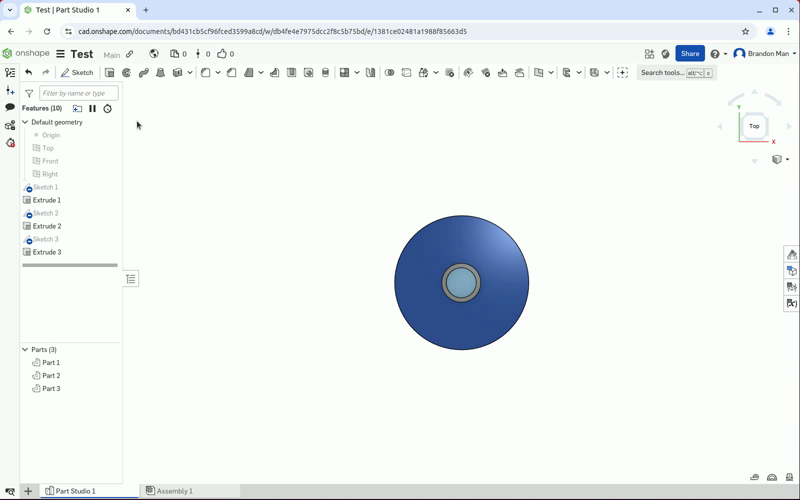
mouse_move(73, 189)
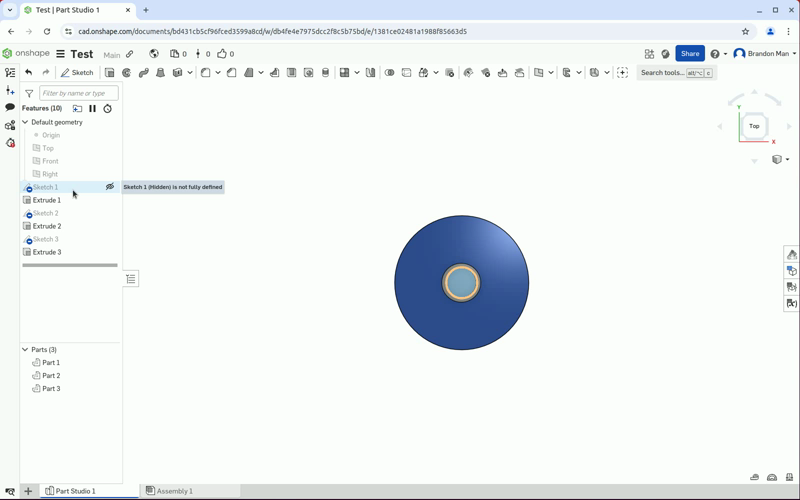
click(73, 189)
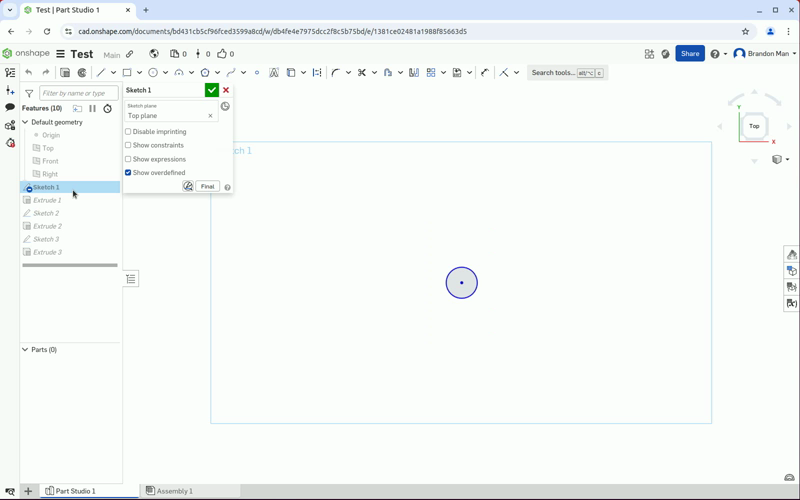
mouse_move(229, 92)
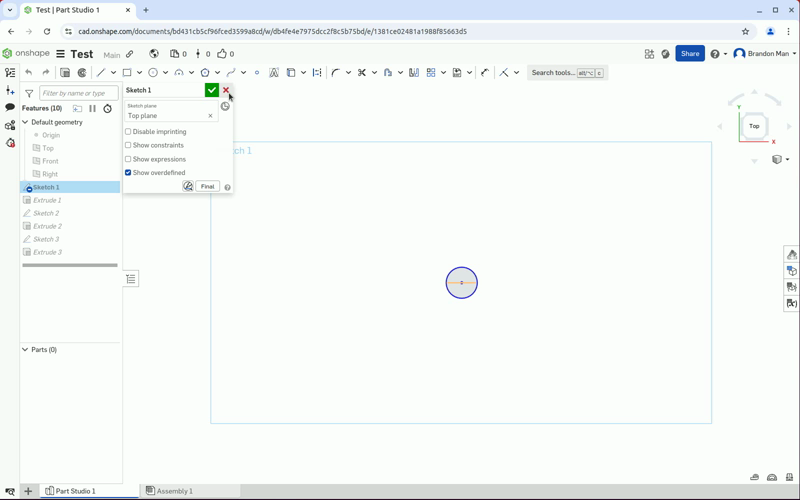
click(229, 92)
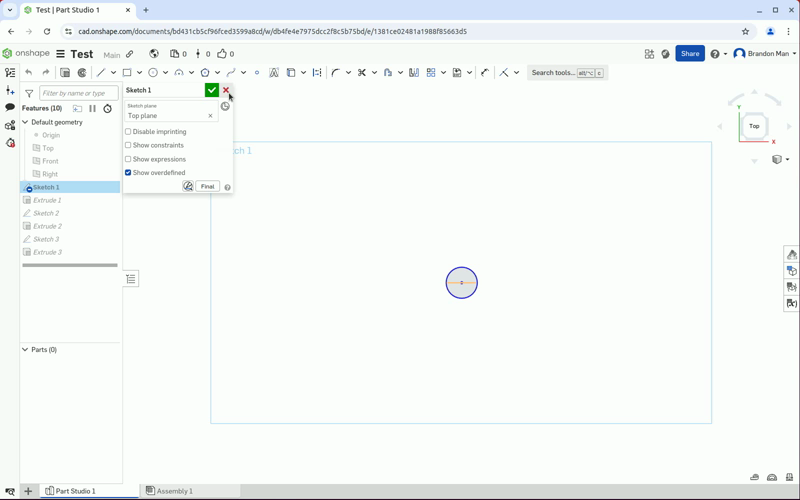
key(shift+s)
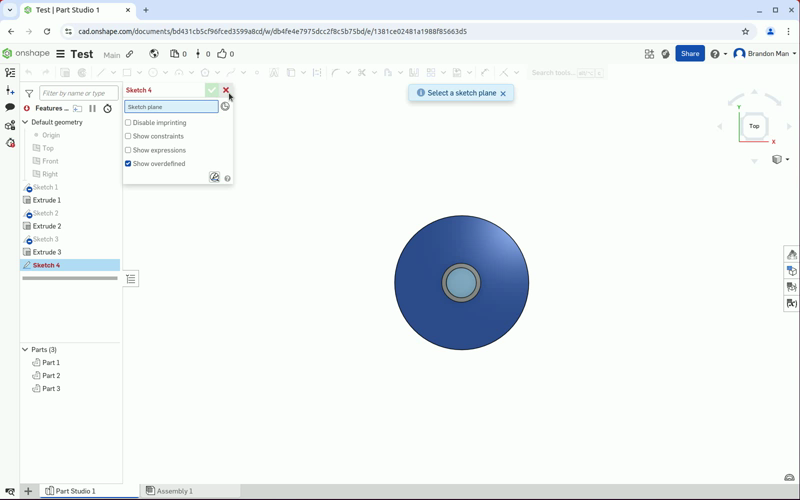
mouse_move(73, 150)
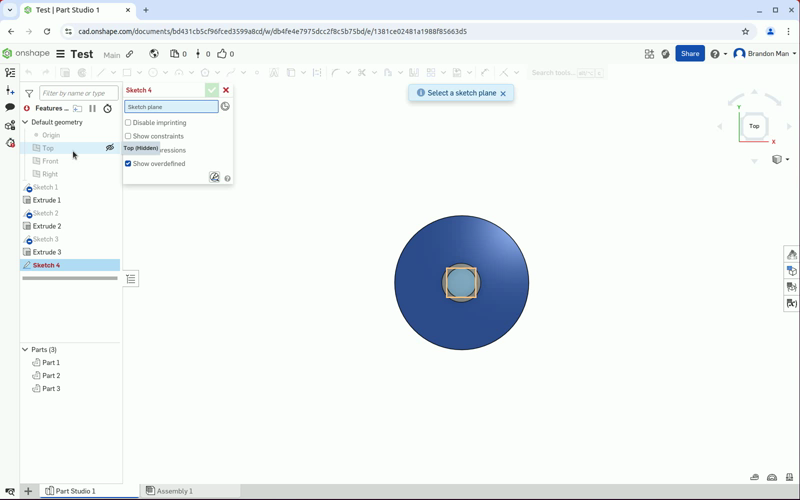
click(73, 150)
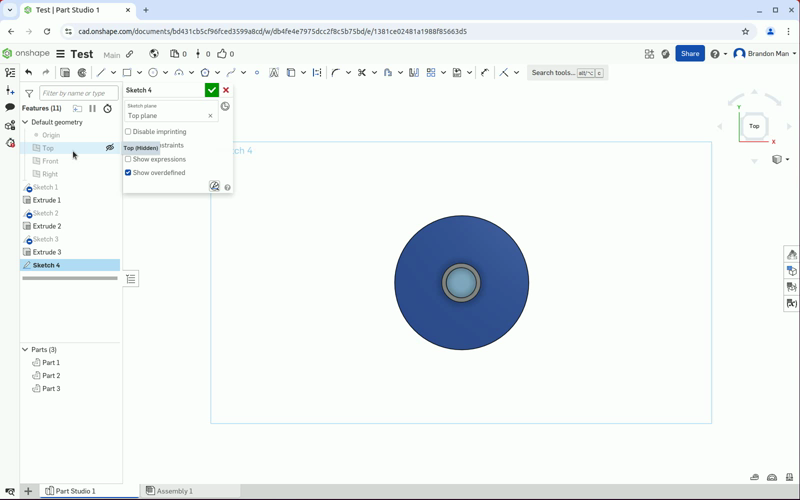
mouse_move(73, 352)
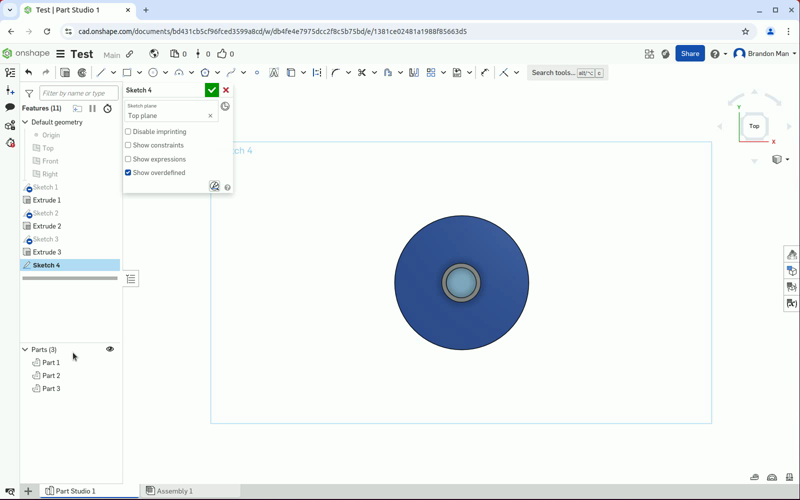
key(y)
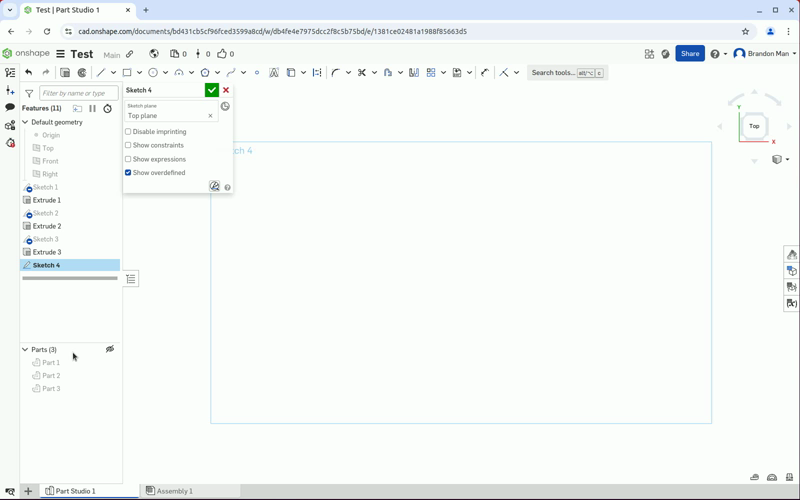
key(c)
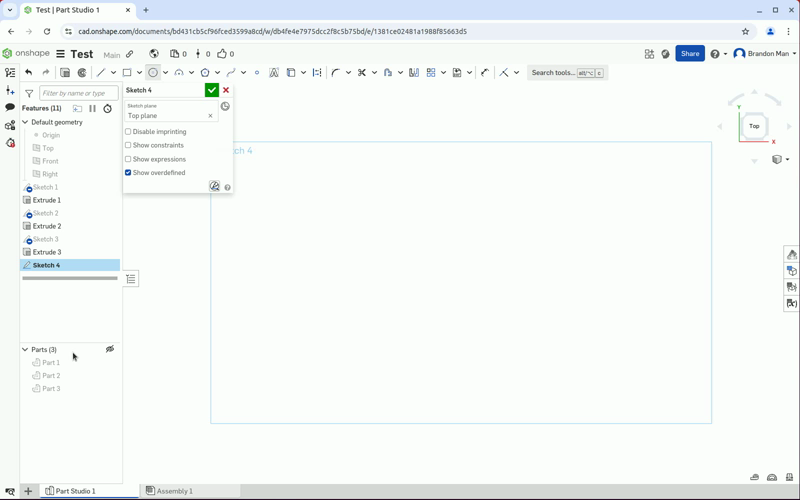
key_down(shift)
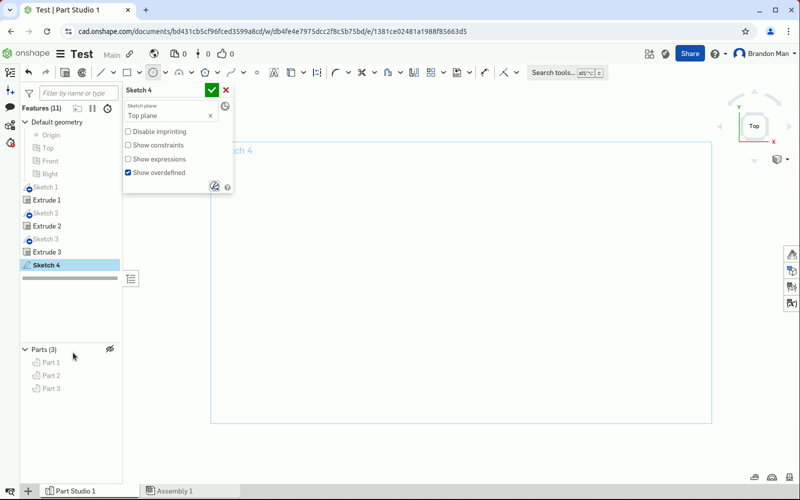
mouse_move(461, 282)
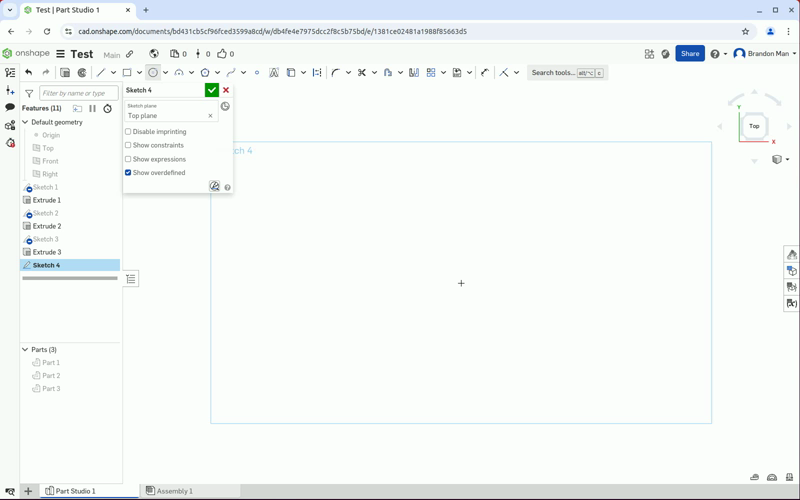
click(461, 282)
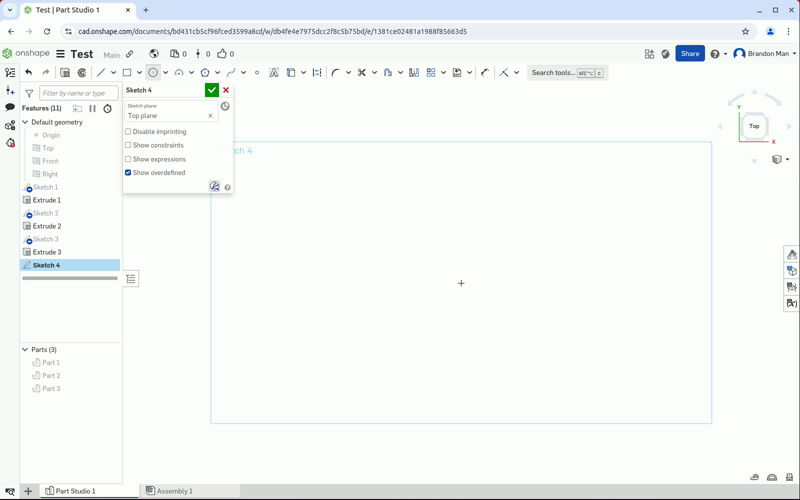
key_up(shift)
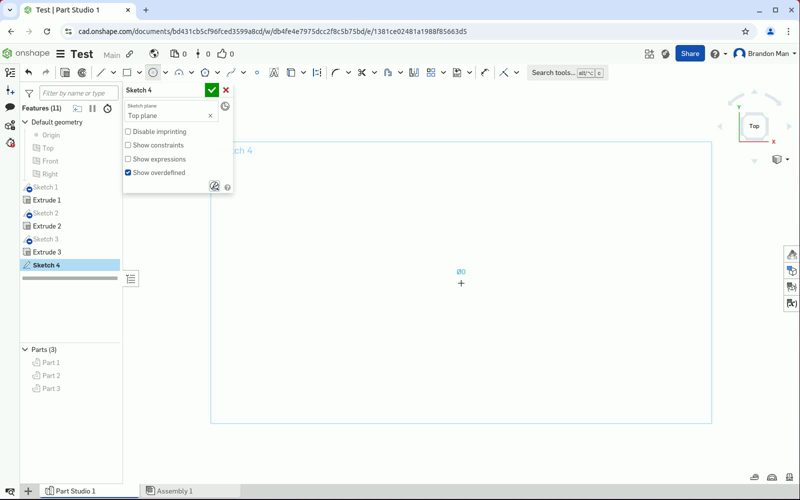
mouse_move(472, 282)
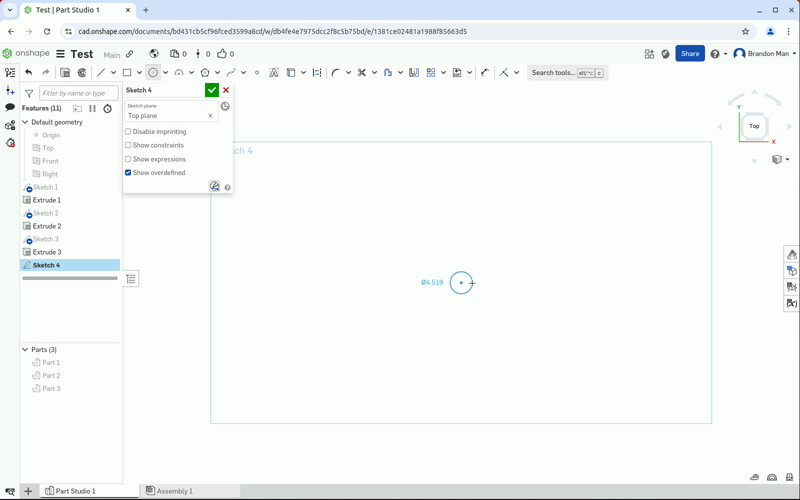
click(472, 282)
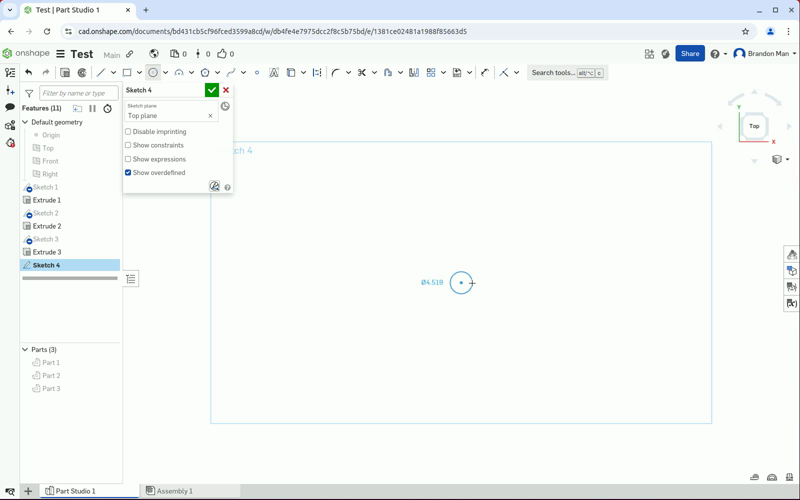
key(esc)
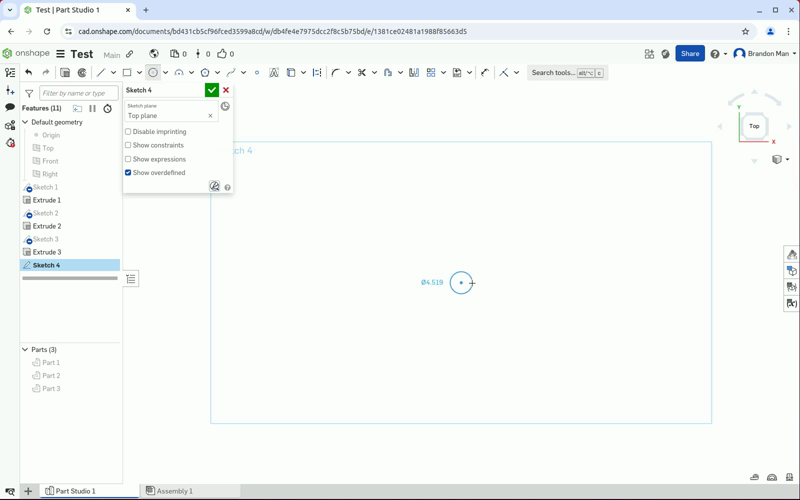
mouse_move(452, 277)
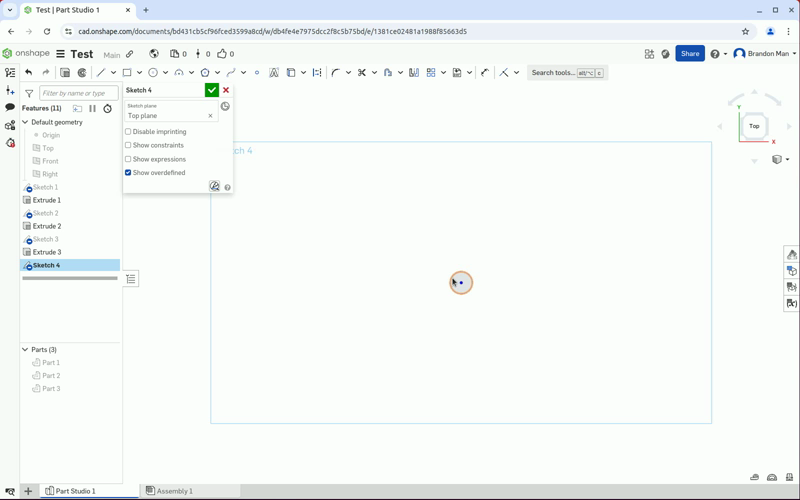
scroll(6)
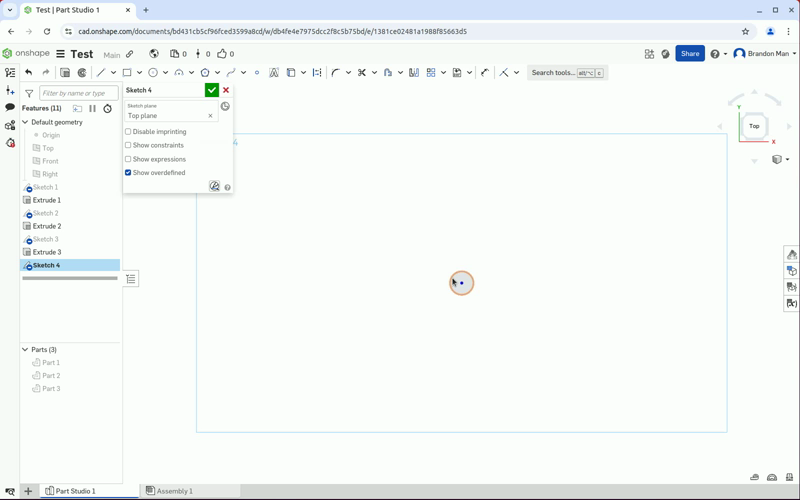
scroll(6)
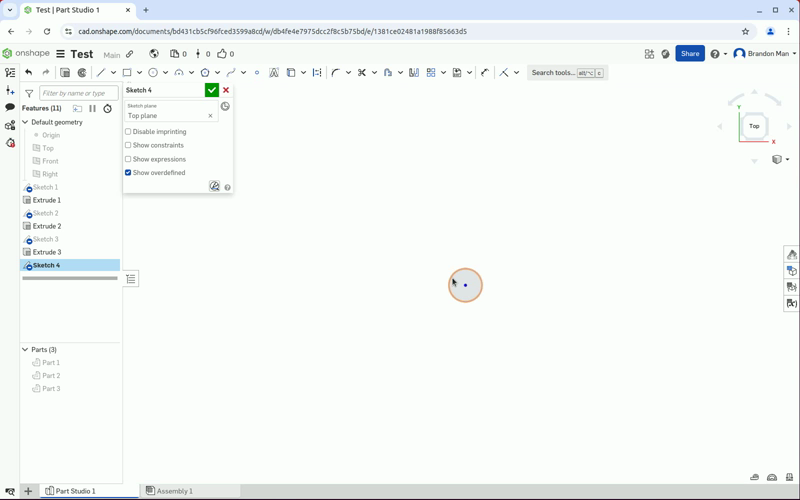
scroll(6)
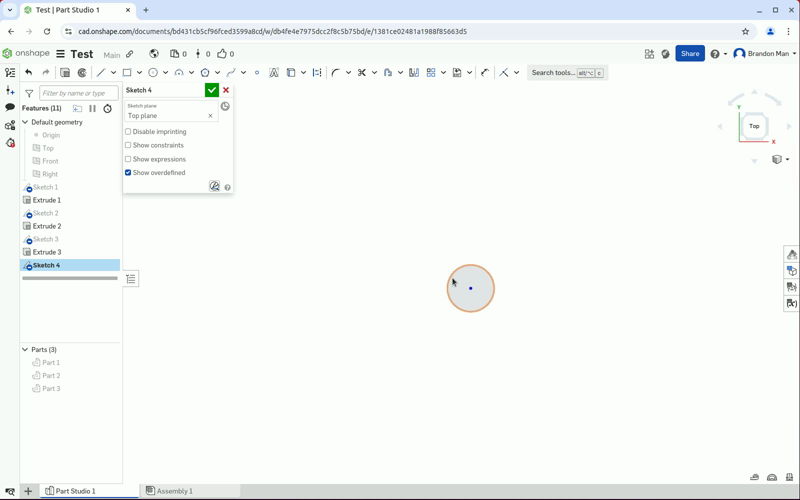
scroll(6)
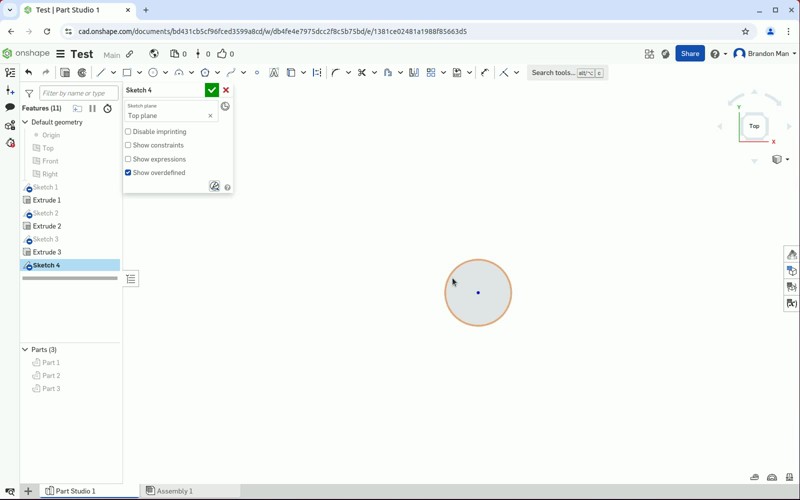
scroll(6)
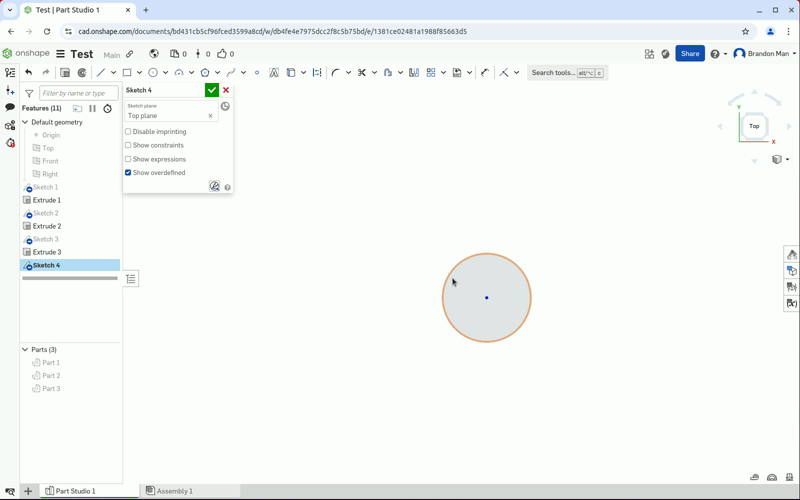
scroll(6)
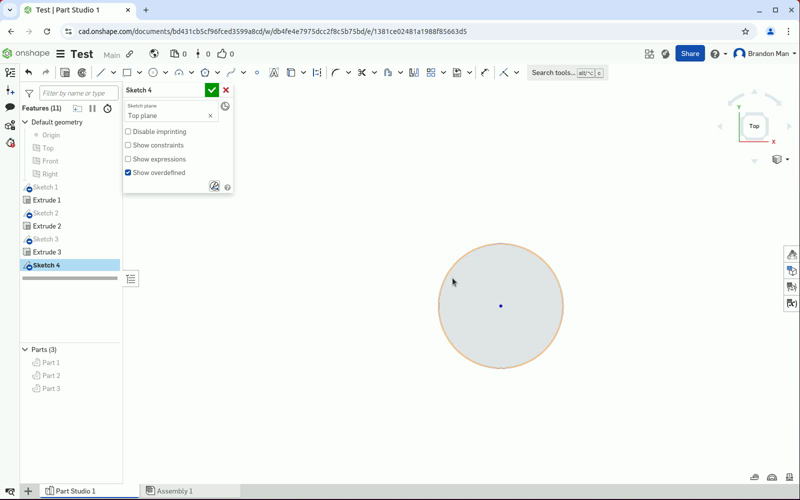
scroll(6)
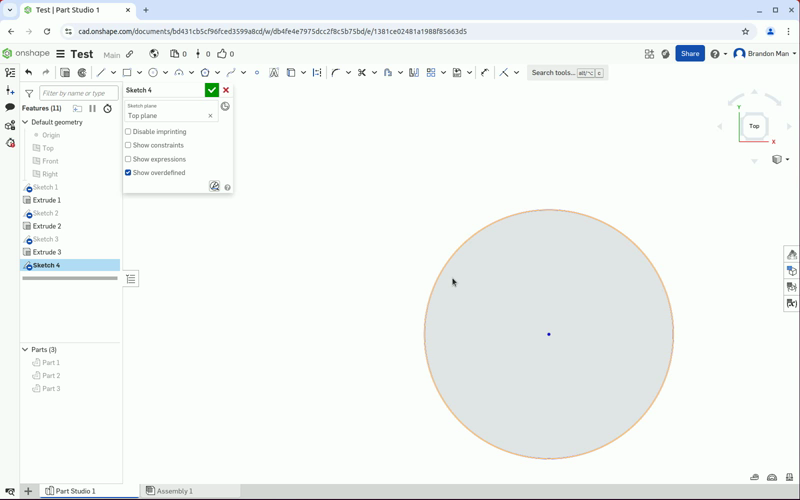
click(452, 277)
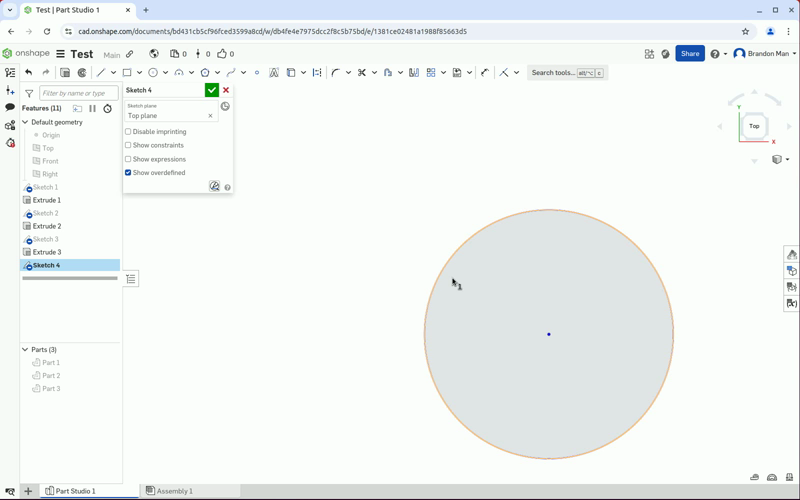
scroll(-6)
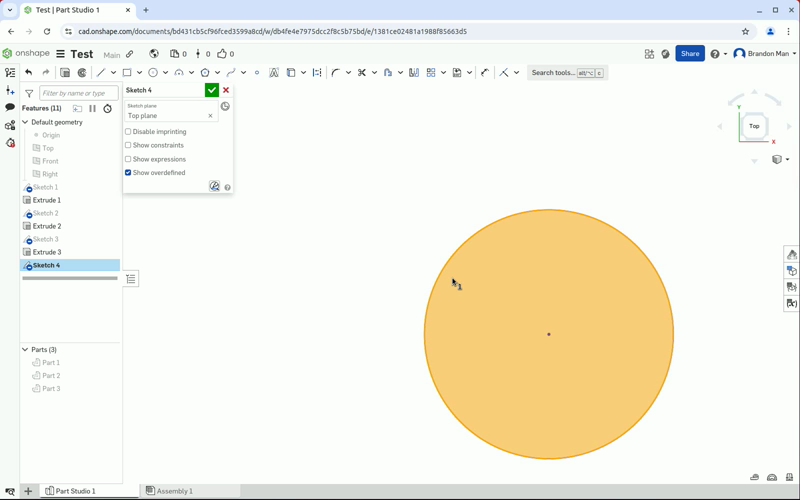
scroll(-6)
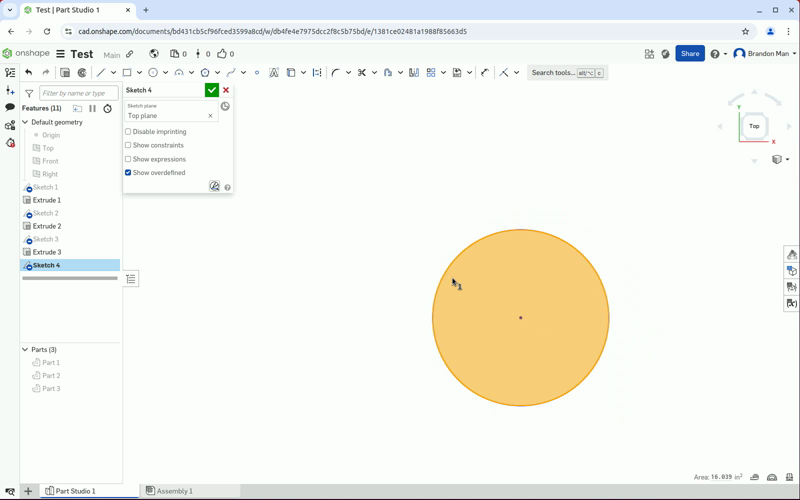
scroll(-6)
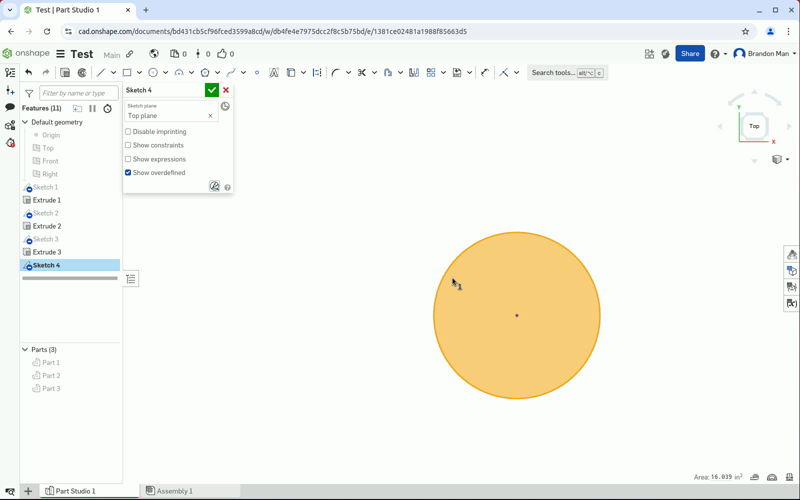
scroll(-6)
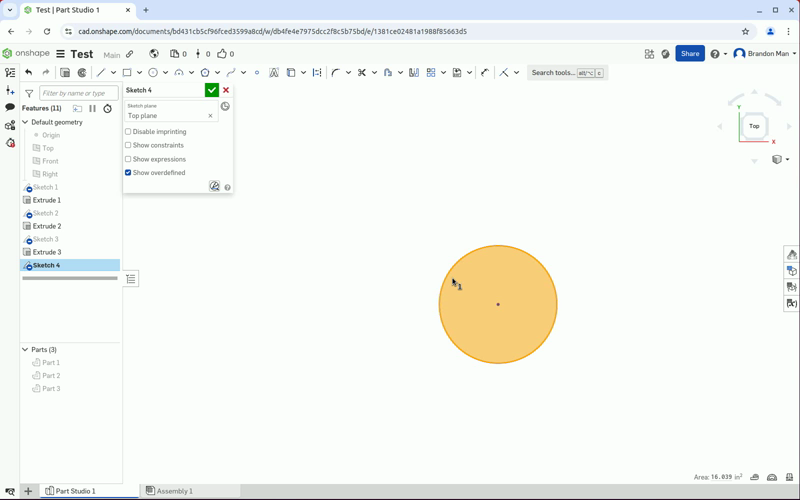
scroll(-6)
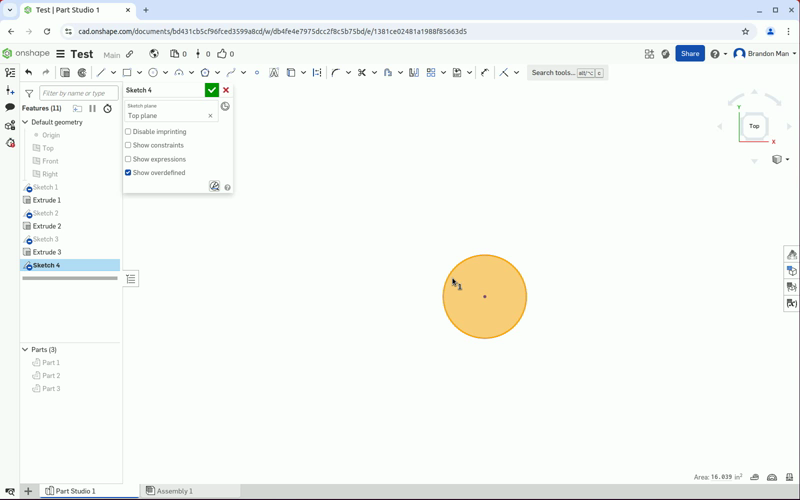
scroll(-6)
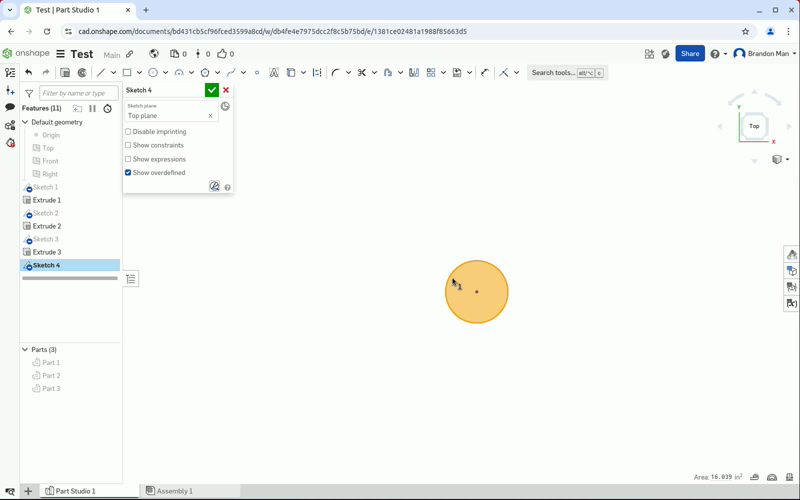
scroll(-6)
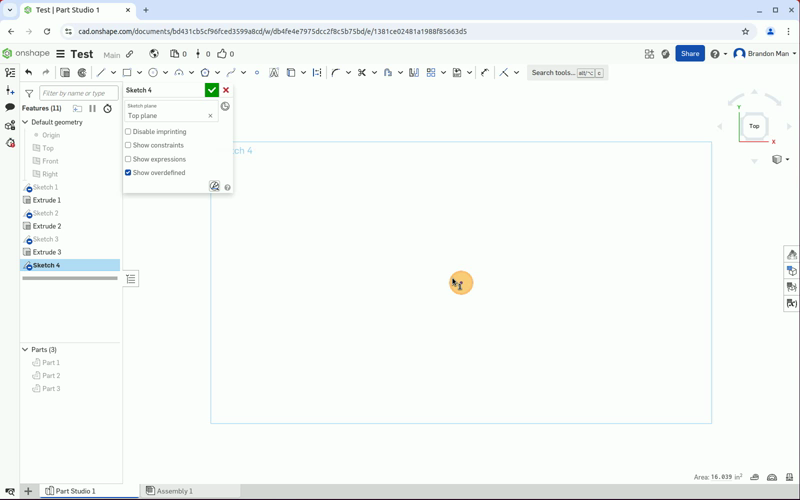
mouse_move(73, 352)
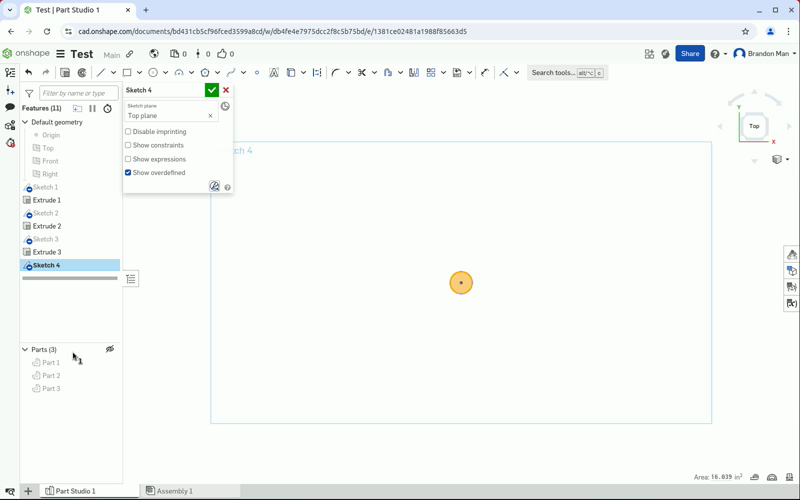
key(shift+y)
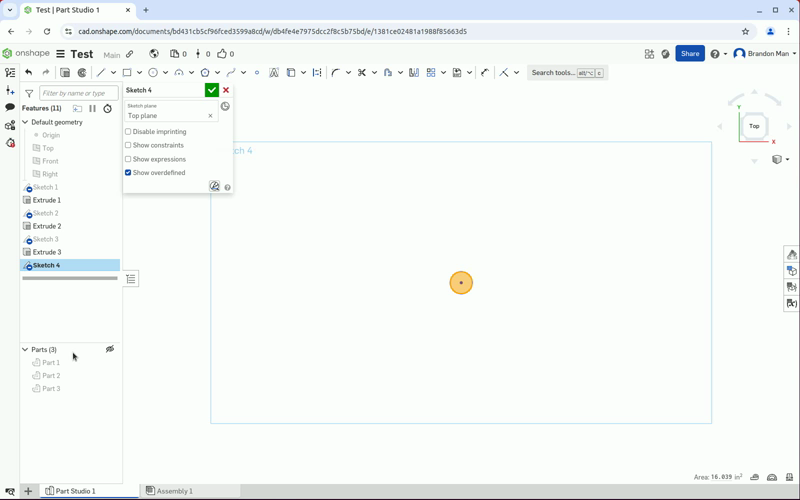
key(shift+e)
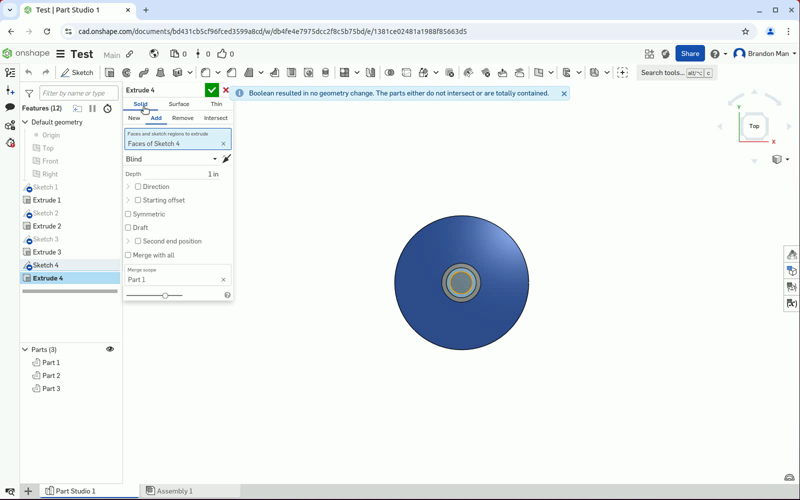
mouse_move(143, 106)
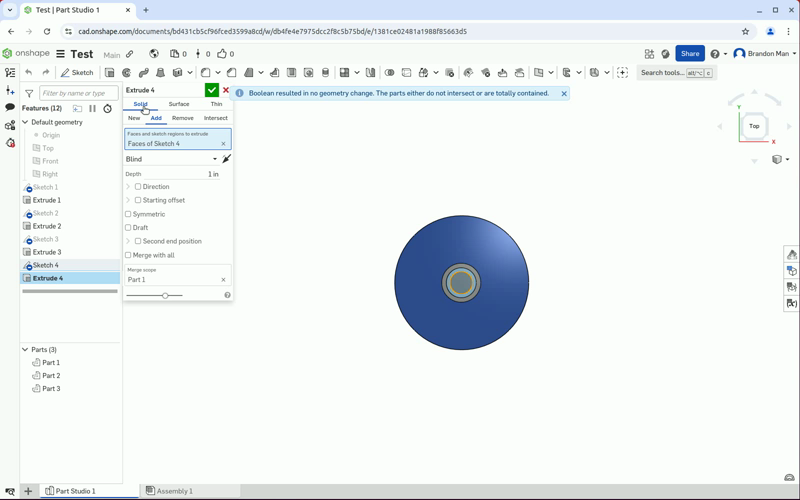
click(143, 106)
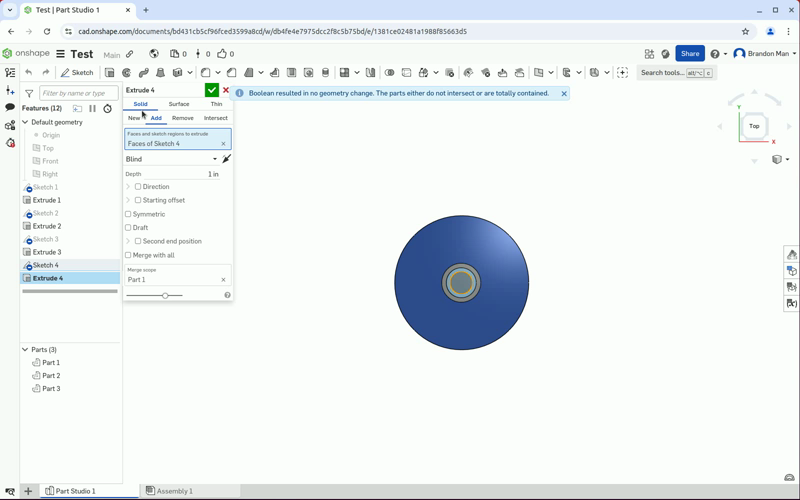
mouse_move(137, 120)
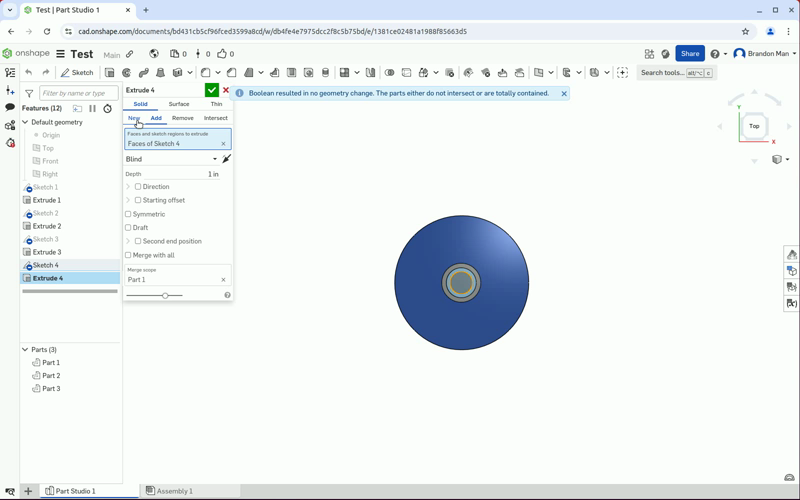
click(137, 120)
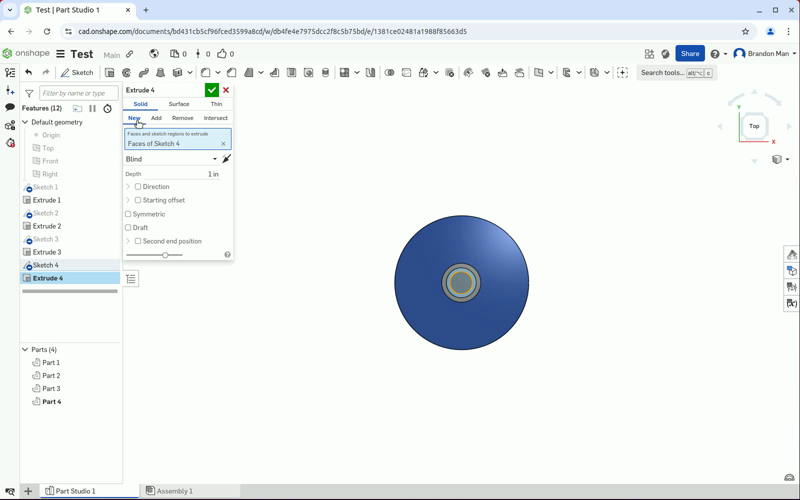
key(tab, 4)
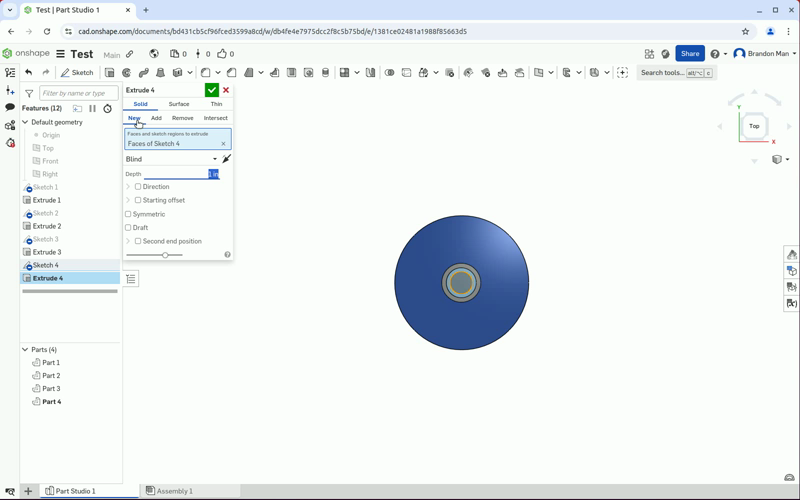
text(10.591)
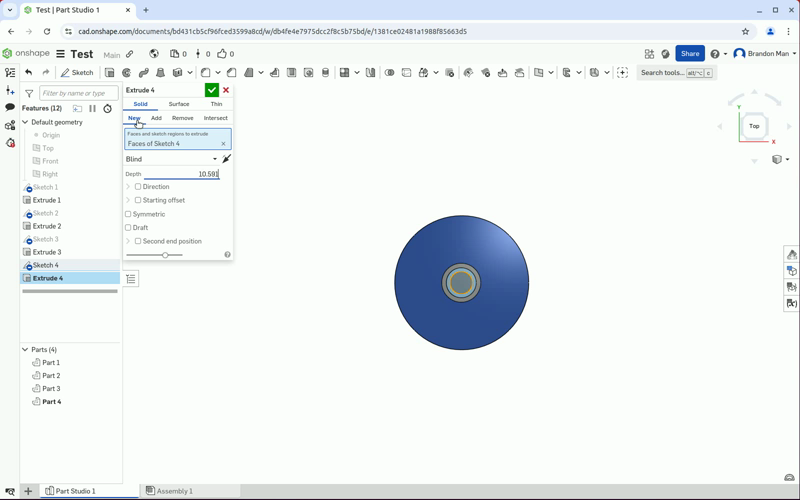
key(enter)
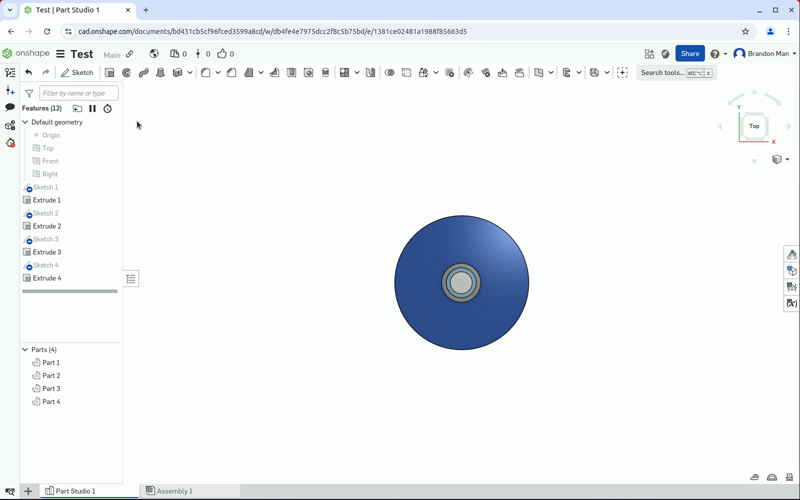
key(shift+h)
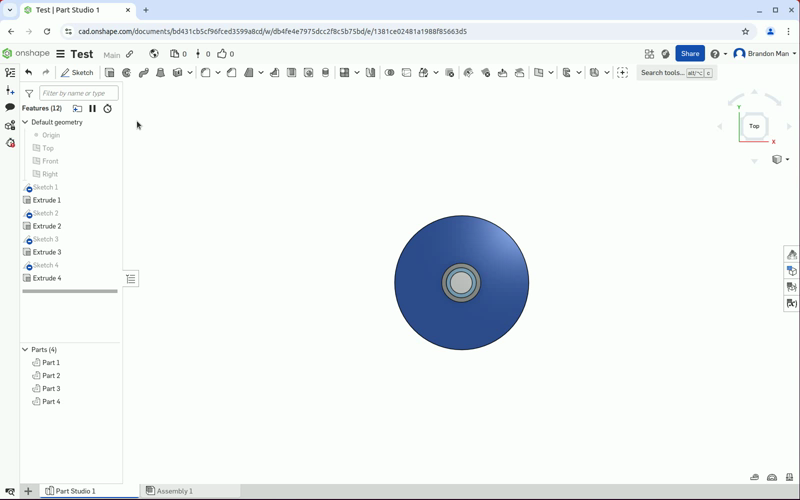
key(shift+h)
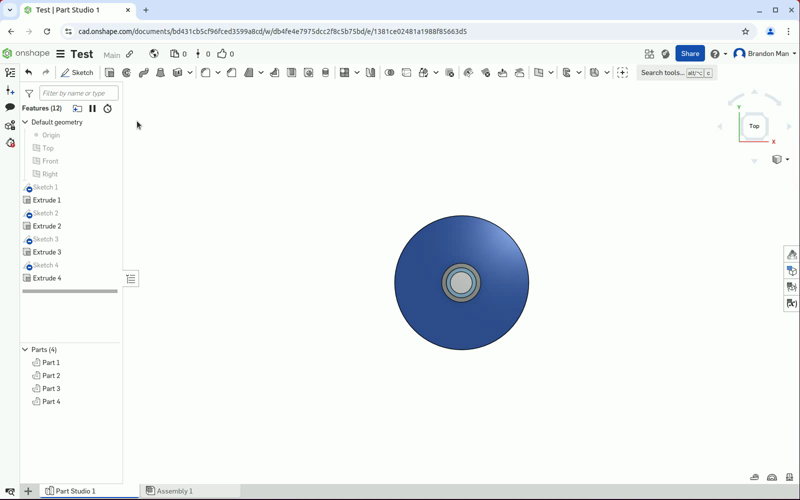
mouse_move(73, 189)
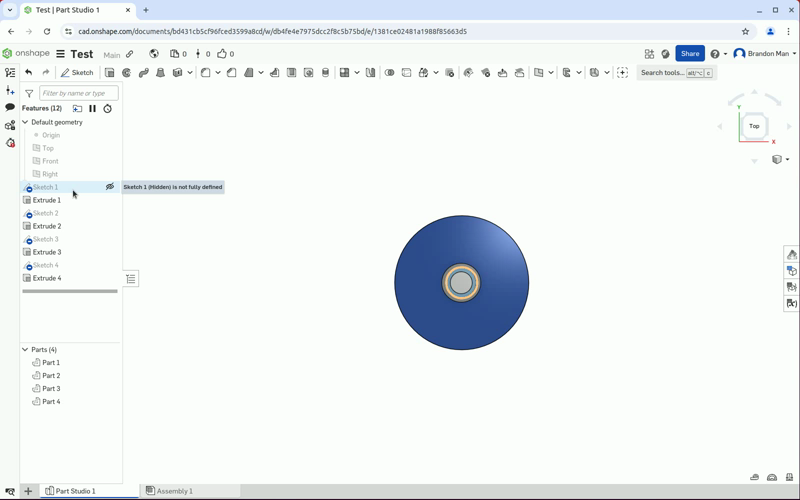
click(73, 189)
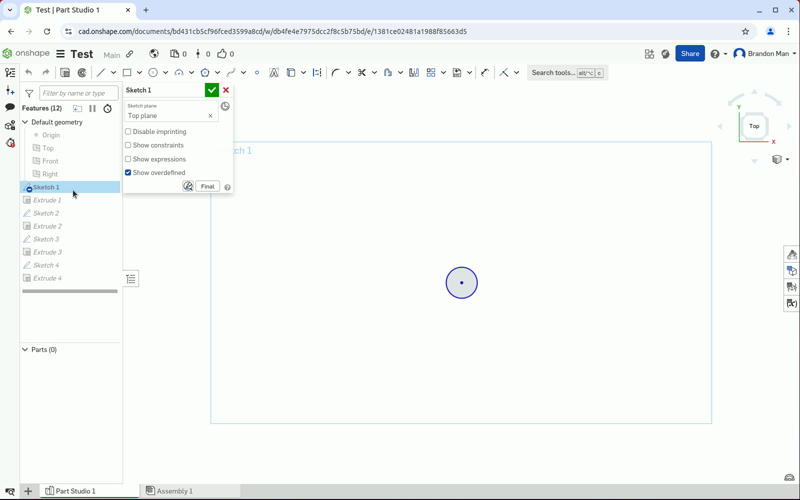
mouse_move(229, 92)
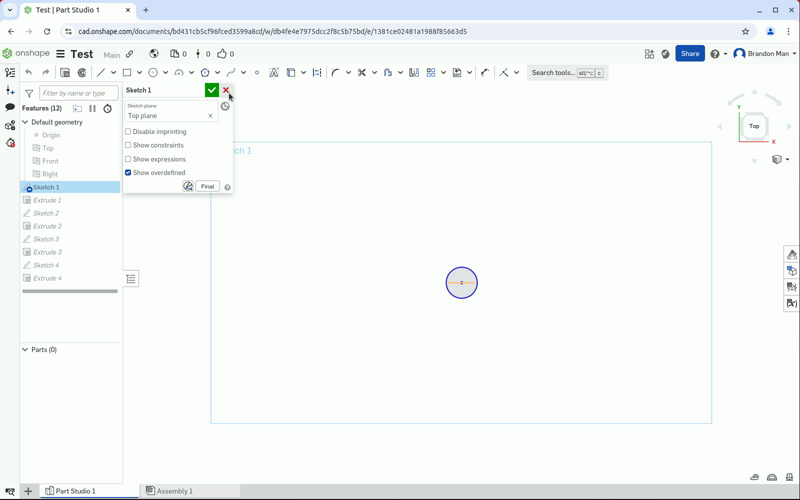
click(229, 92)
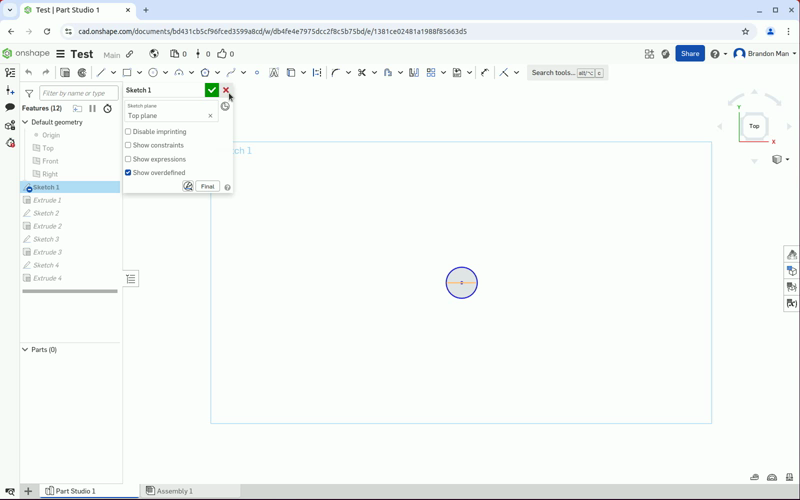
key(shift+s)
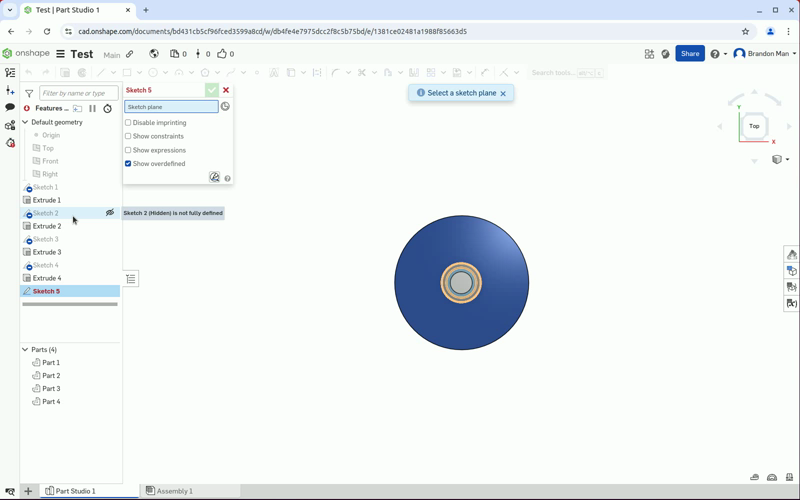
scroll(3)
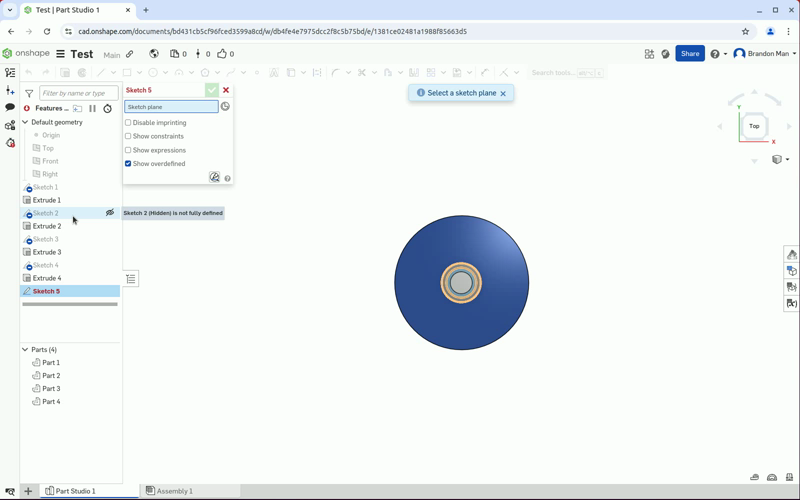
mouse_move(73, 150)
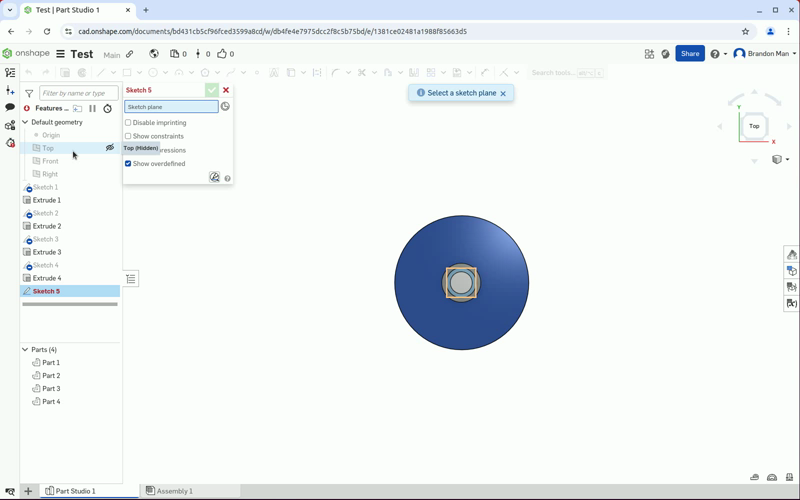
click(73, 150)
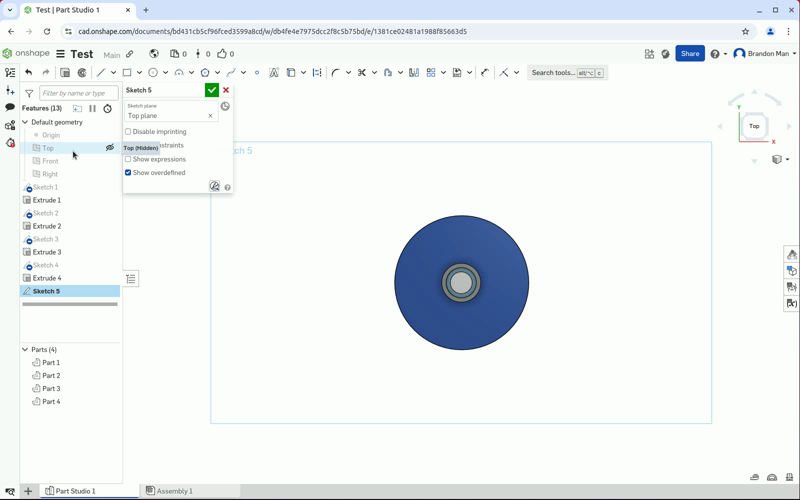
mouse_move(73, 352)
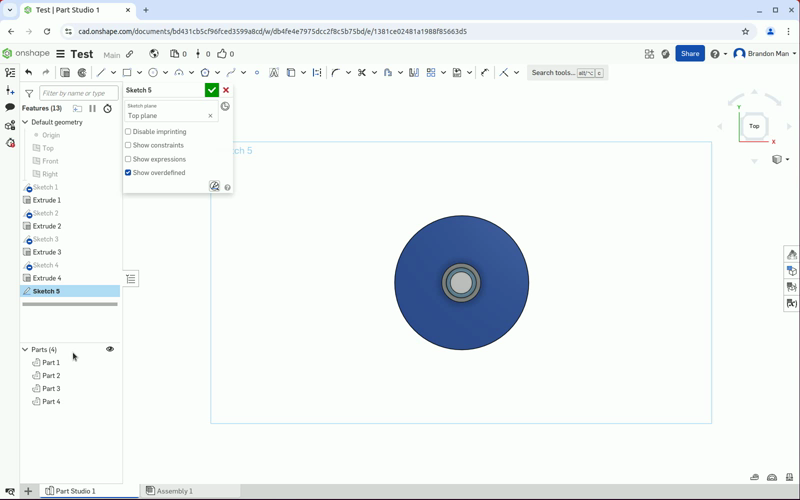
key(y)
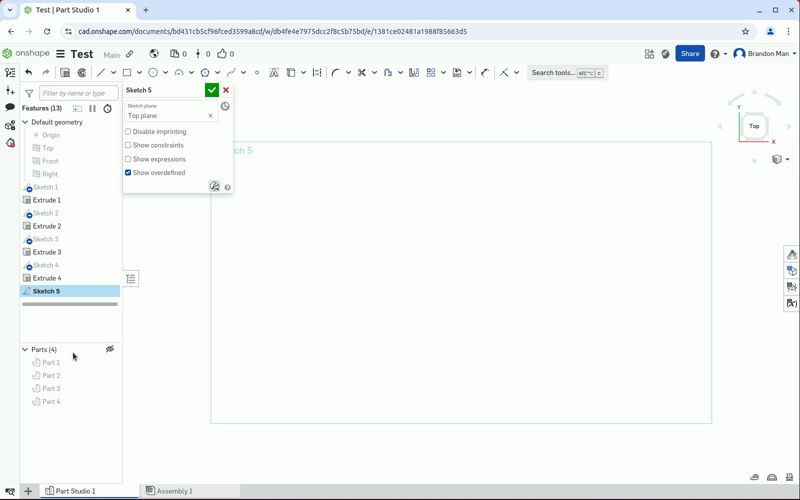
key(c)
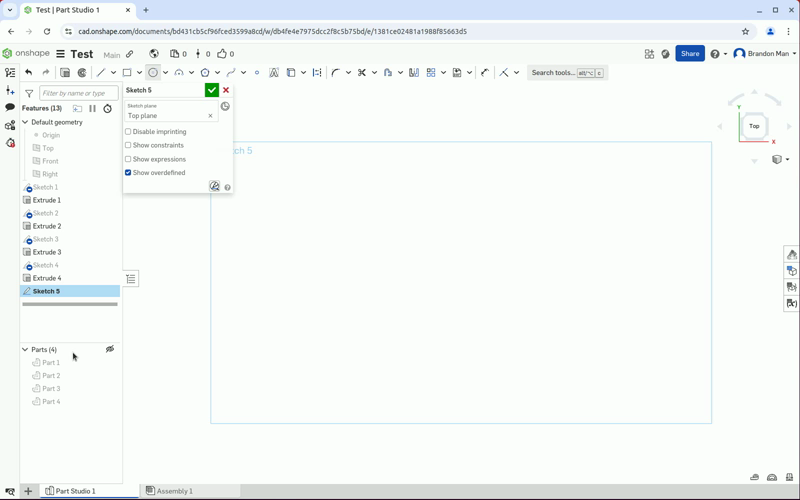
key_down(shift)
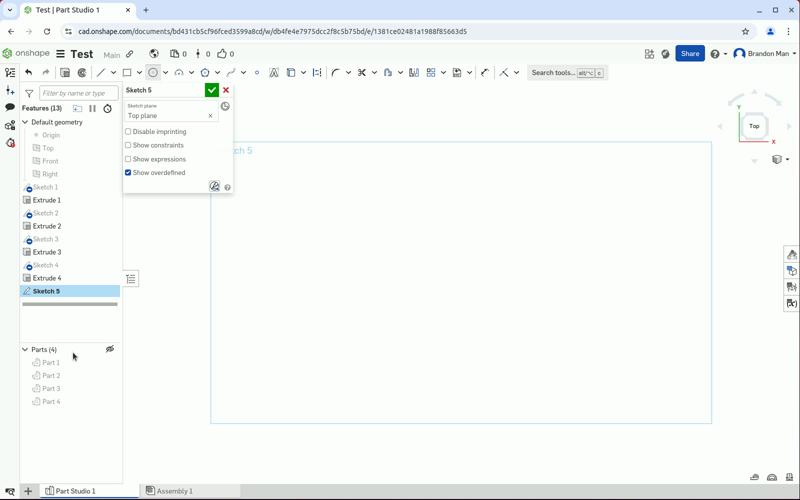
mouse_move(461, 282)
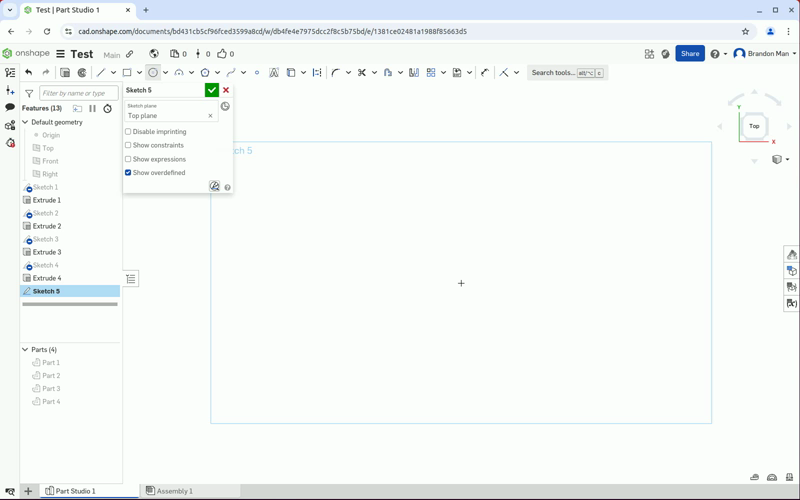
click(461, 282)
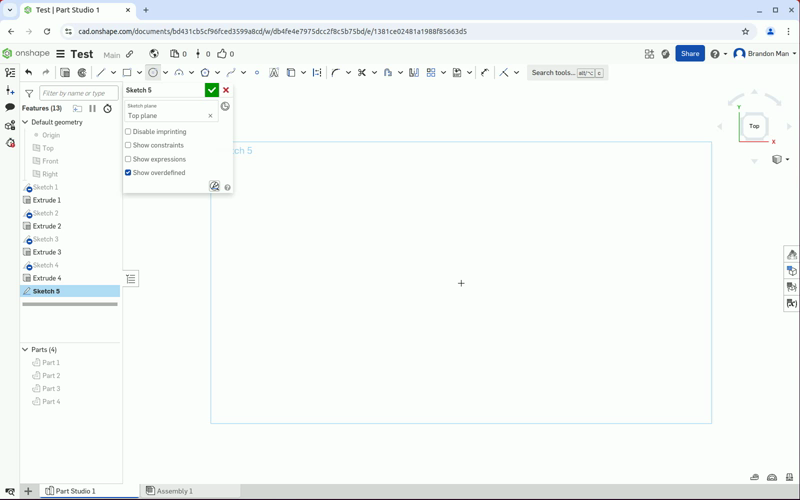
key_up(shift)
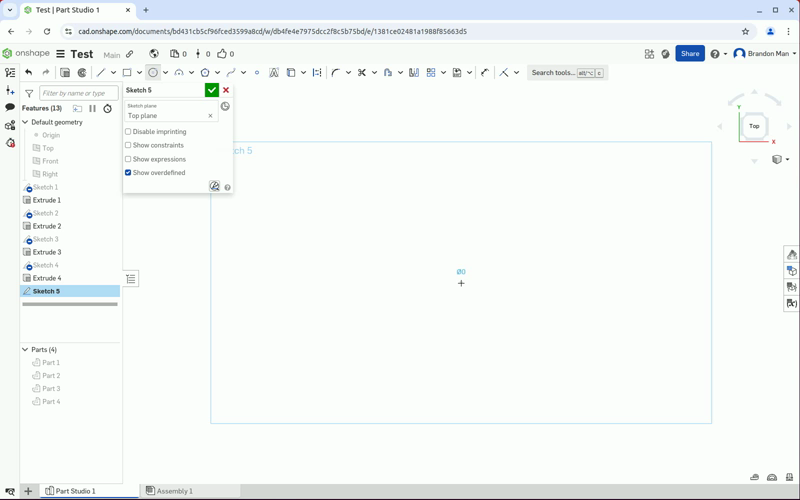
mouse_move(473, 282)
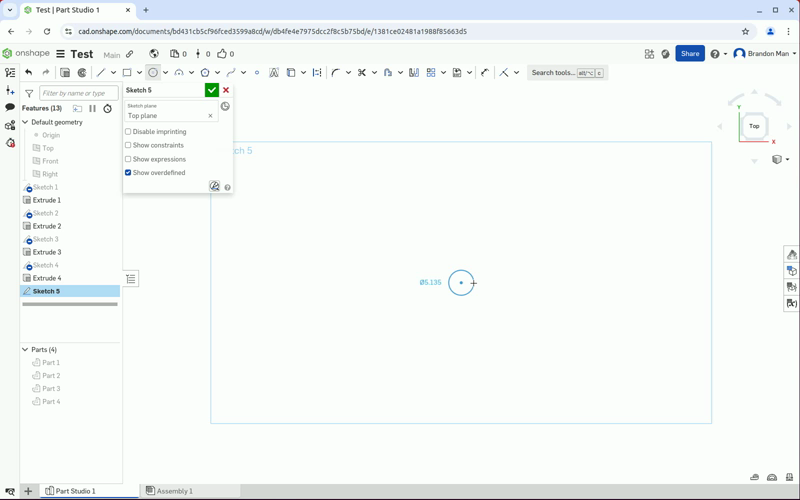
click(473, 282)
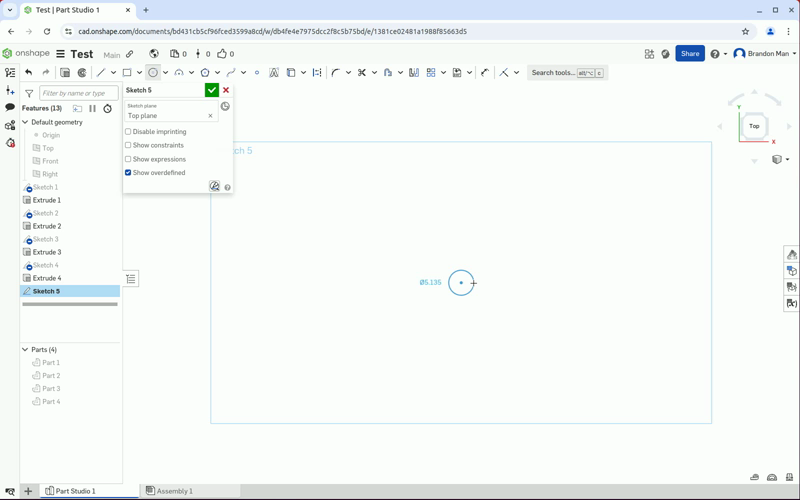
key(esc)
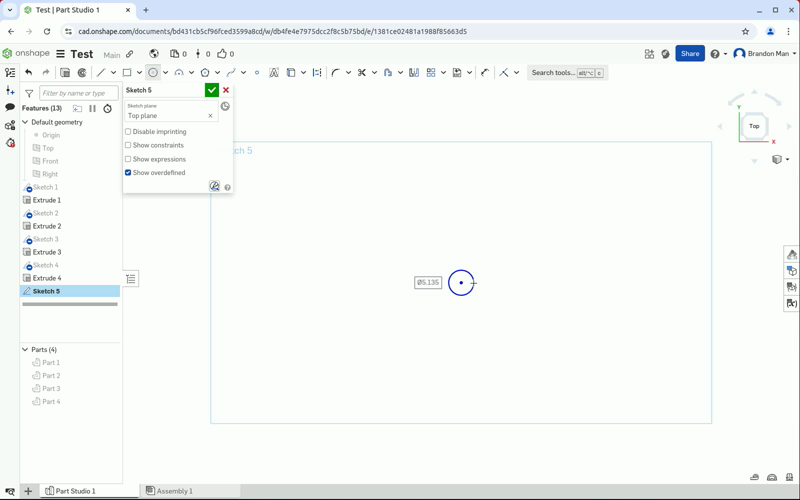
key(c)
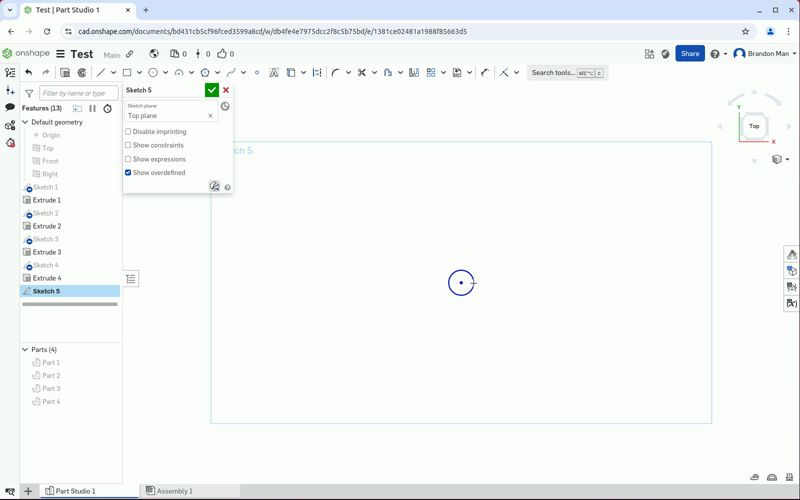
key_down(shift)
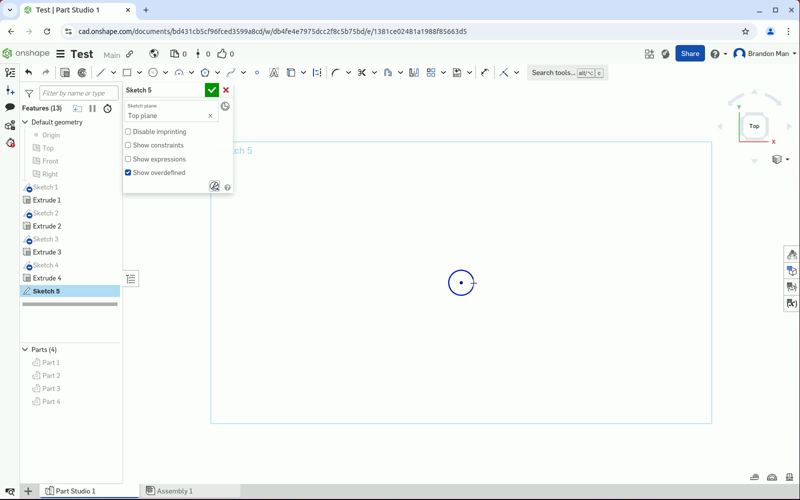
mouse_move(461, 282)
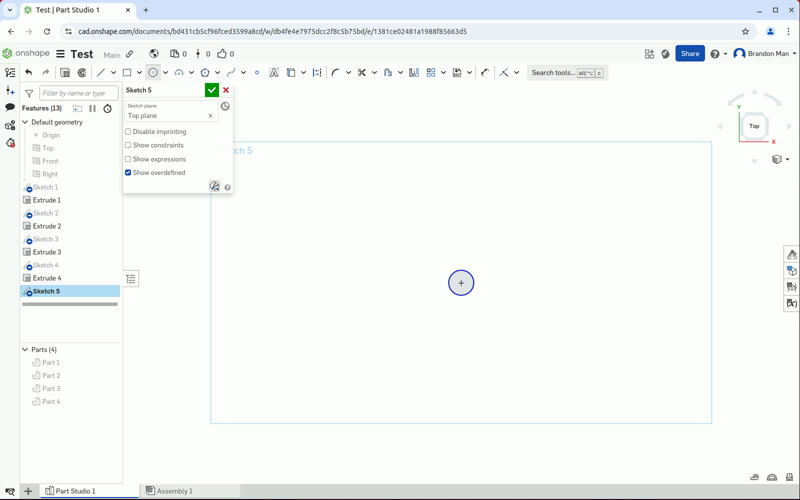
click(461, 282)
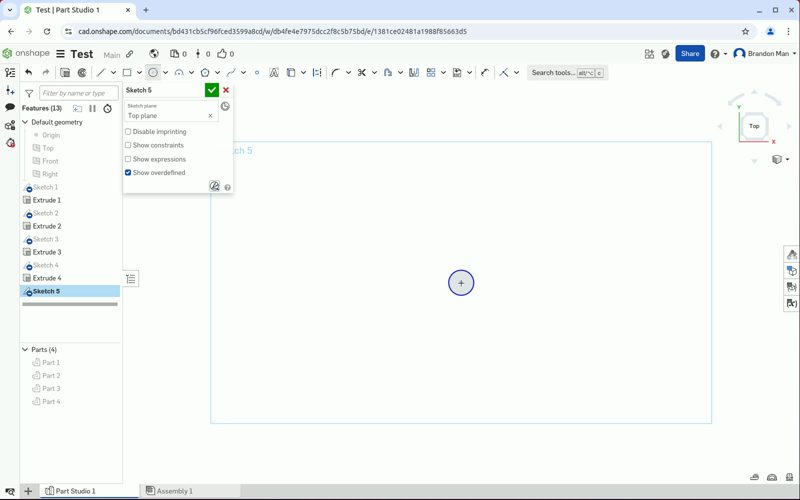
key_up(shift)
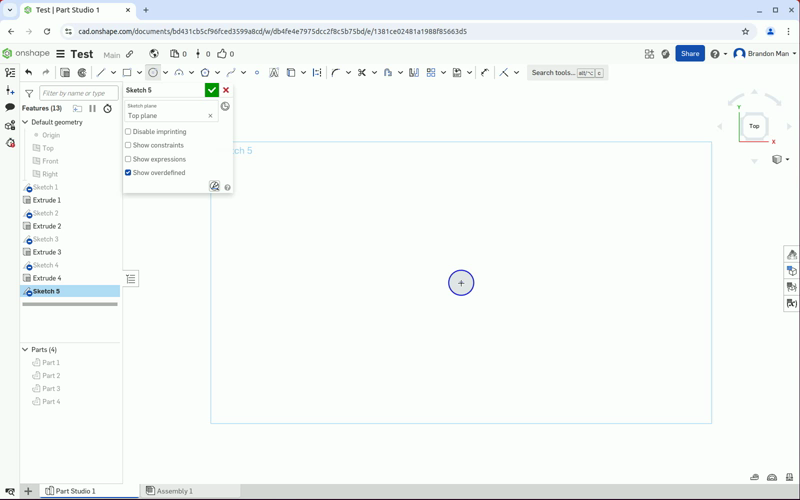
mouse_move(472, 282)
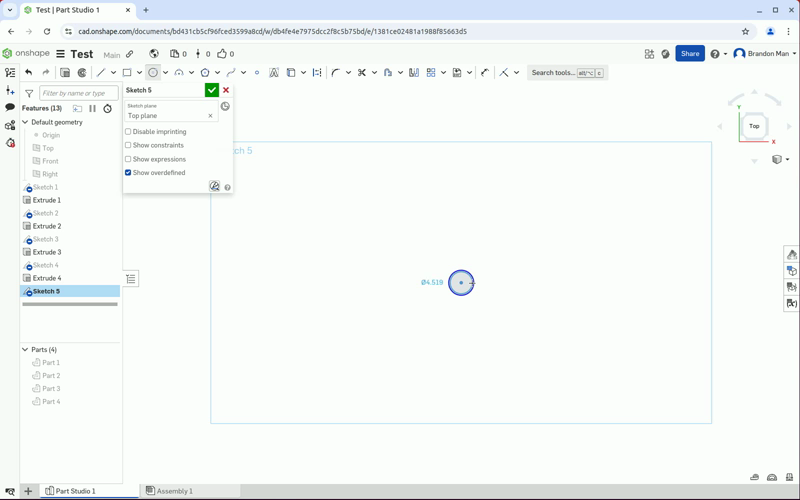
scroll(6)
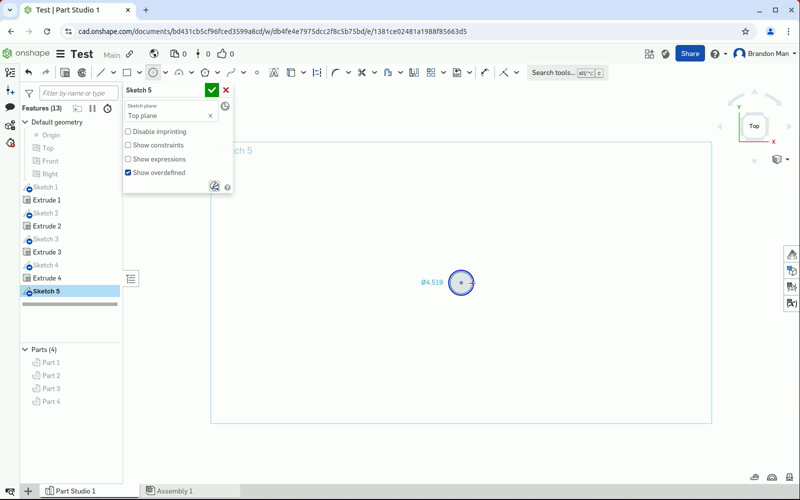
scroll(6)
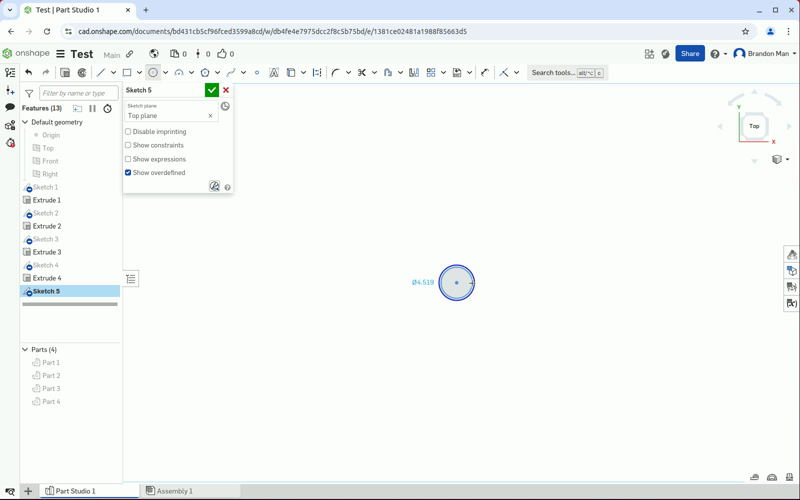
scroll(6)
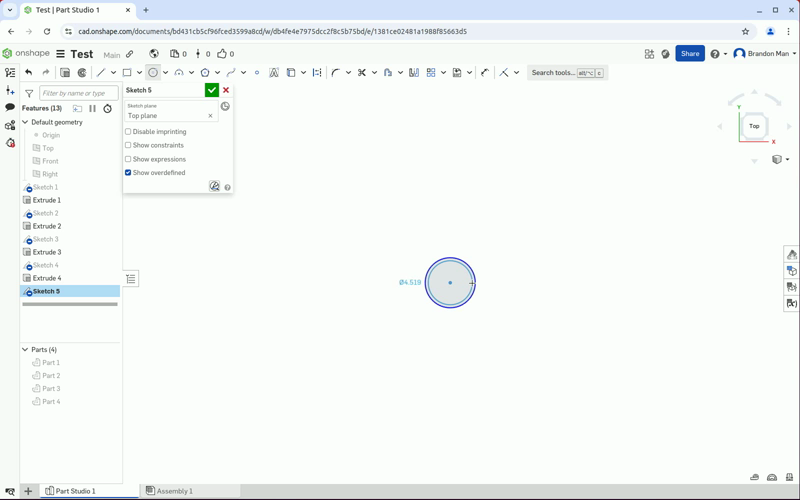
scroll(6)
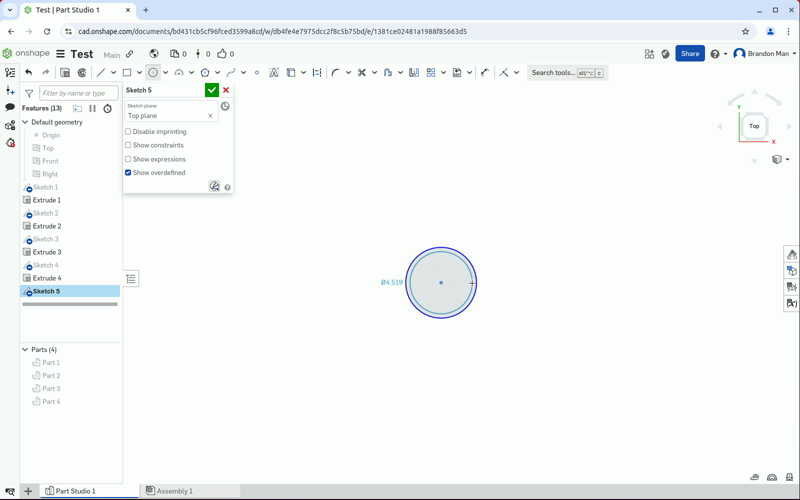
scroll(6)
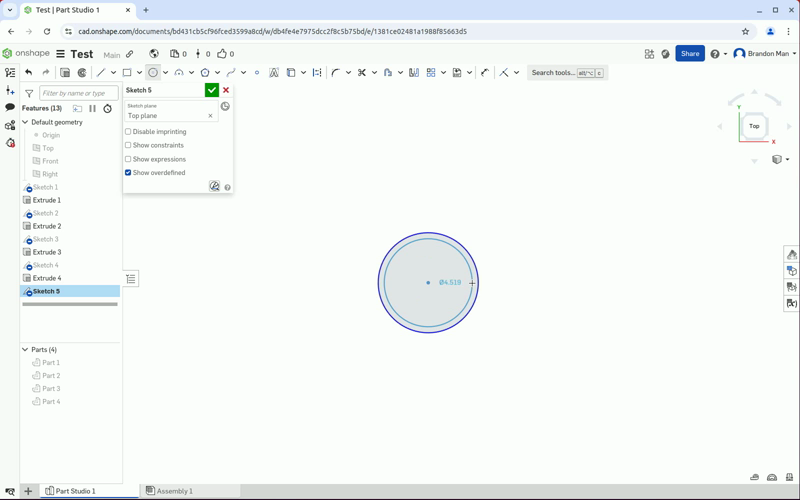
scroll(6)
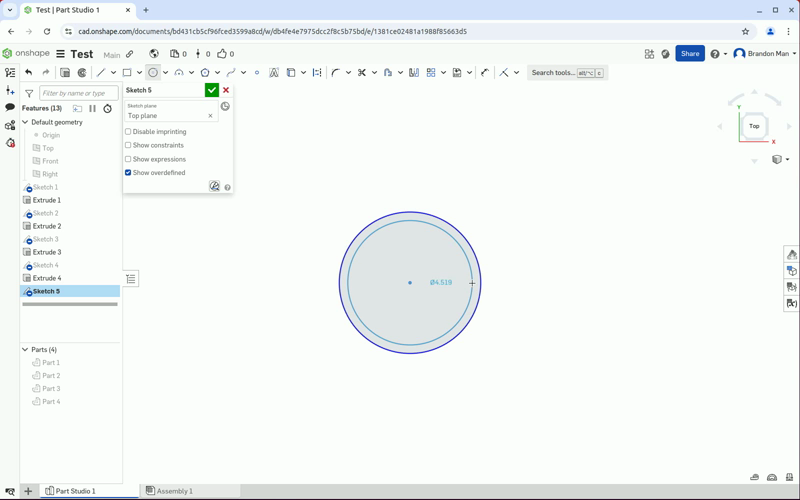
scroll(6)
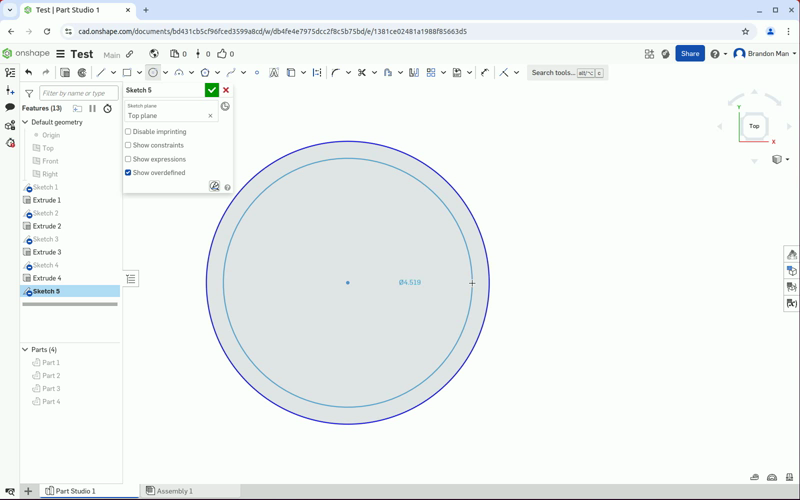
click(472, 282)
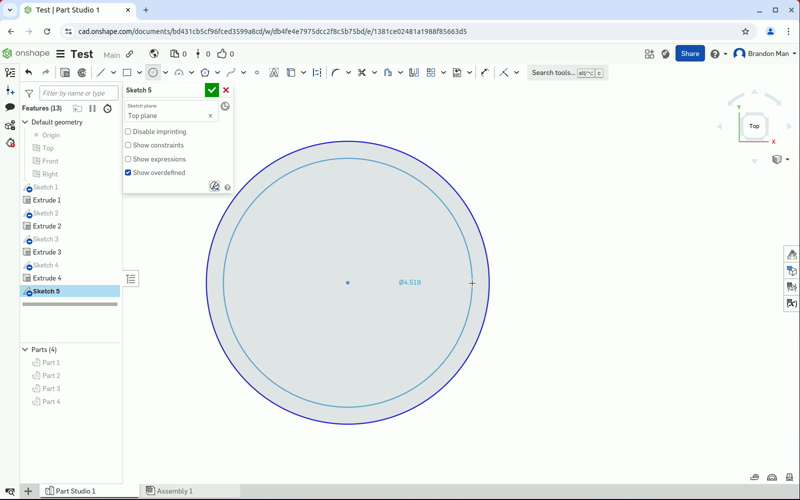
scroll(-6)
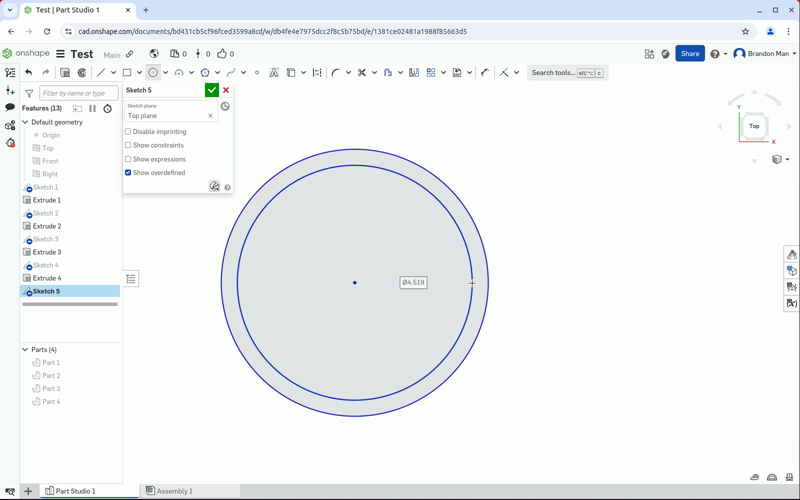
scroll(-6)
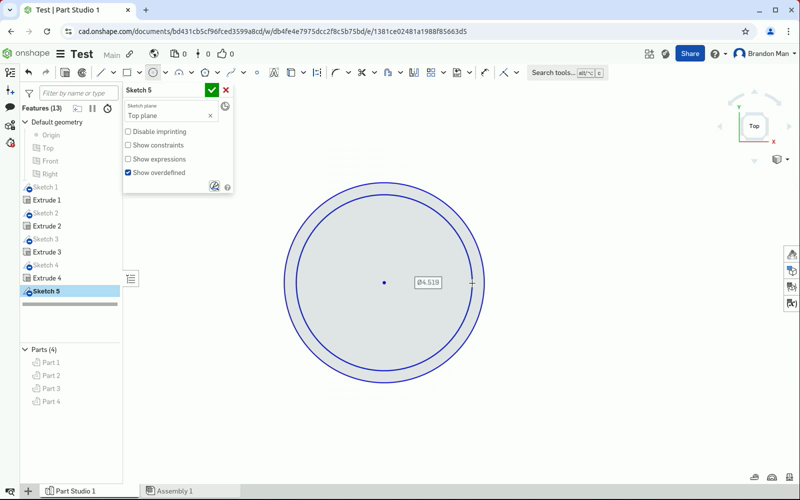
scroll(-6)
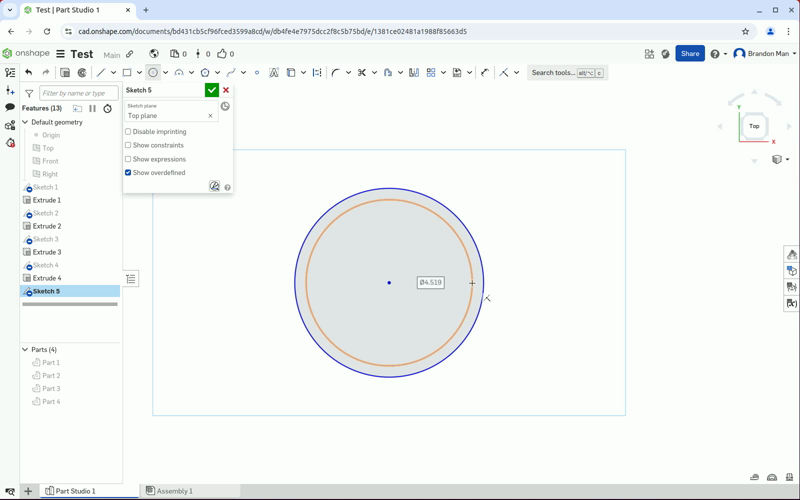
scroll(-6)
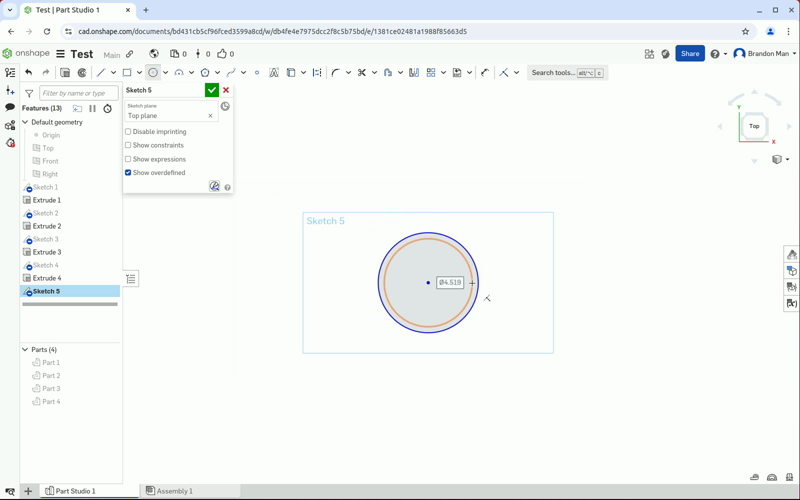
scroll(-6)
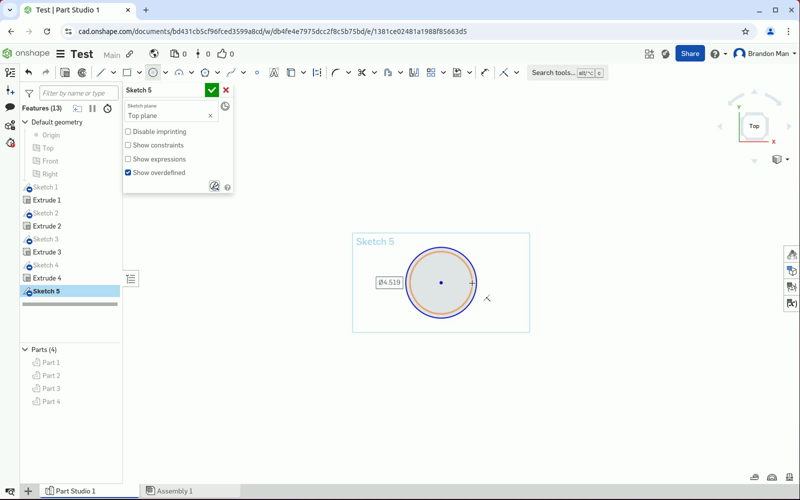
scroll(-6)
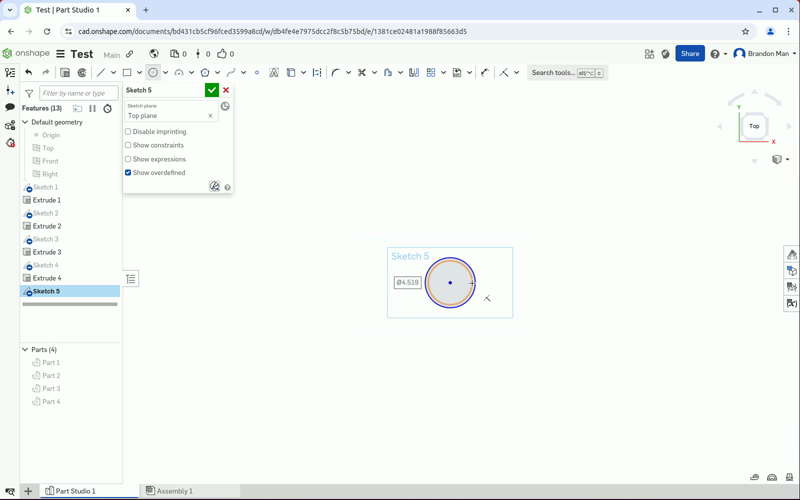
scroll(-6)
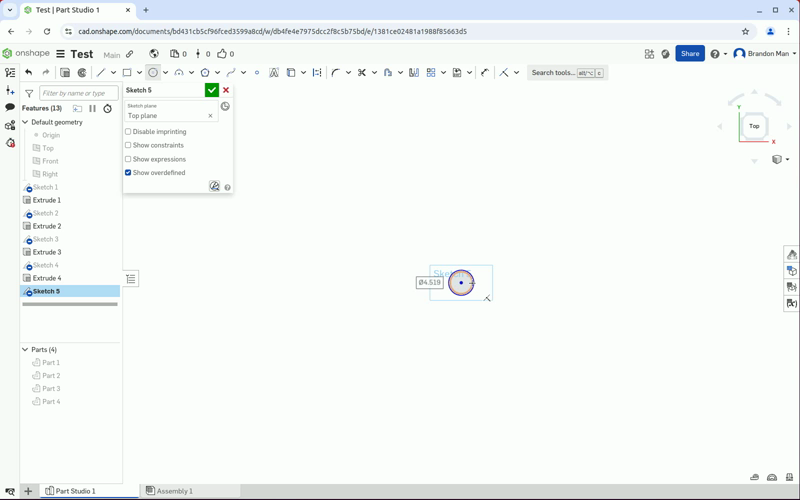
key(esc)
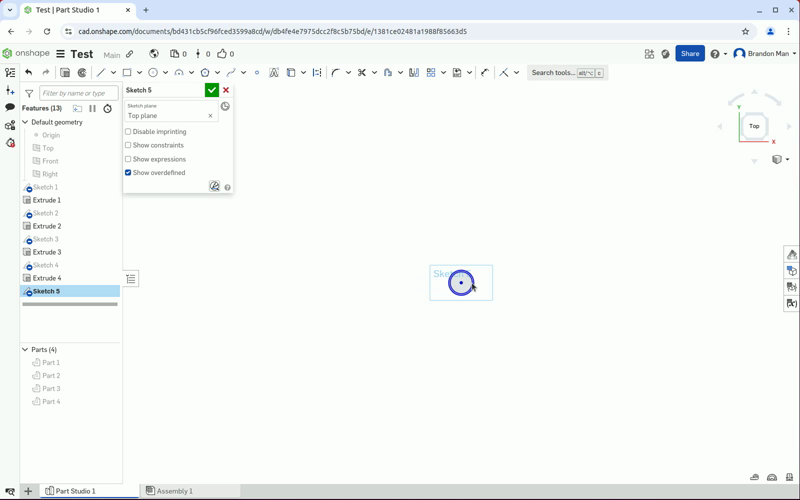
mouse_move(472, 285)
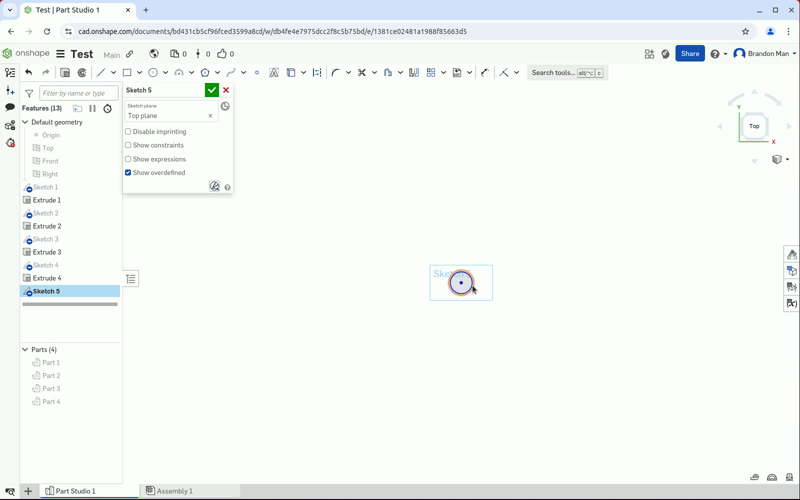
scroll(6)
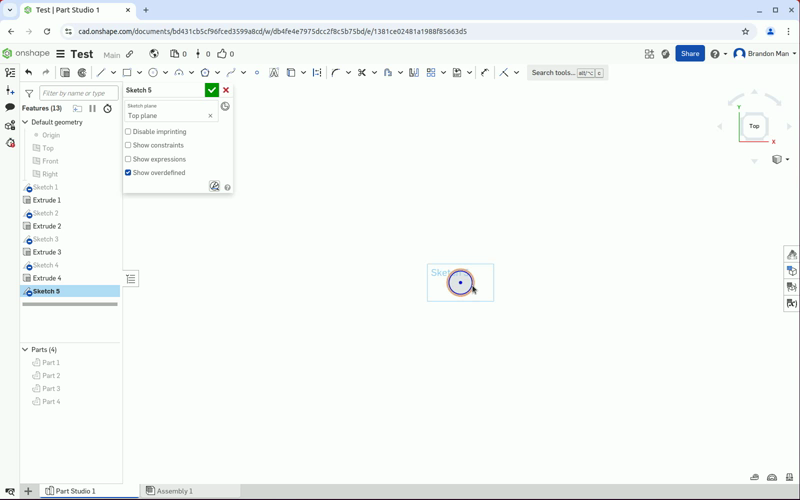
scroll(6)
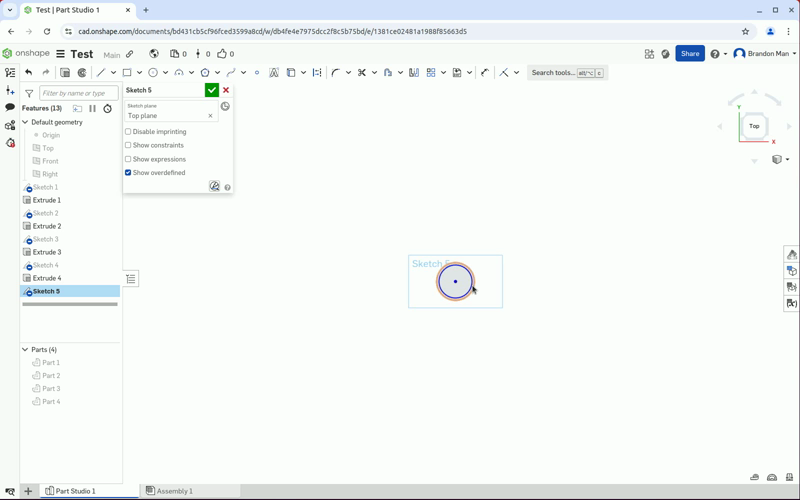
scroll(6)
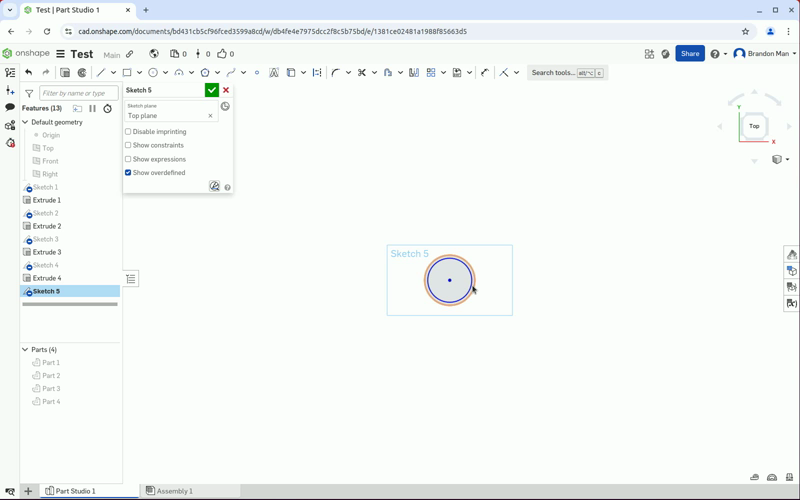
scroll(6)
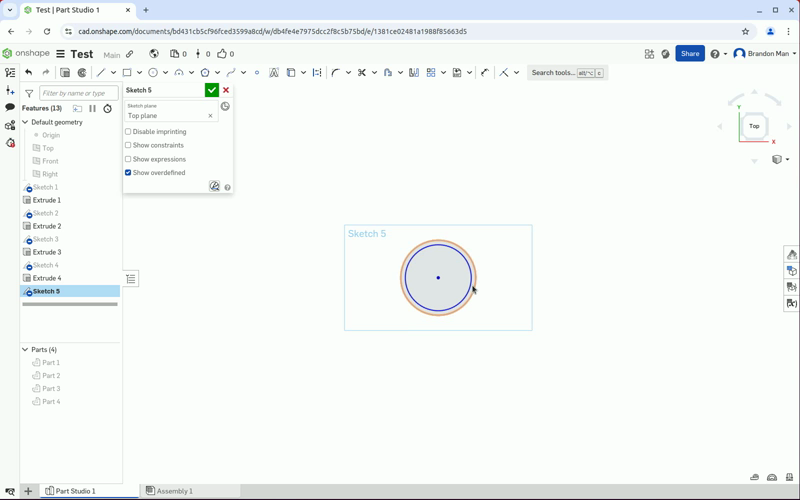
scroll(6)
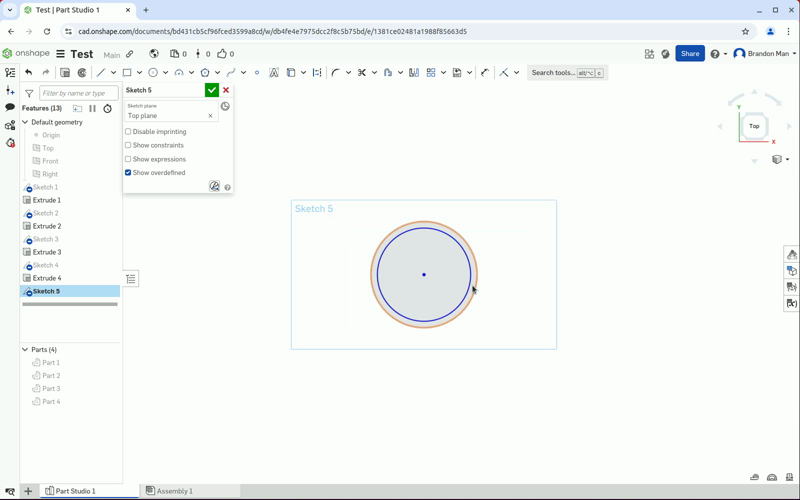
scroll(6)
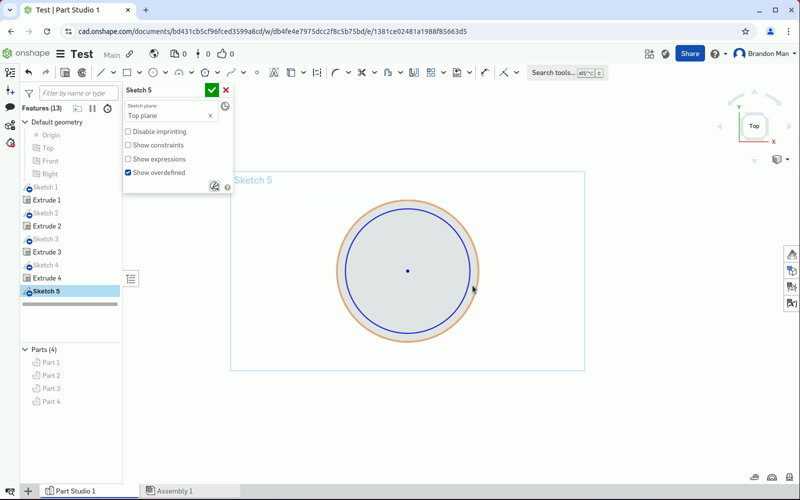
scroll(6)
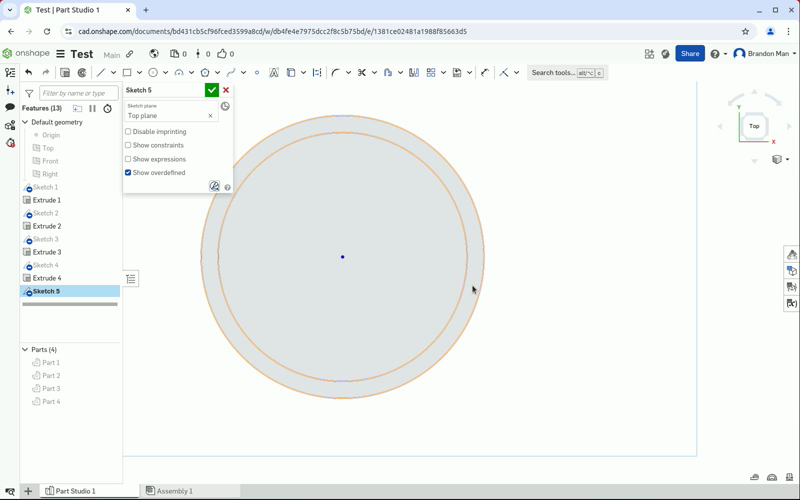
click(472, 285)
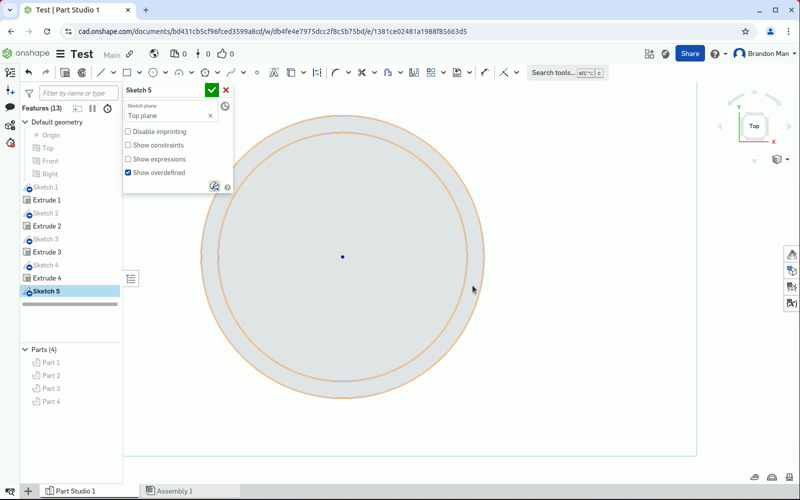
scroll(-6)
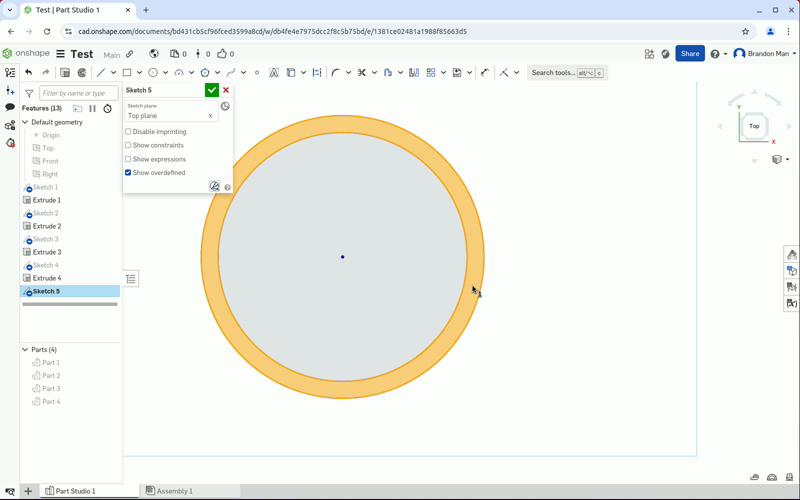
scroll(-6)
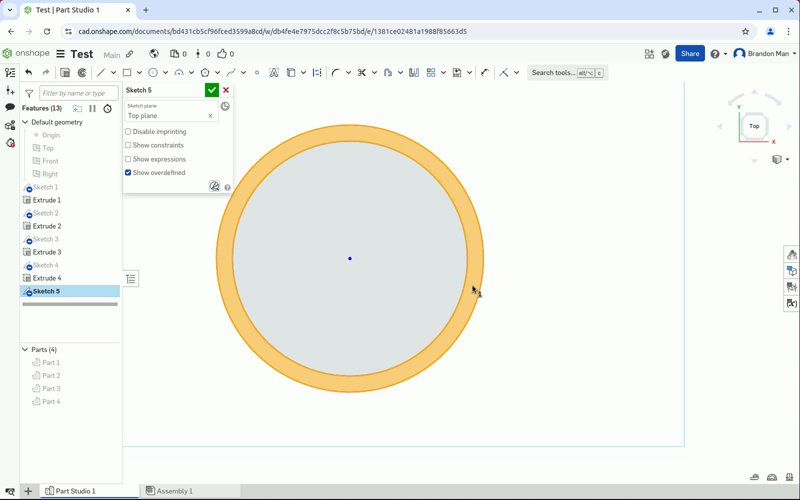
scroll(-6)
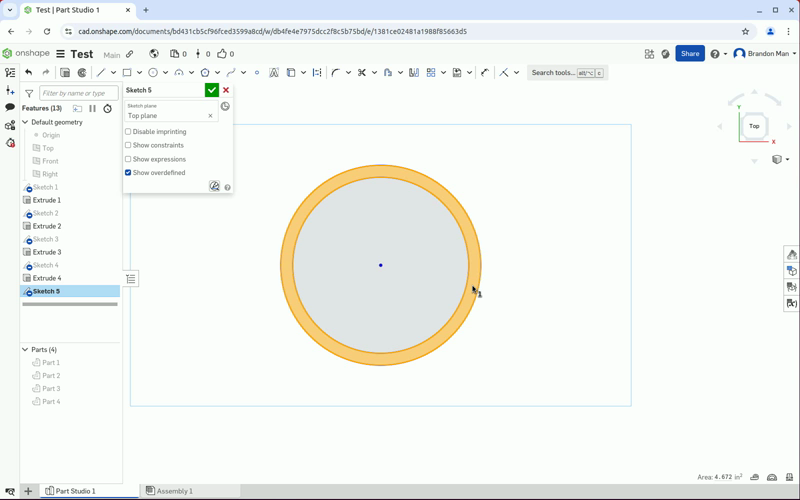
scroll(-6)
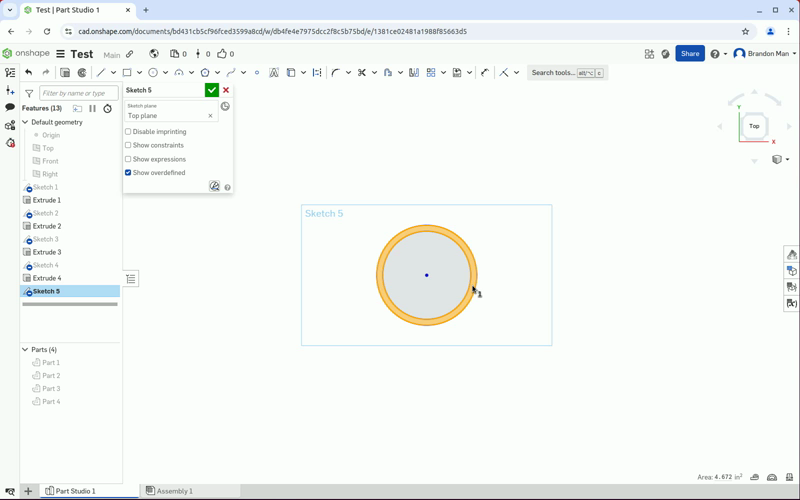
scroll(-6)
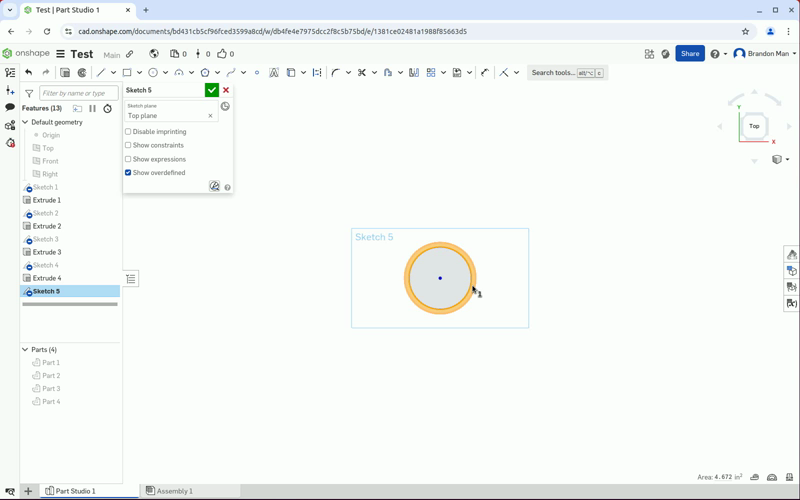
scroll(-6)
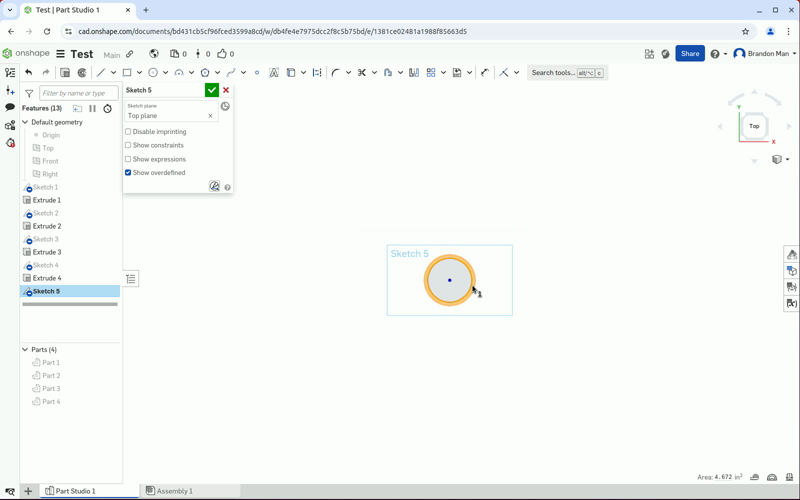
scroll(-6)
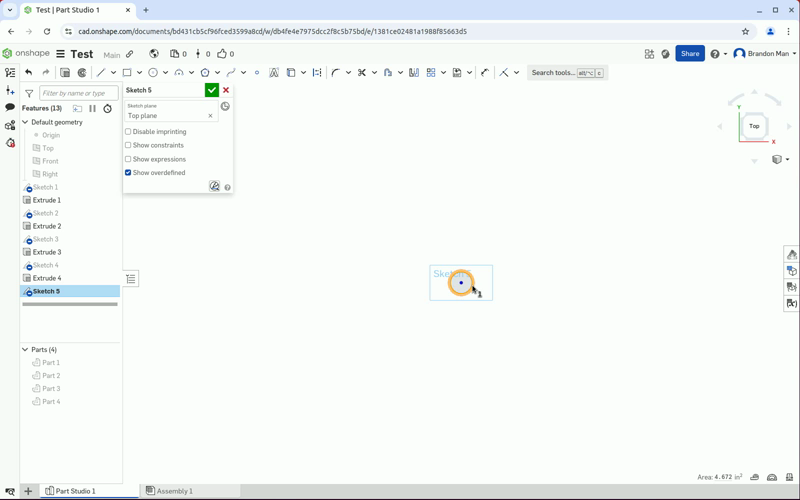
mouse_move(73, 352)
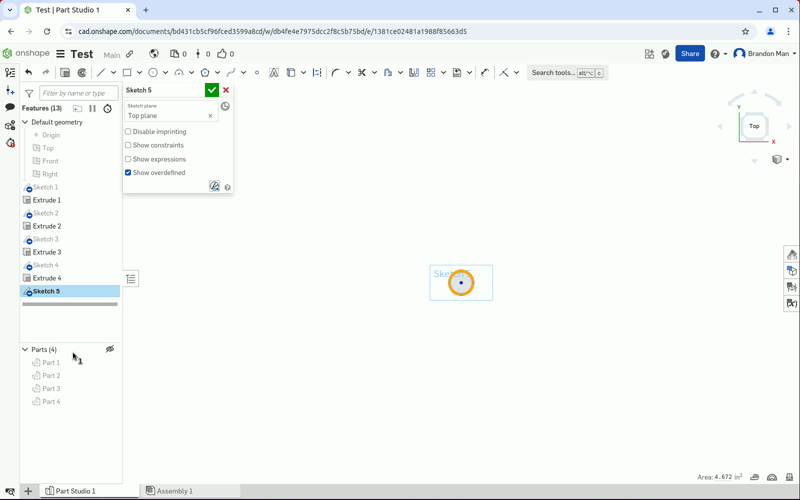
key(shift+y)
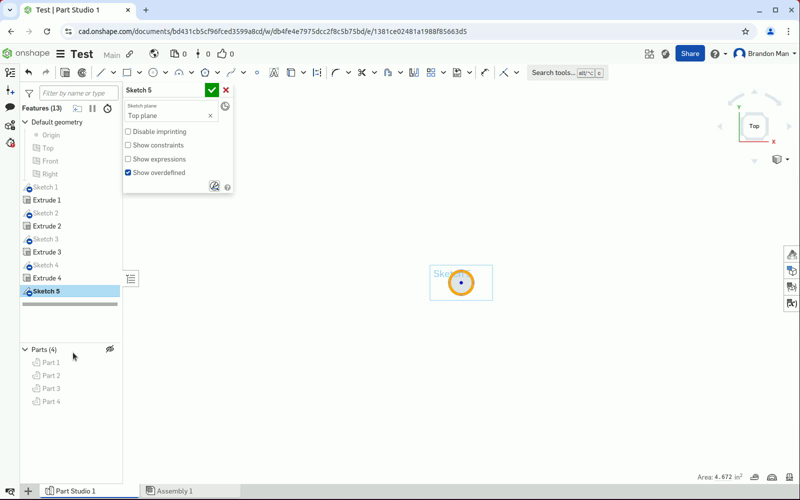
key(shift+e)
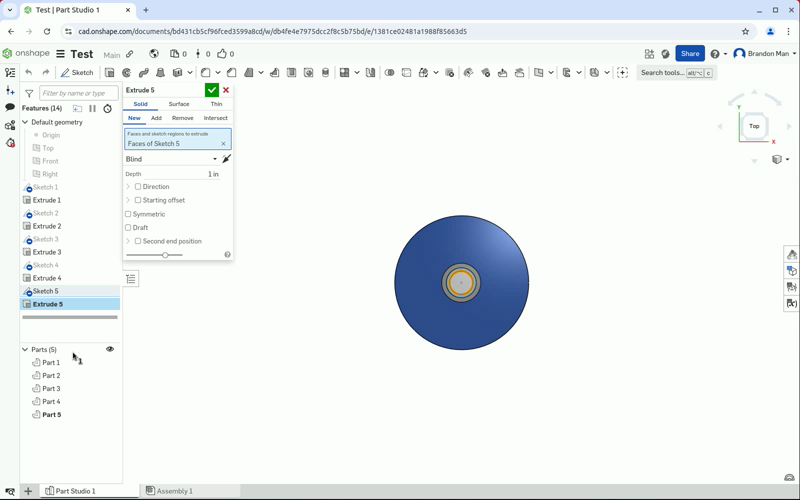
mouse_move(143, 106)
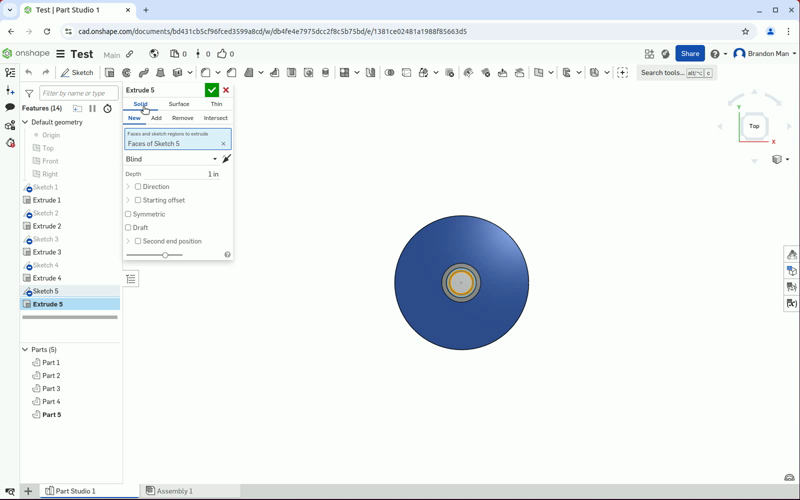
click(143, 106)
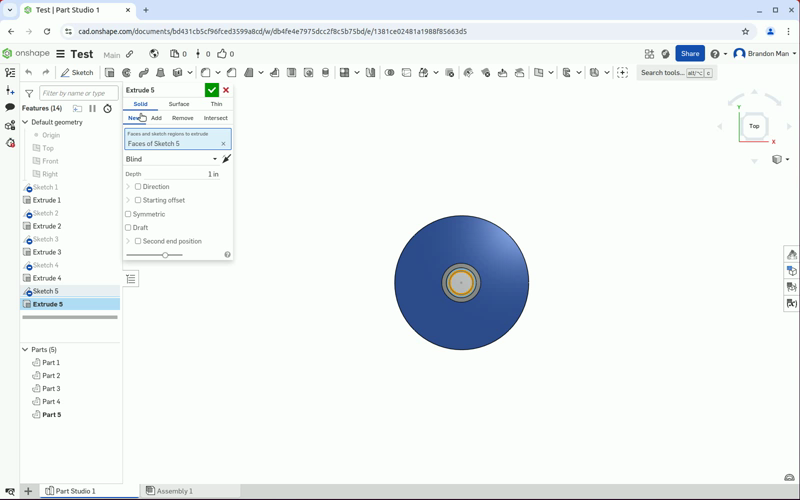
mouse_move(137, 120)
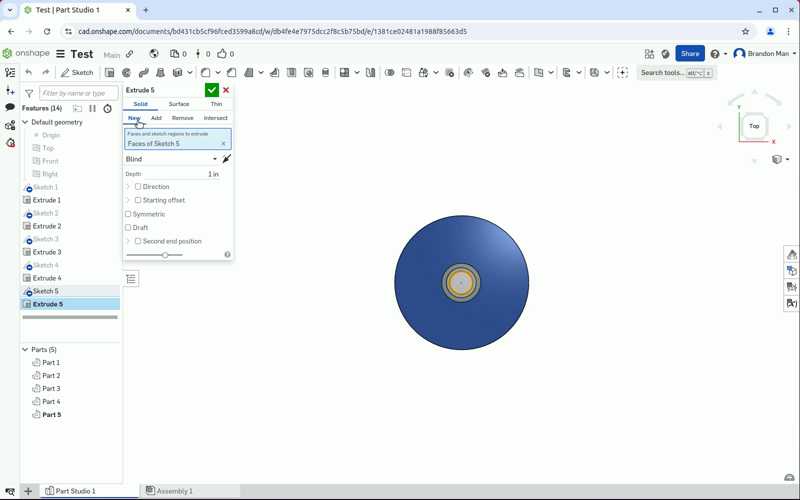
click(137, 120)
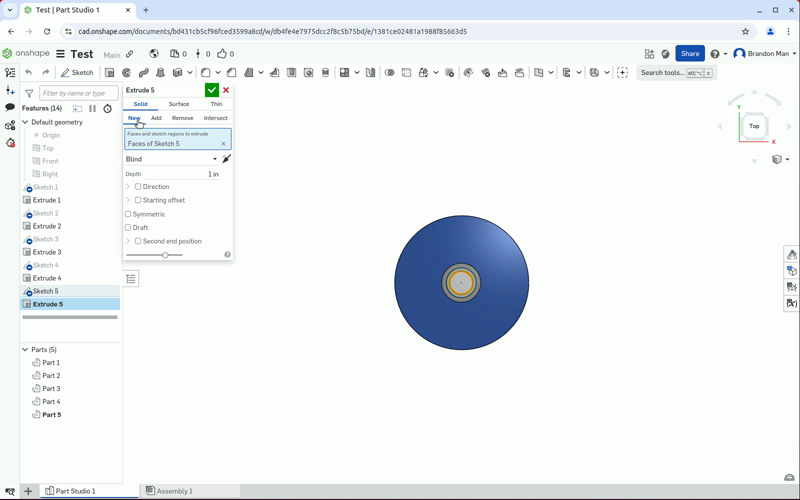
key(tab, 4)
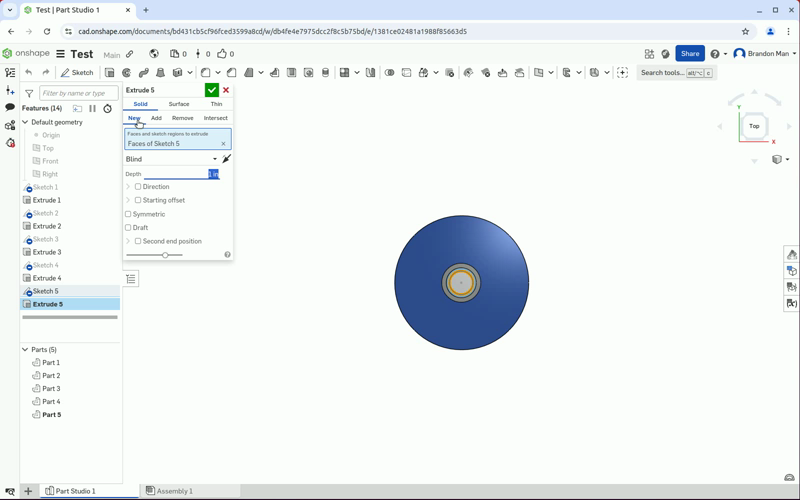
text(8.666)
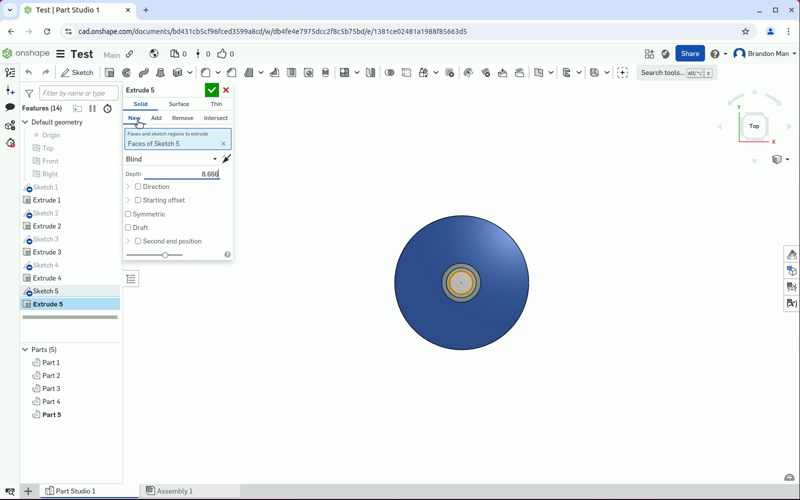
key(enter)
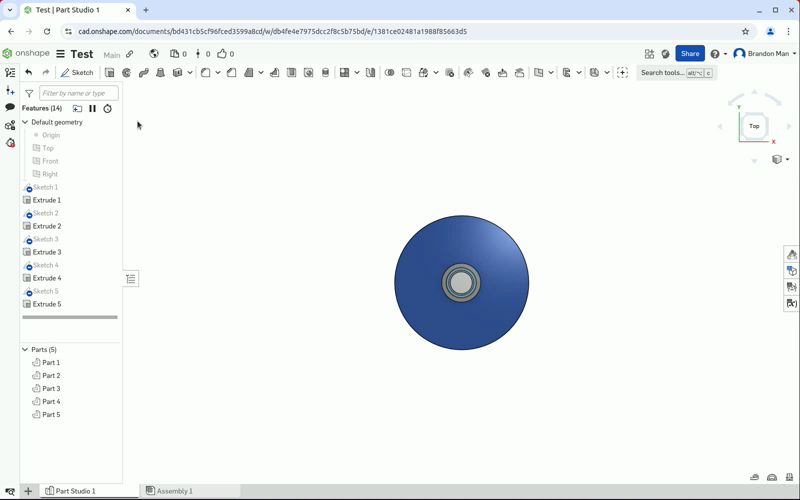
key(shift+h)
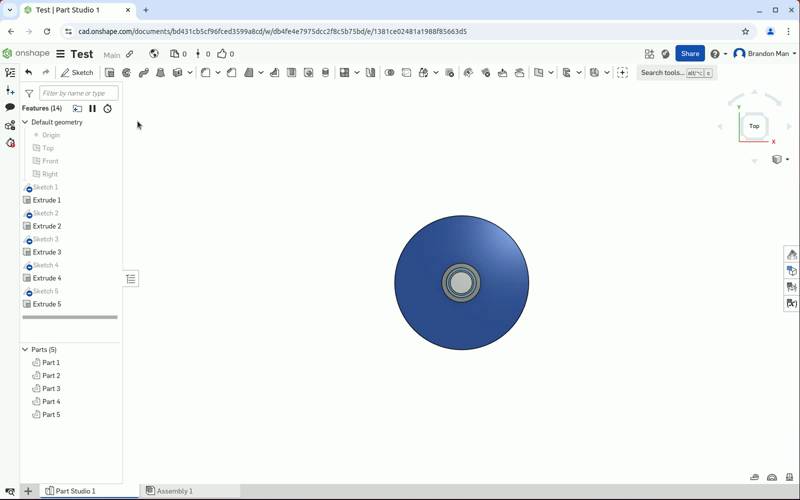
key(shift+h)
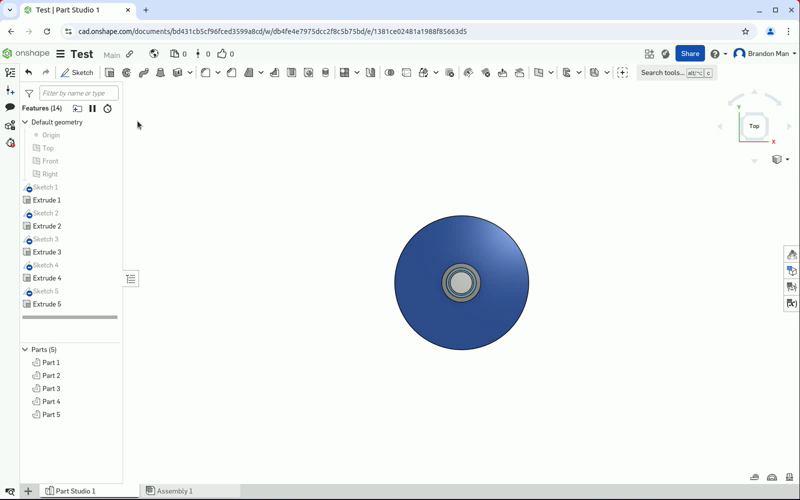
mouse_move(73, 189)
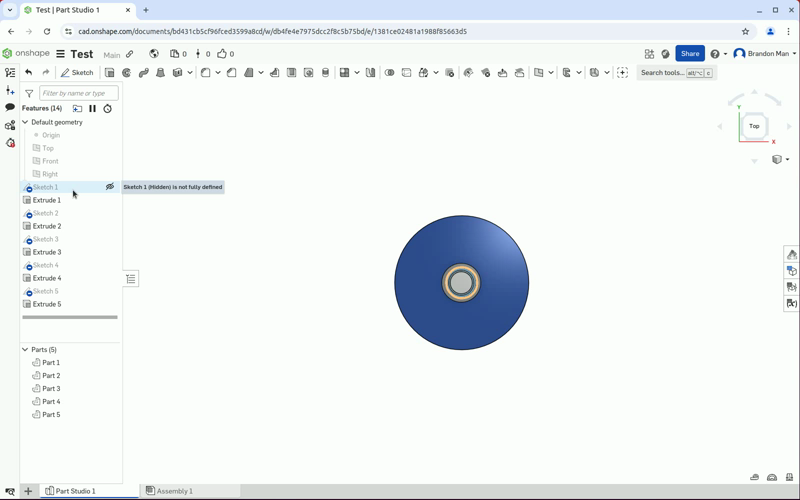
click(73, 189)
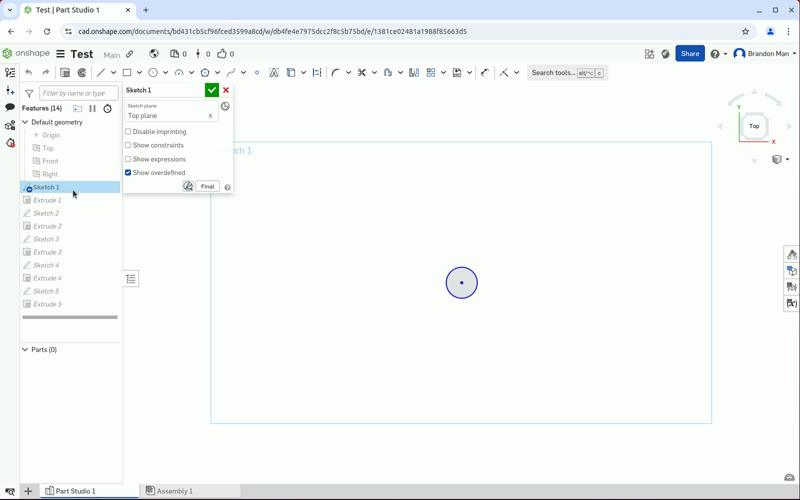
mouse_move(229, 92)
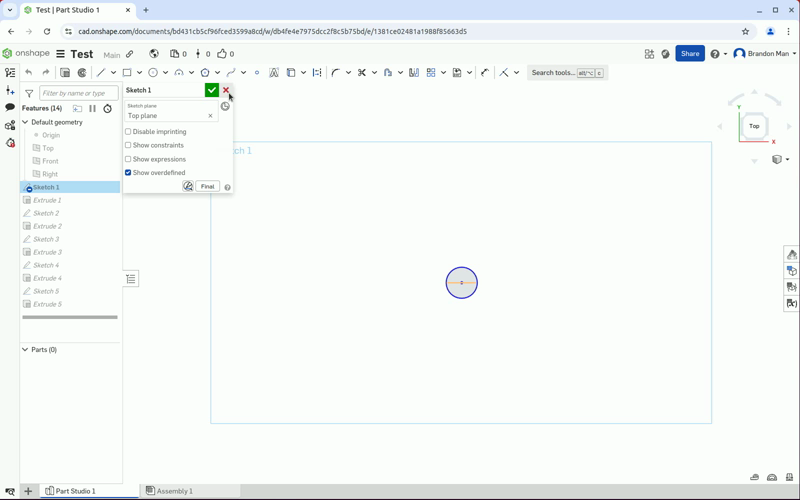
click(229, 92)
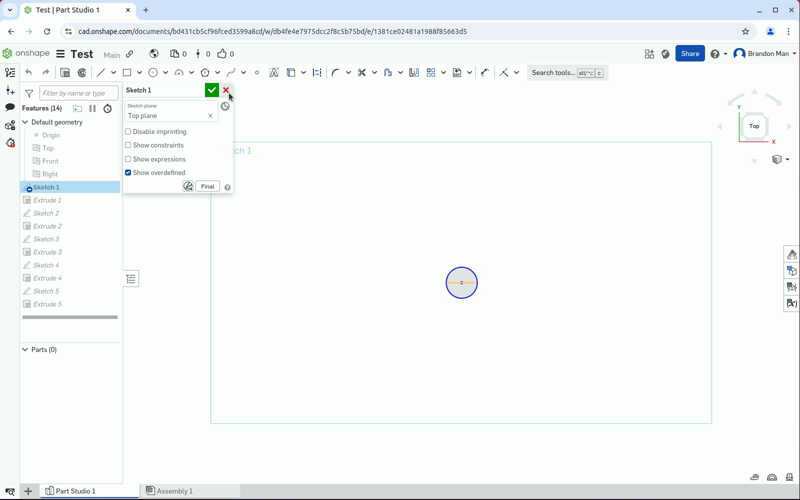
key(shift+s)
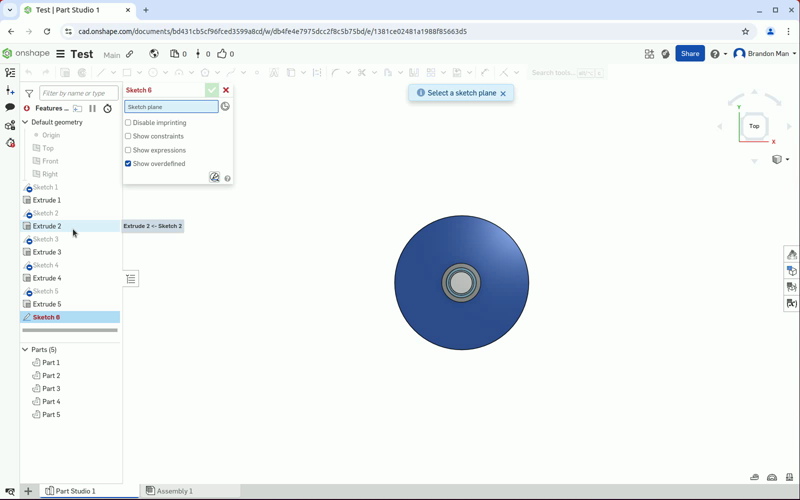
scroll(3)
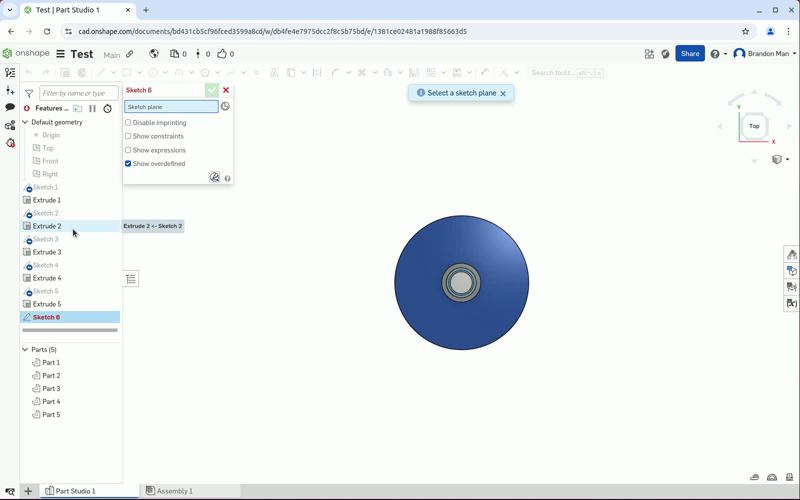
mouse_move(73, 150)
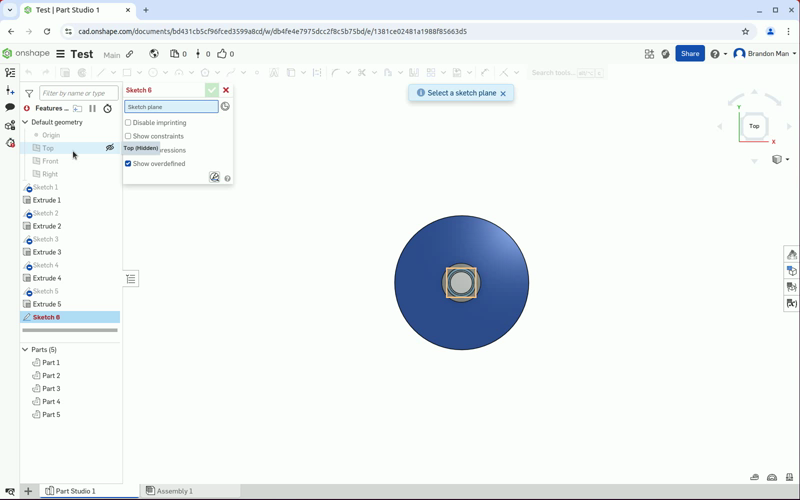
click(73, 150)
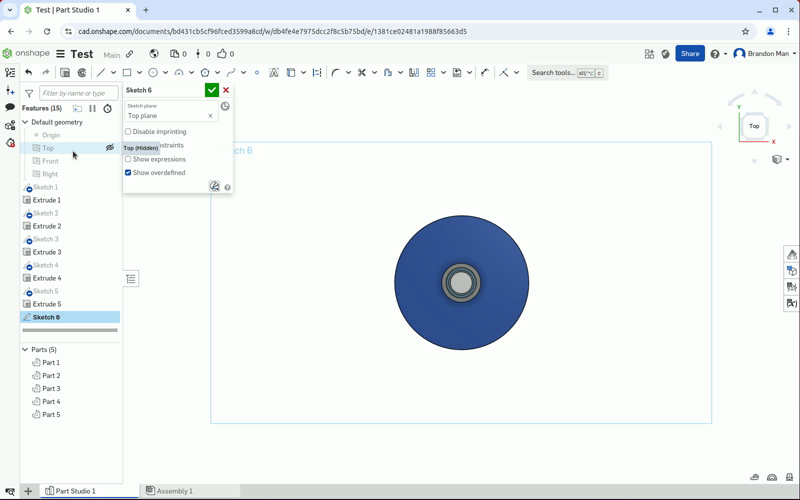
mouse_move(73, 352)
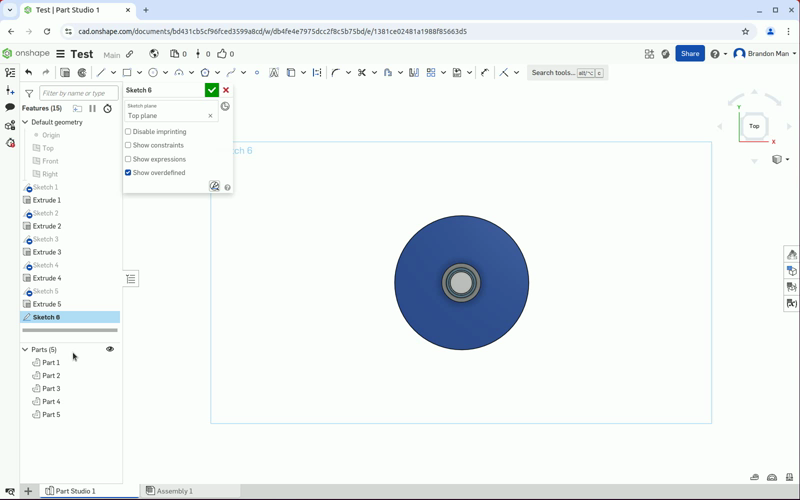
key(y)
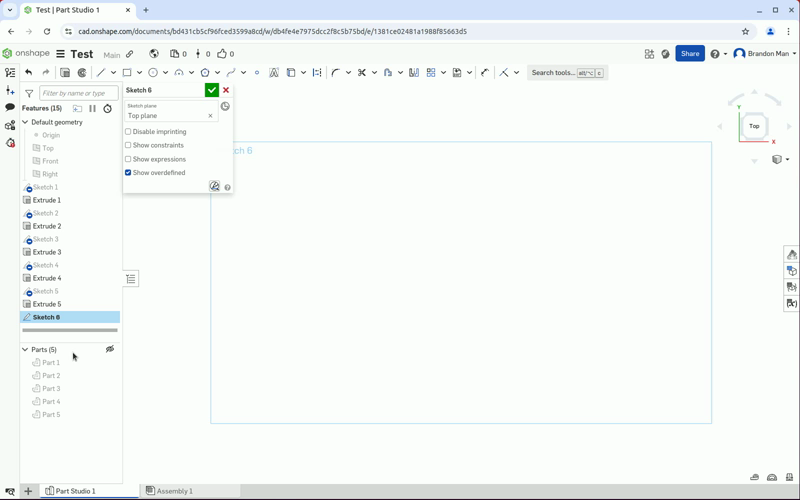
key(c)
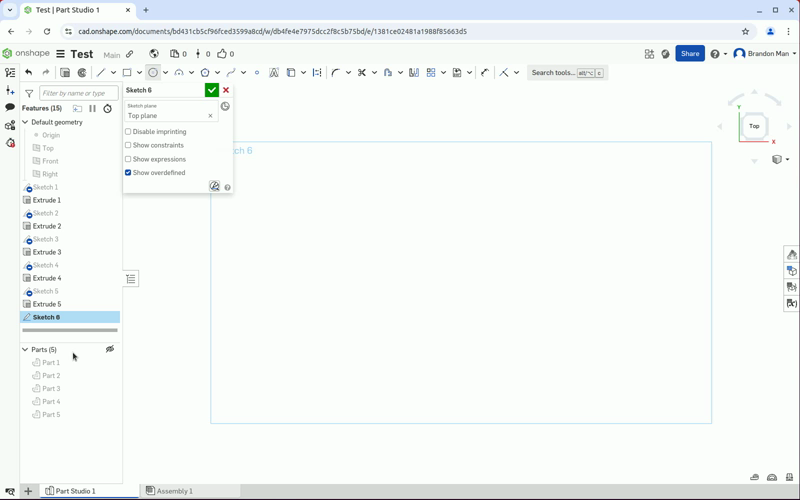
key_down(shift)
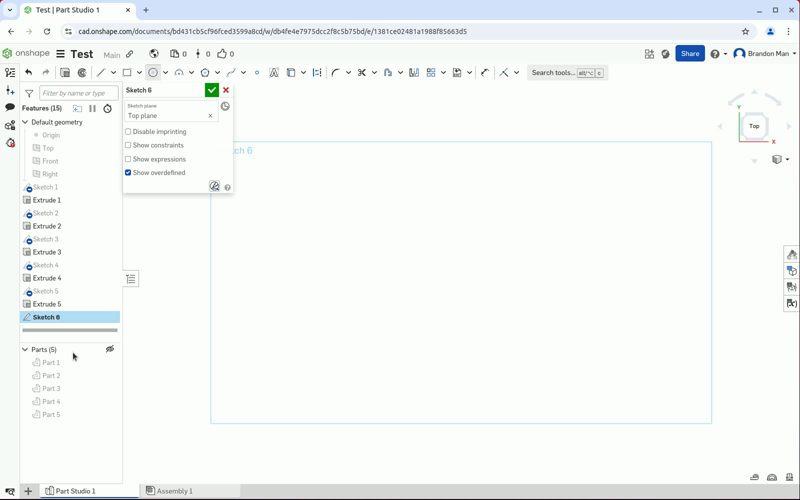
mouse_move(461, 282)
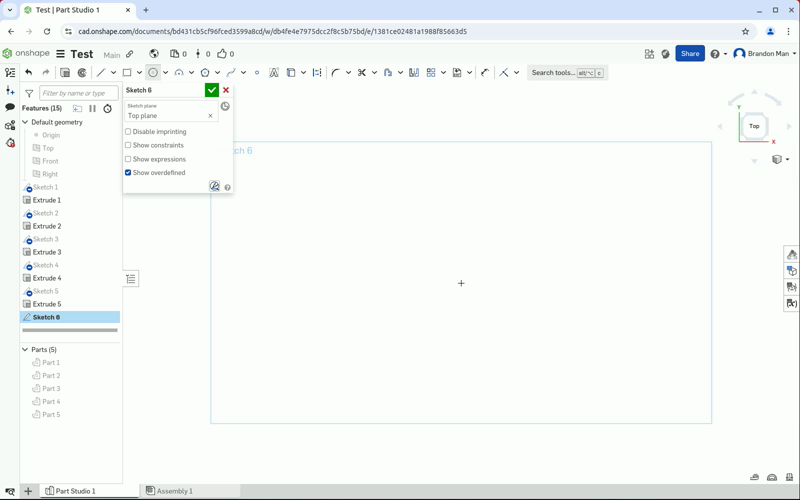
click(461, 282)
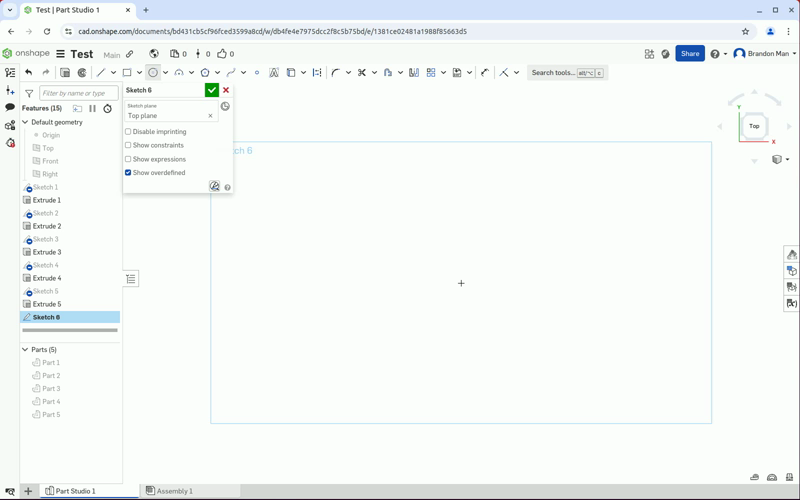
key_up(shift)
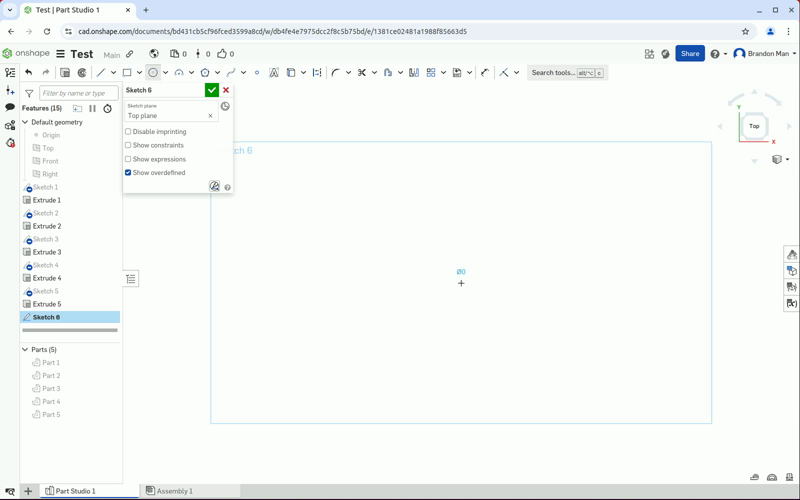
mouse_move(574, 282)
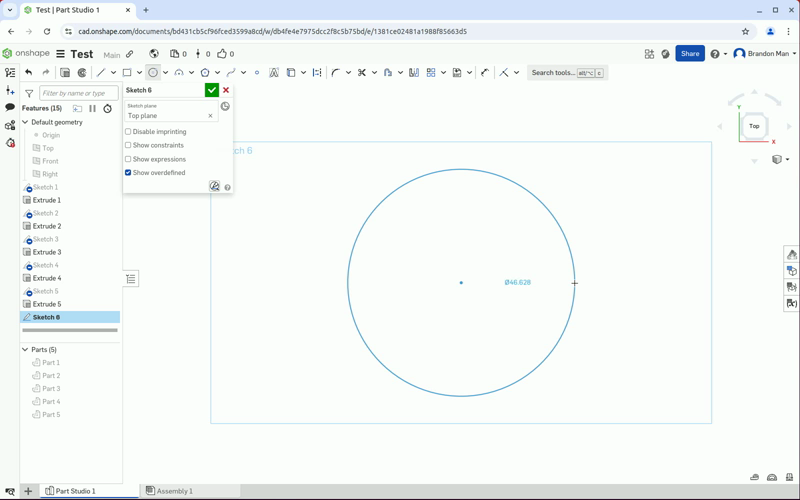
click(574, 282)
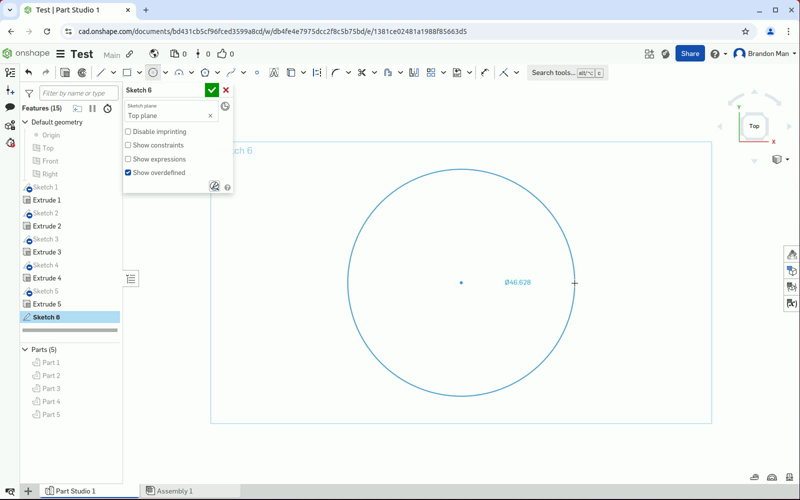
key(esc)
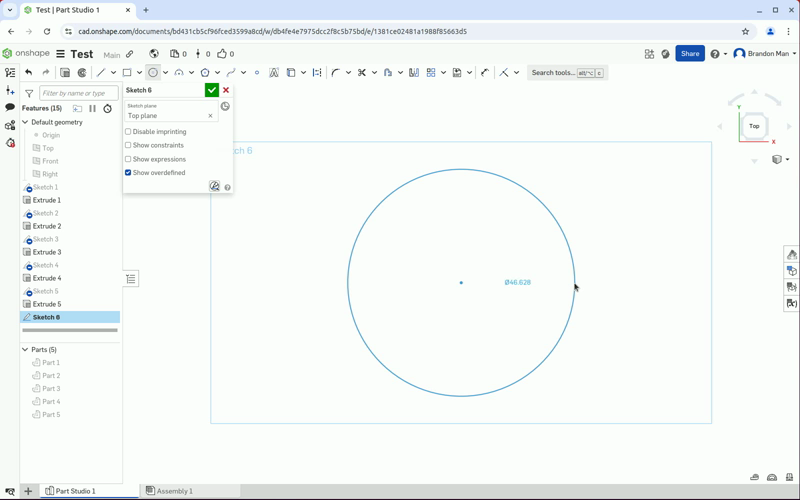
key(c)
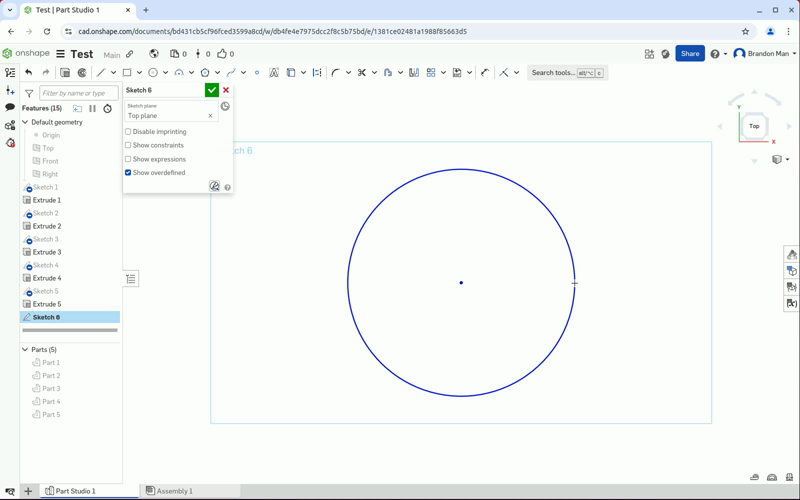
key_down(shift)
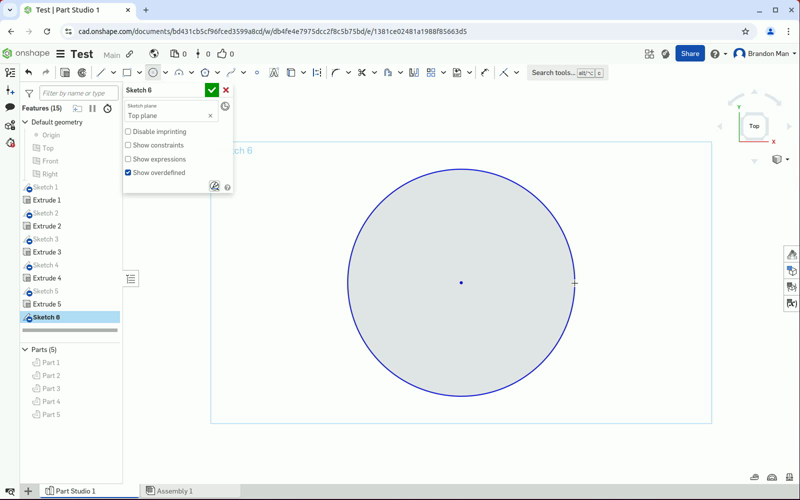
mouse_move(461, 282)
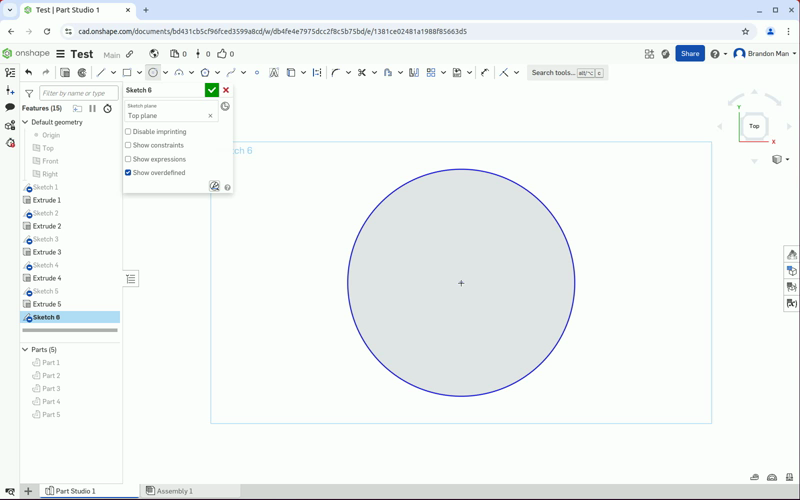
click(461, 282)
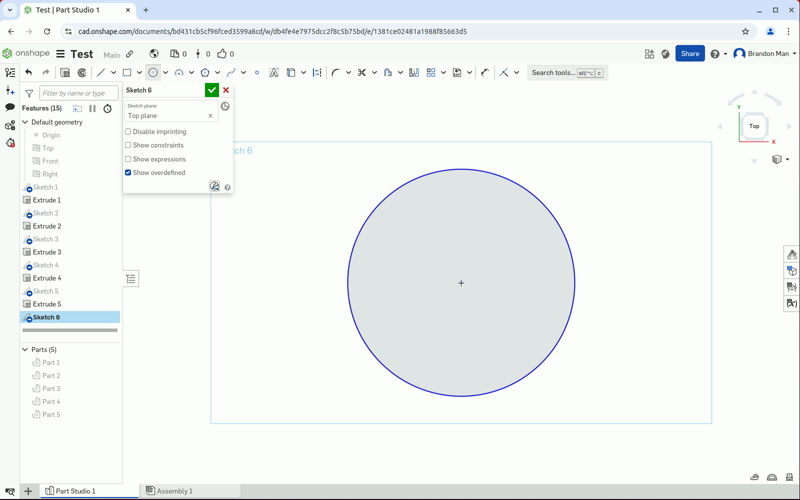
key_up(shift)
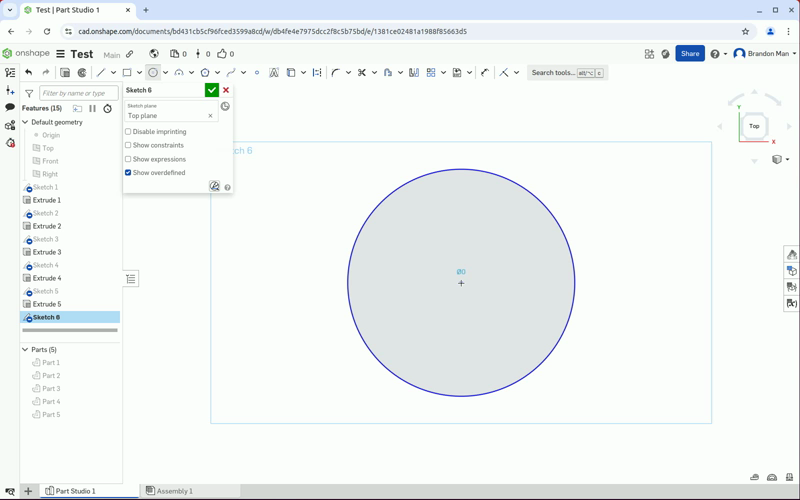
mouse_move(473, 282)
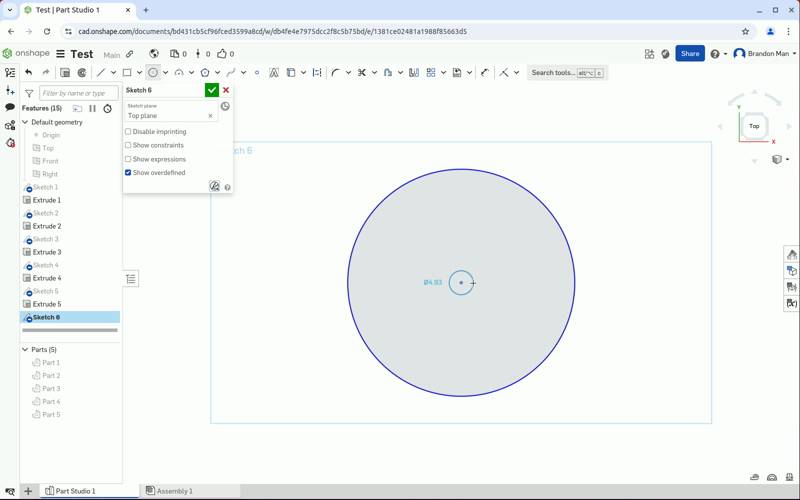
click(473, 282)
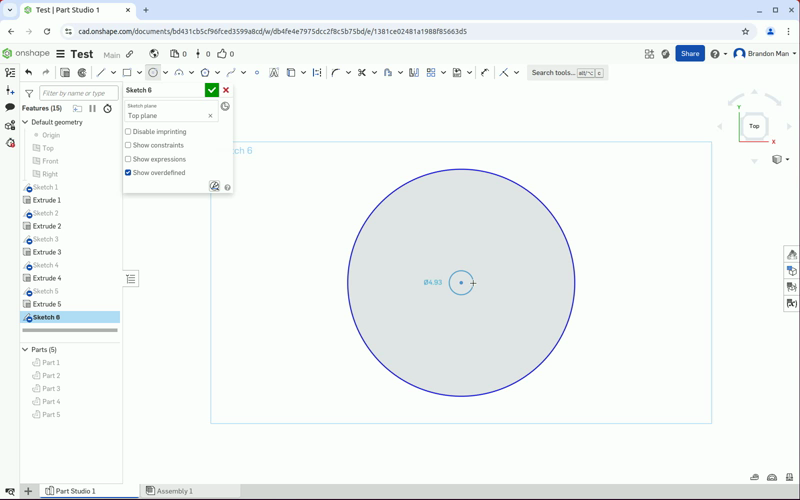
key(esc)
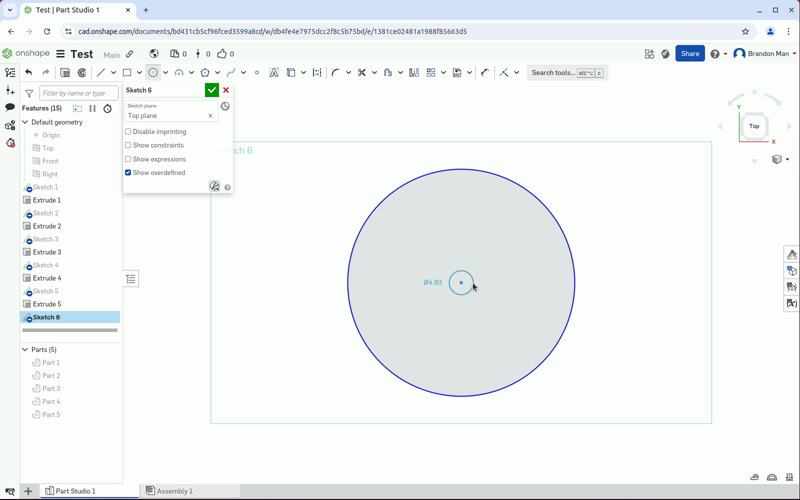
mouse_move(428, 317)
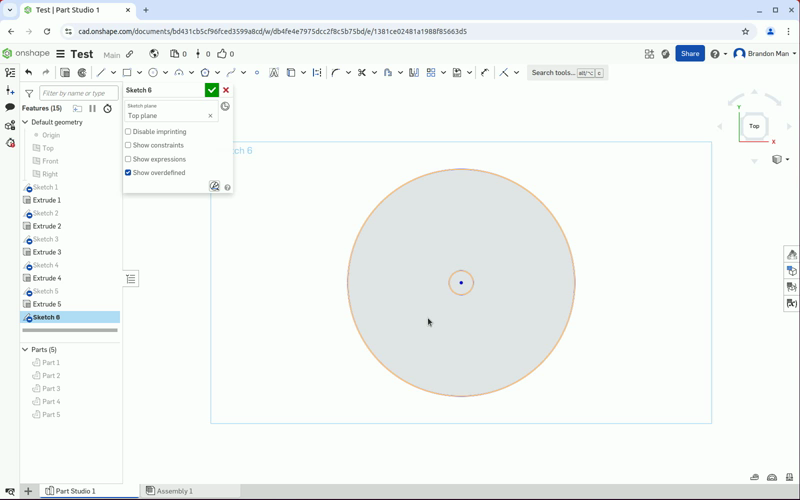
click(428, 317)
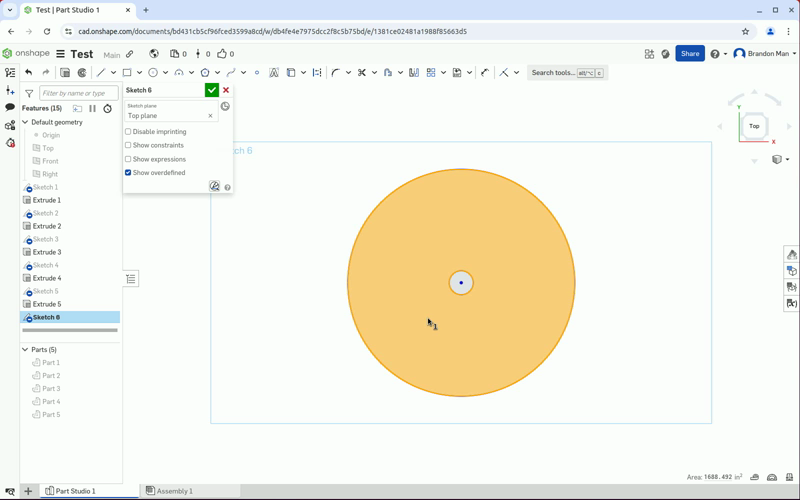
mouse_move(73, 352)
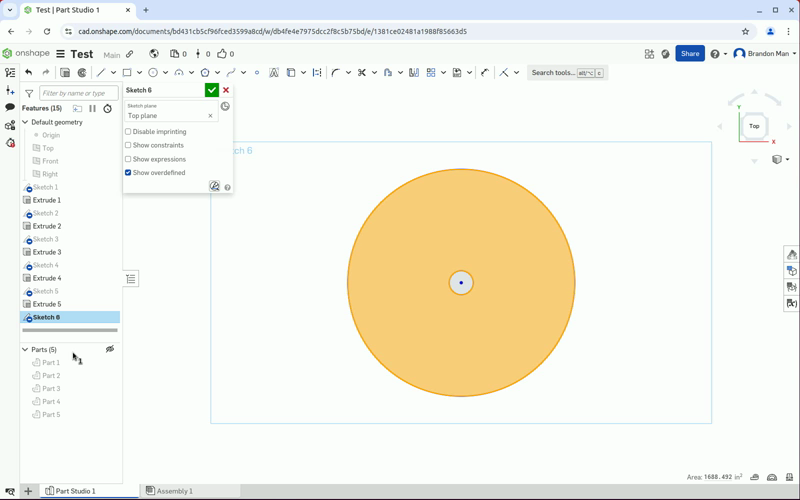
key(shift+y)
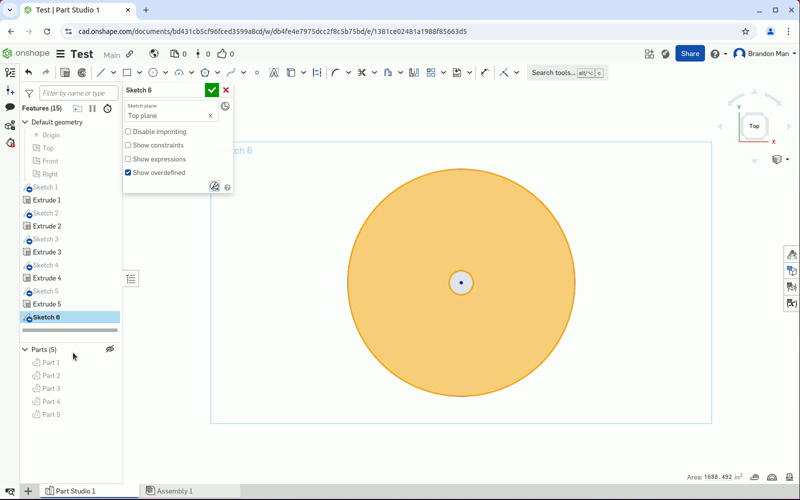
key(shift+e)
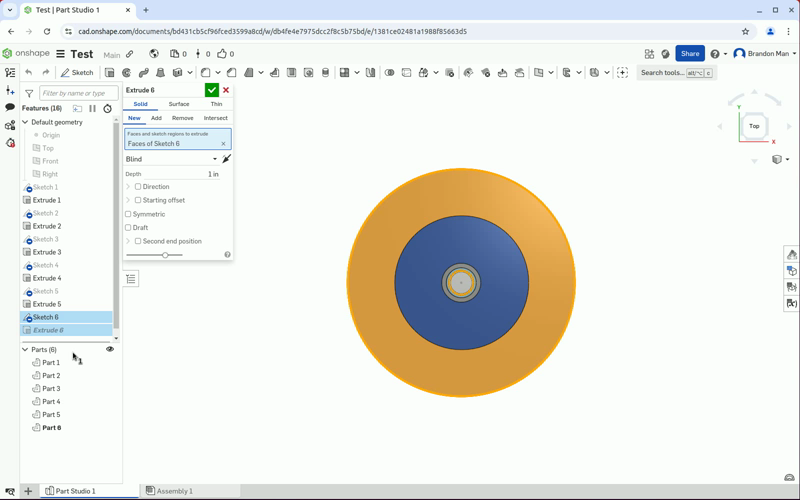
mouse_move(143, 106)
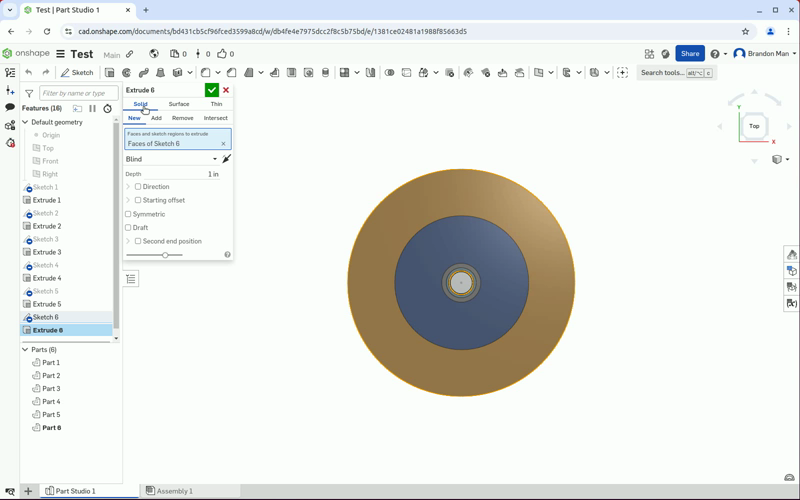
click(143, 106)
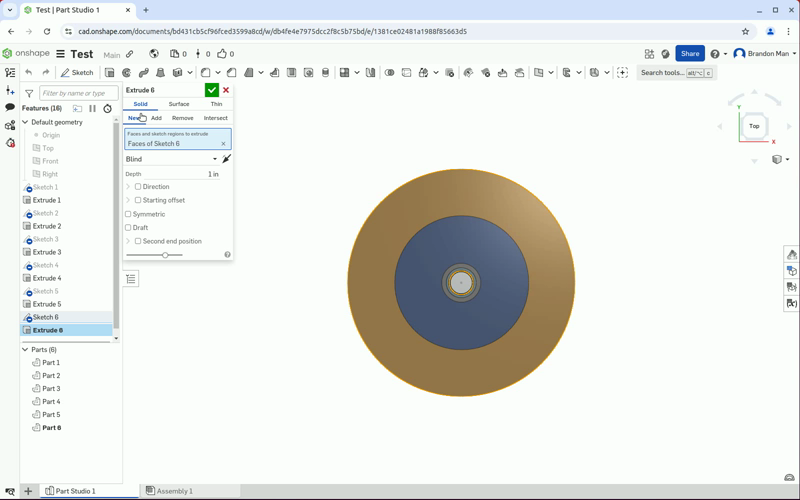
mouse_move(137, 120)
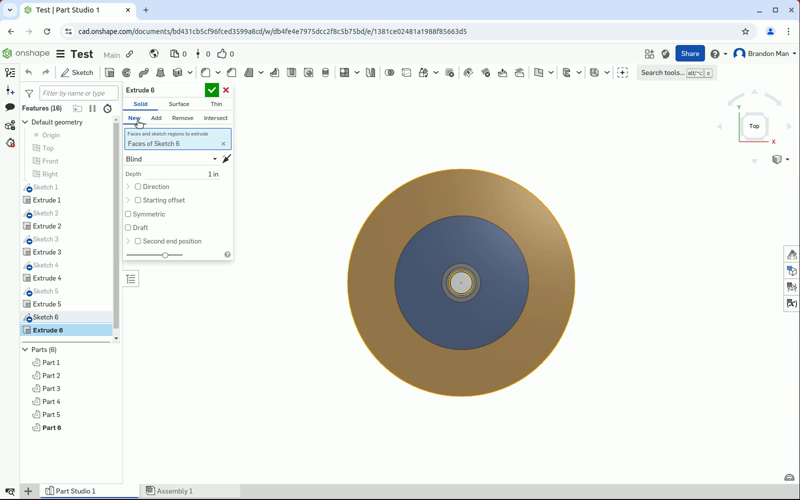
click(137, 120)
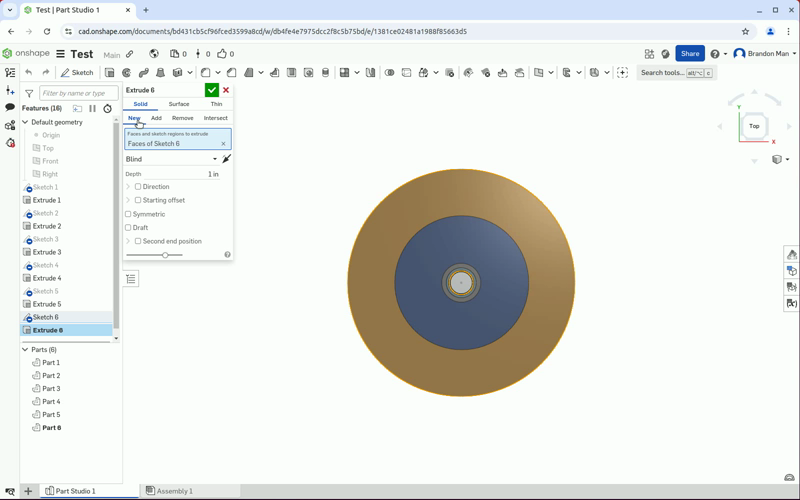
key(tab, 4)
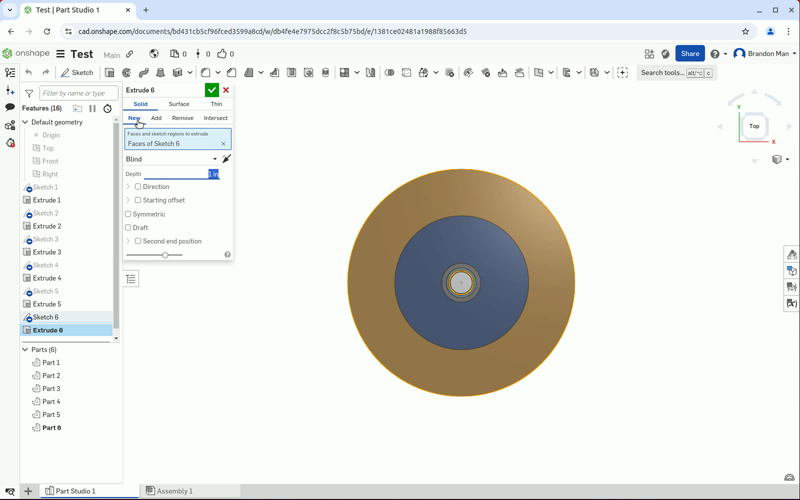
text(8.184)
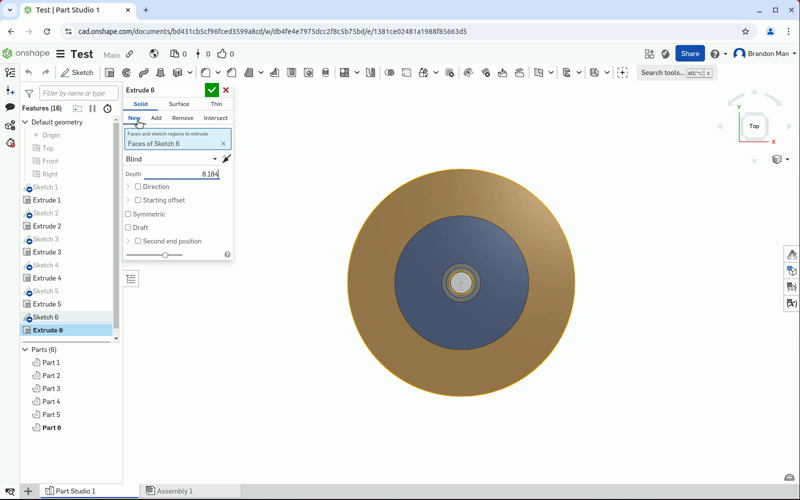
key(enter)
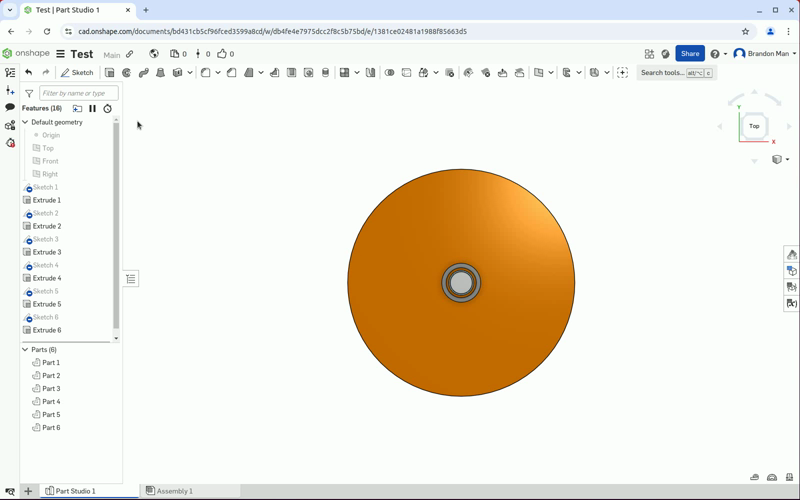
key(shift+h)
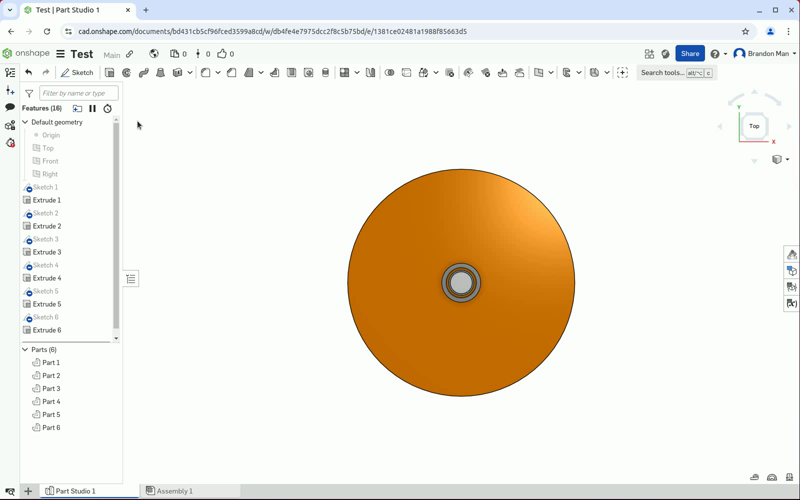
key(shift+h)
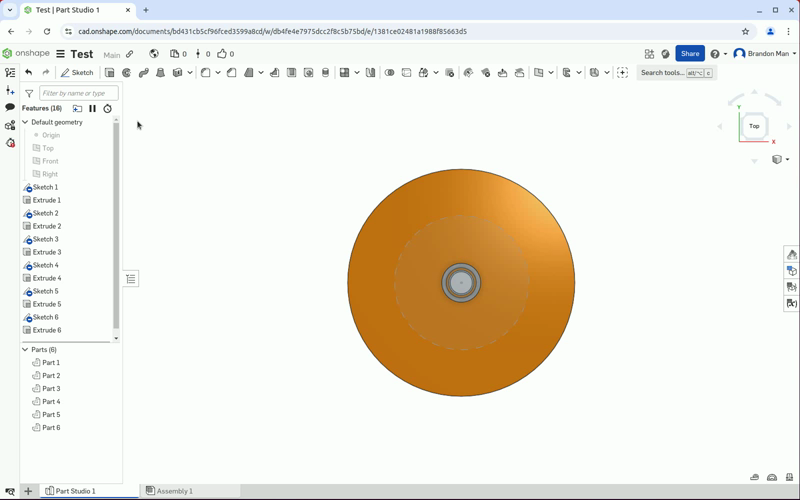
key(shift+7)
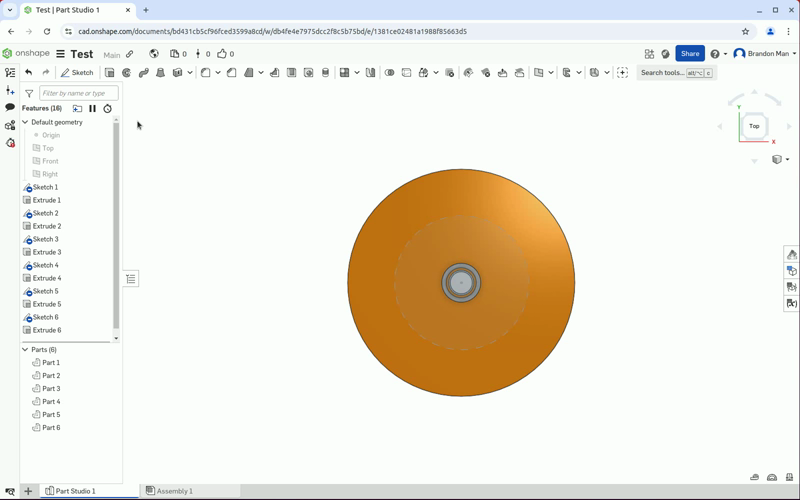
key(up, 3)
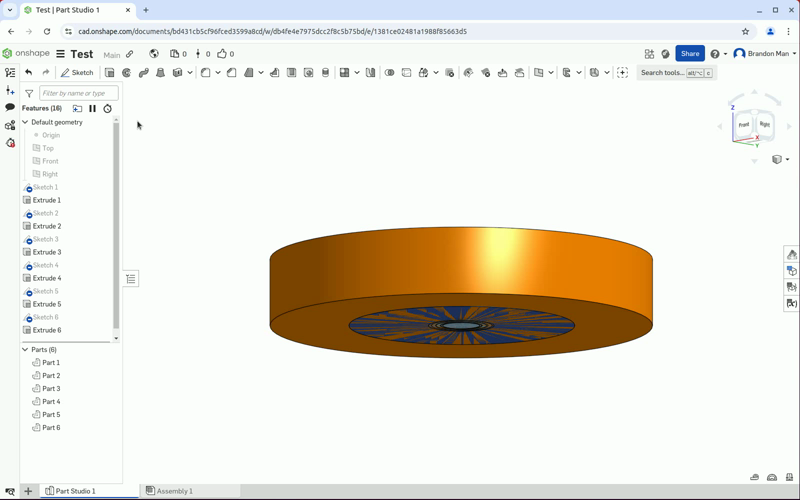
key(left, 3)
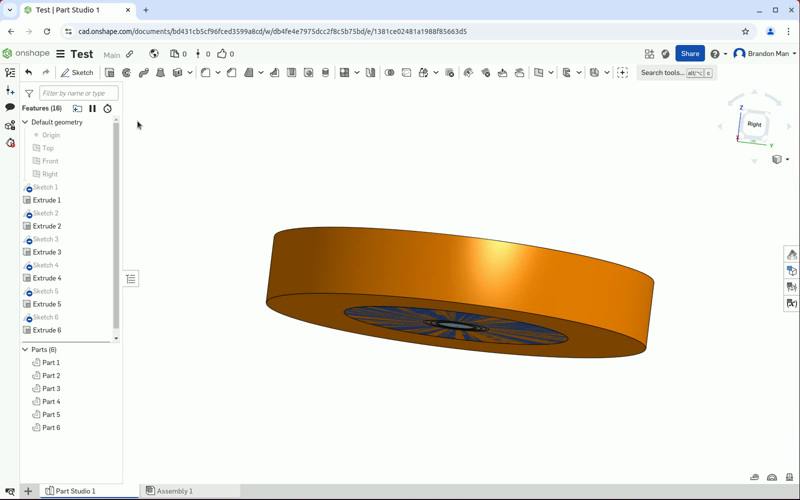
key(right, 3)
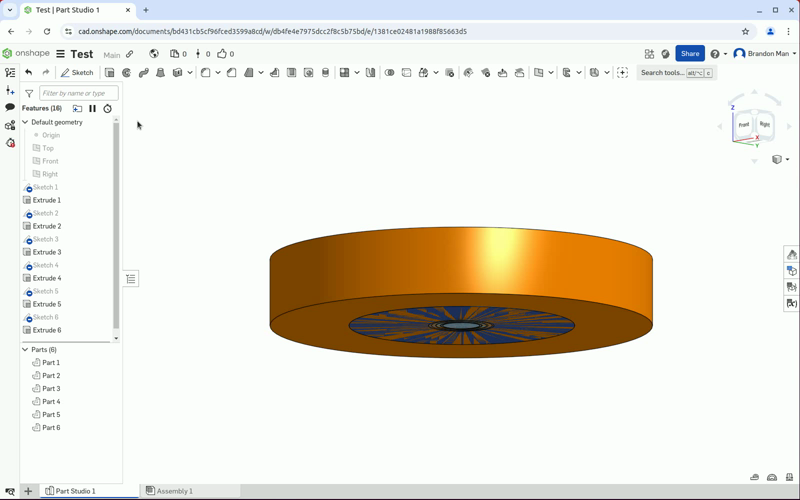
key(down, 3)
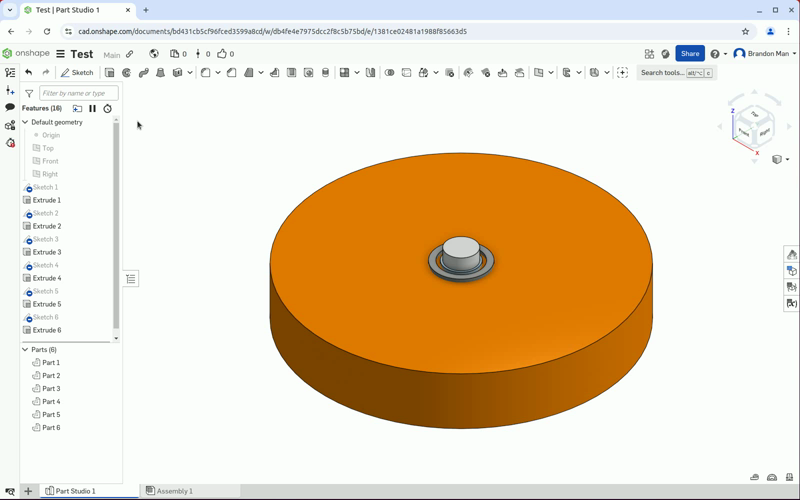
mouse_move(69, 189)
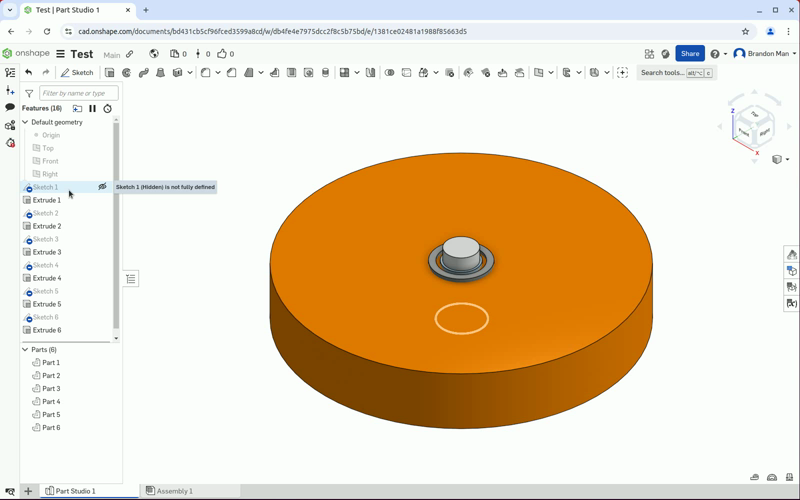
click(69, 189)